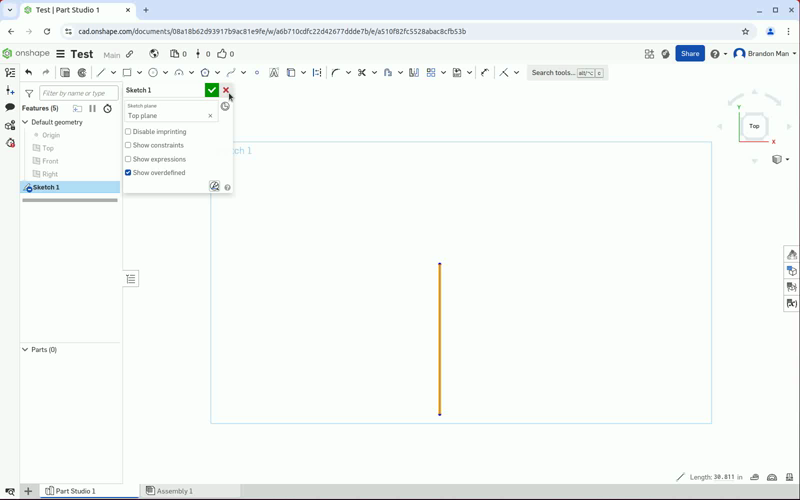
key(shift+h)
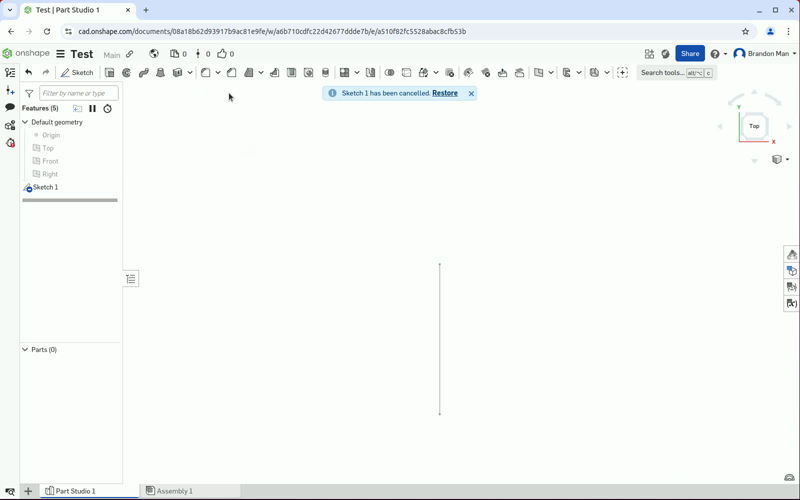
key(shift+s)
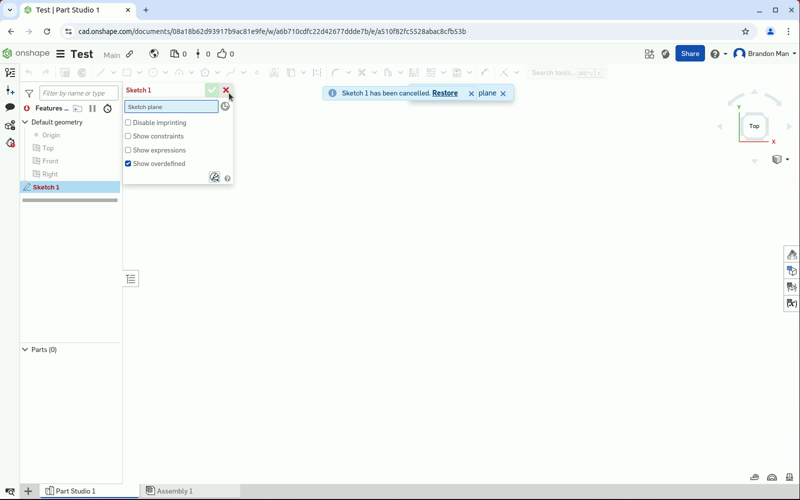
mouse_move(73, 150)
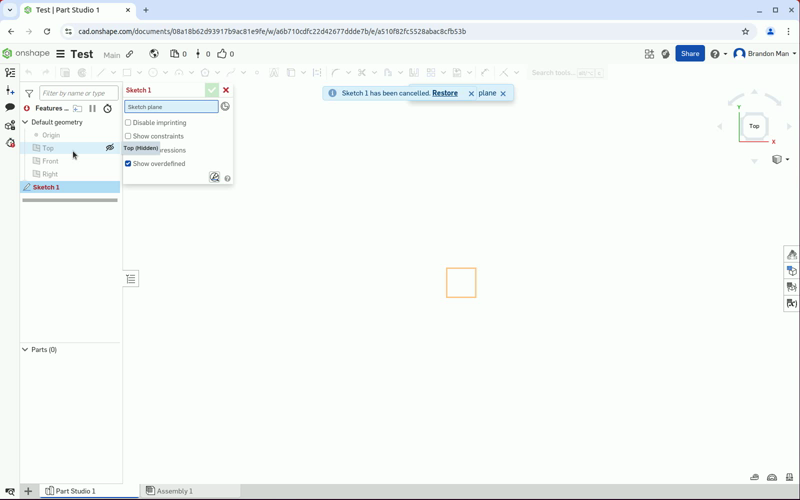
click(73, 150)
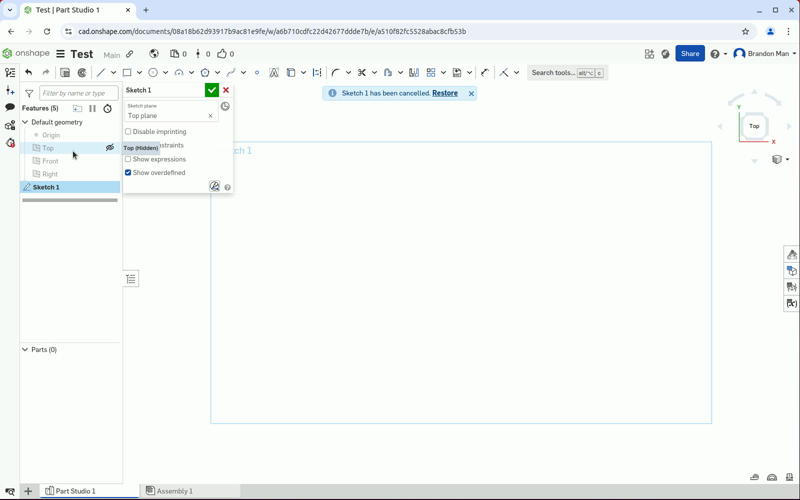
mouse_move(73, 352)
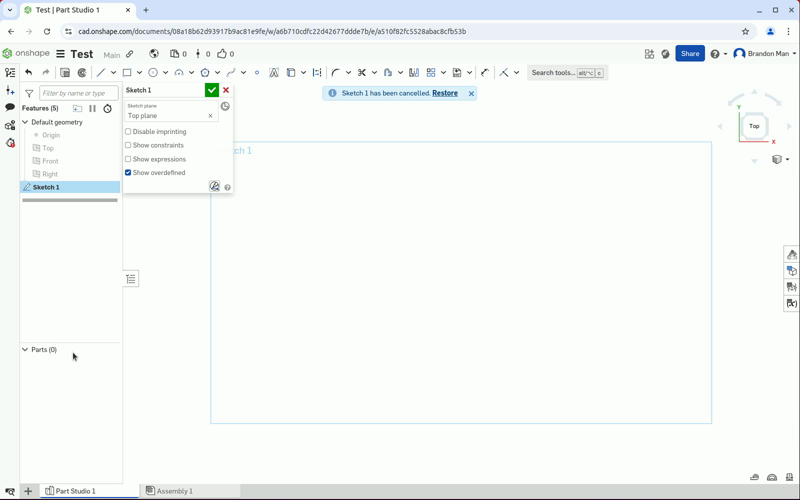
key(y)
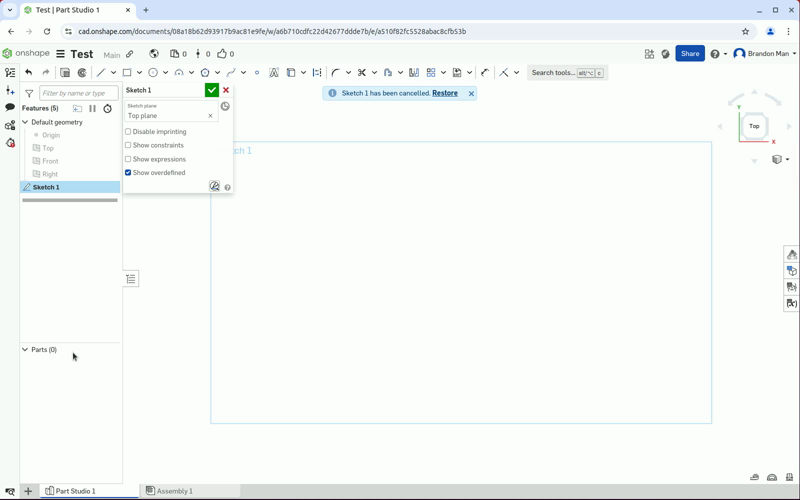
key(l)
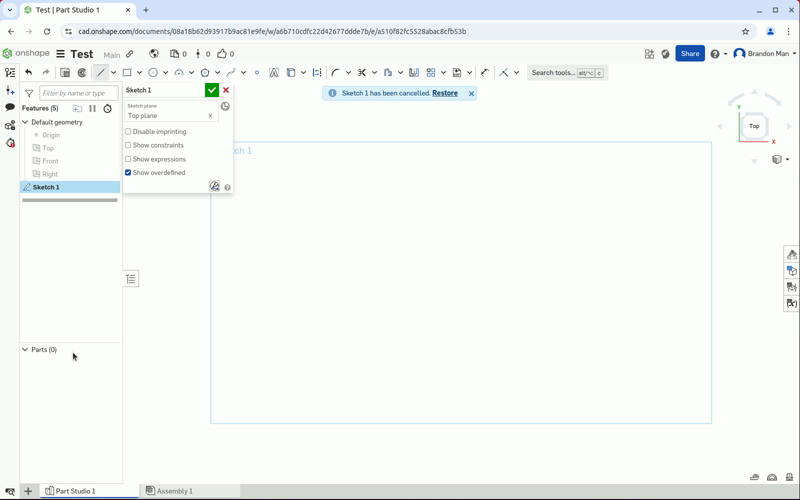
key_down(shift)
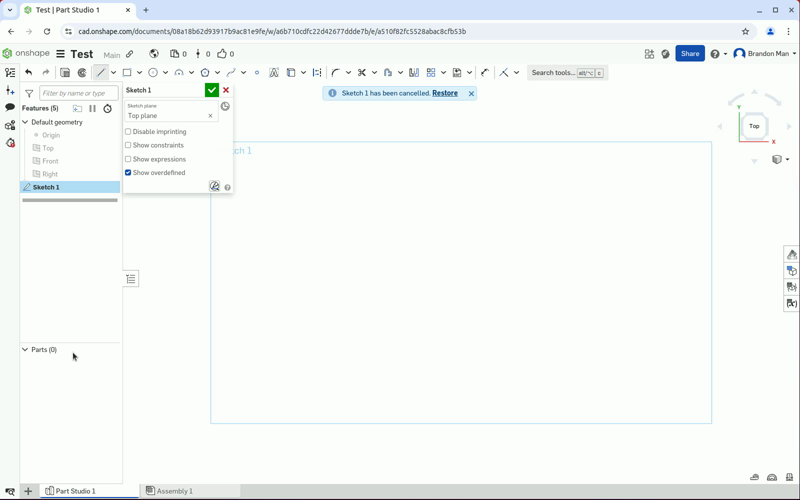
mouse_move(460, 282)
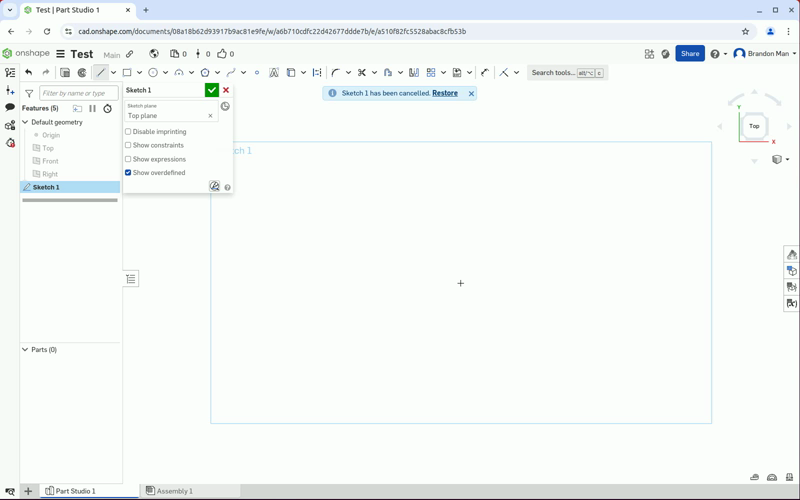
click(460, 282)
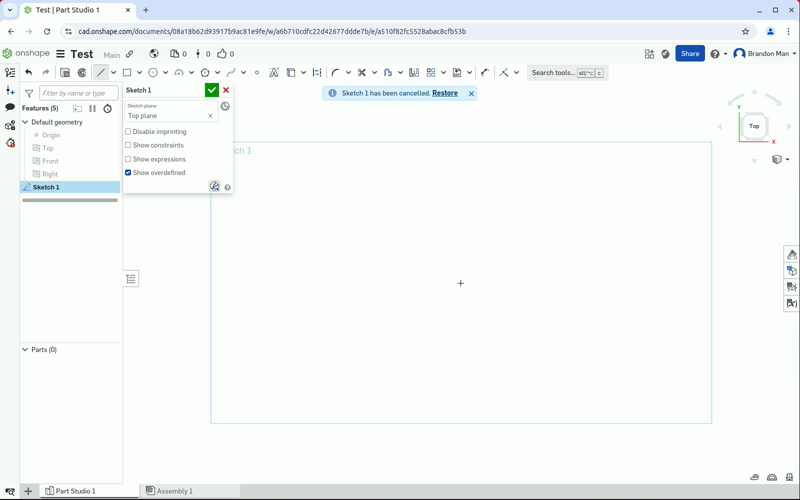
key_up(shift)
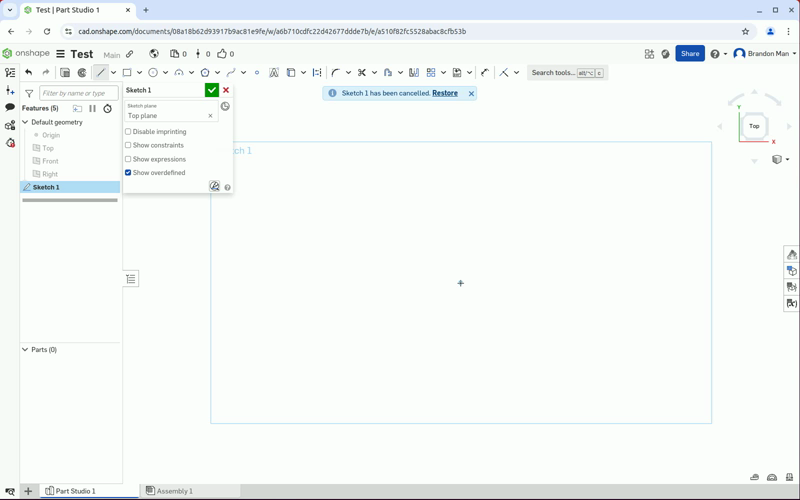
key_down(shift)
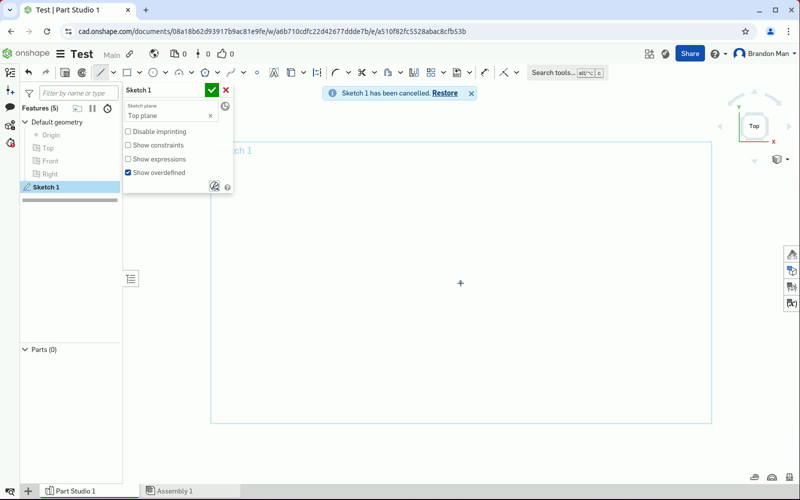
mouse_move(573, 282)
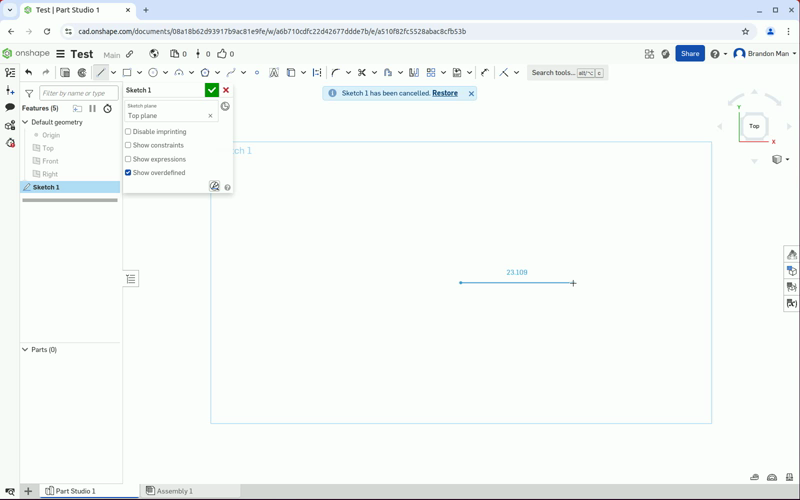
click(573, 282)
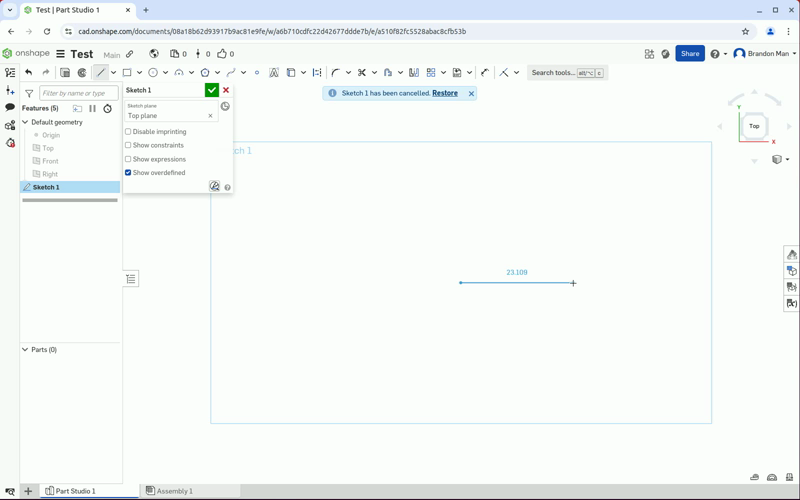
key_up(shift)
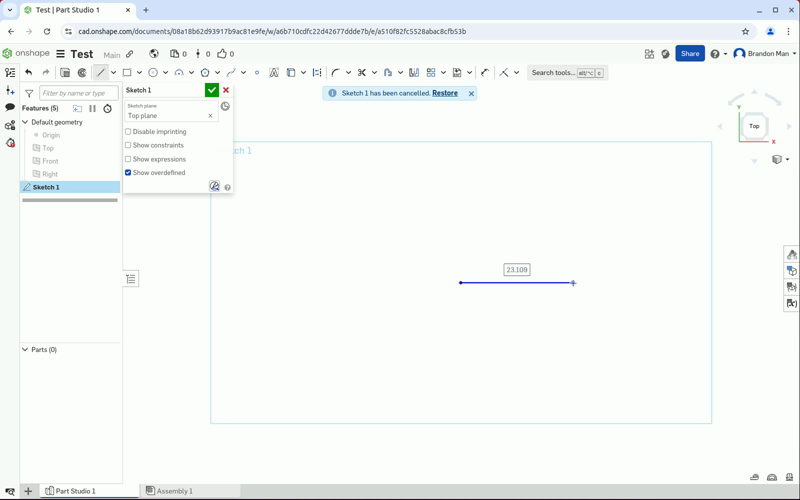
key_down(shift)
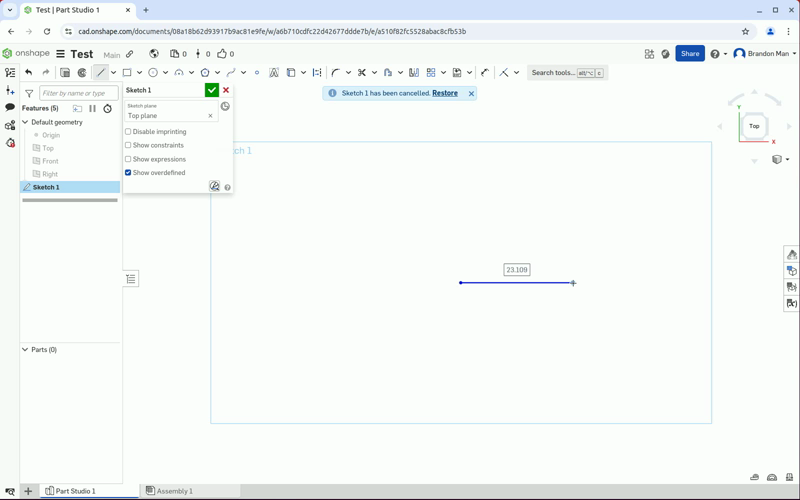
mouse_move(573, 221)
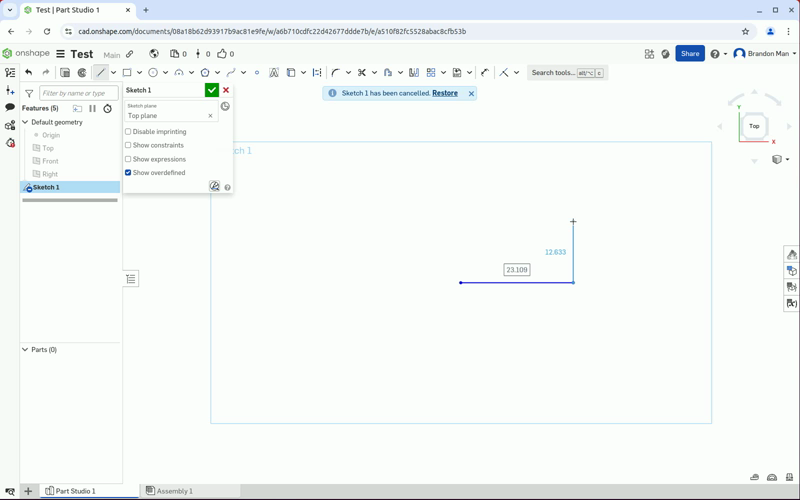
click(573, 221)
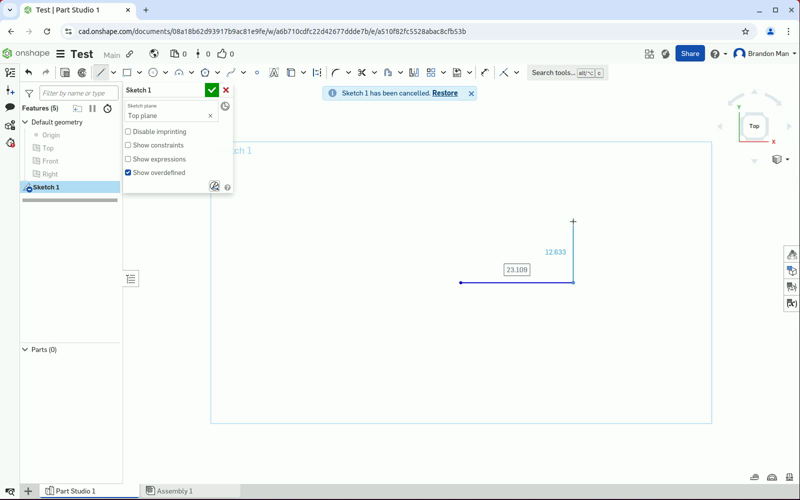
key_up(shift)
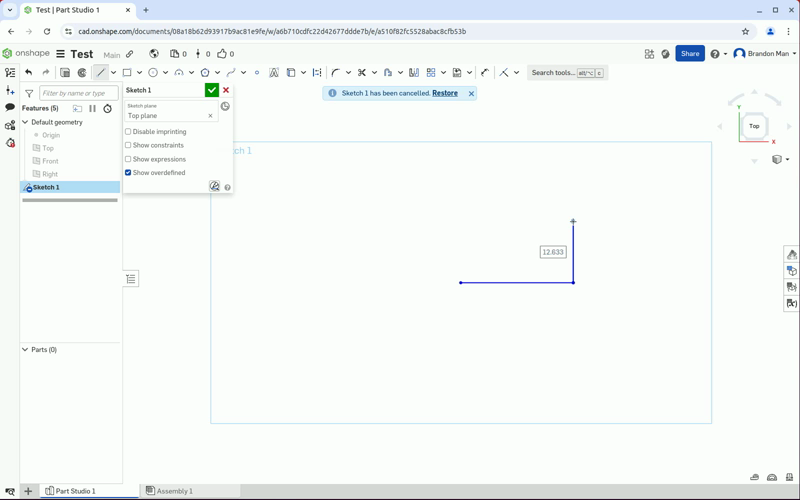
key_down(shift)
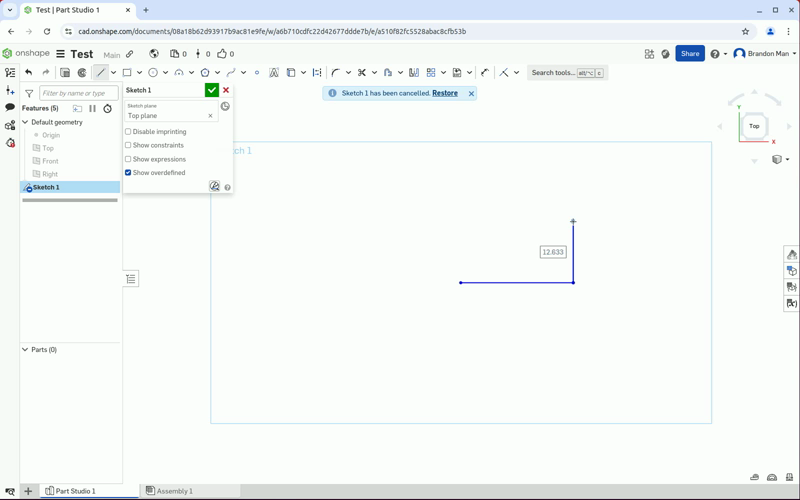
mouse_move(460, 221)
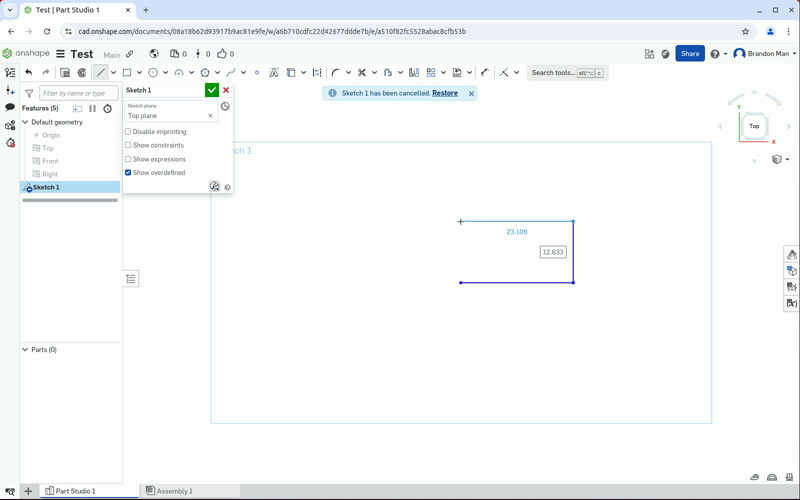
click(460, 221)
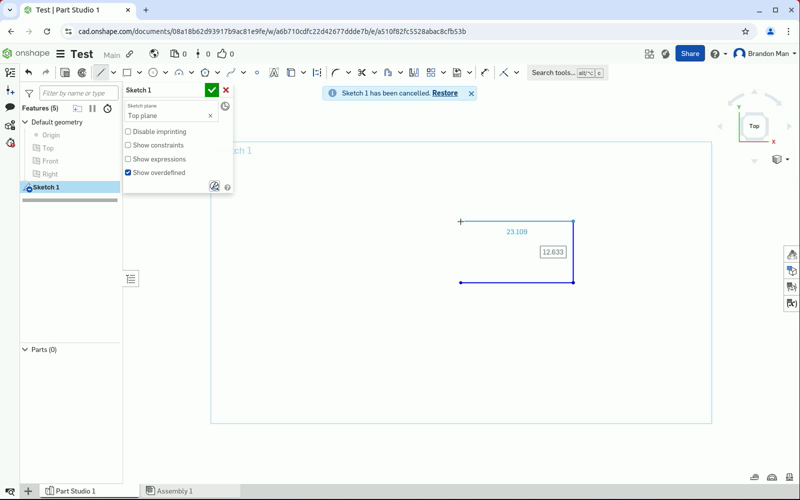
key_up(shift)
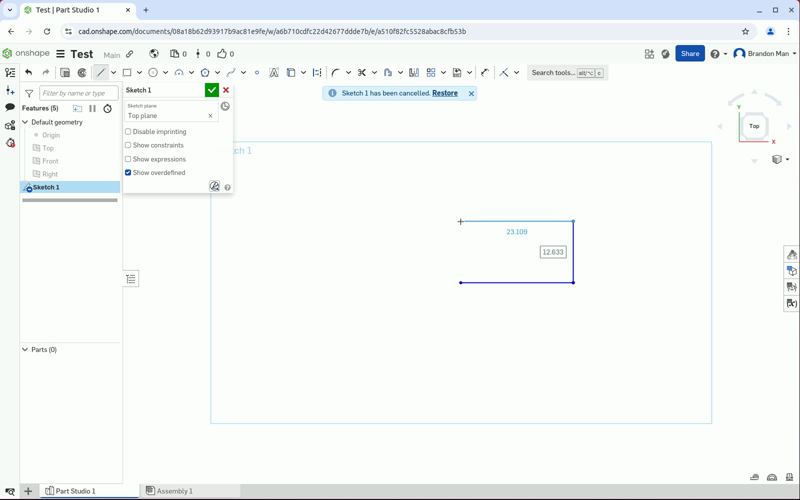
key_down(shift)
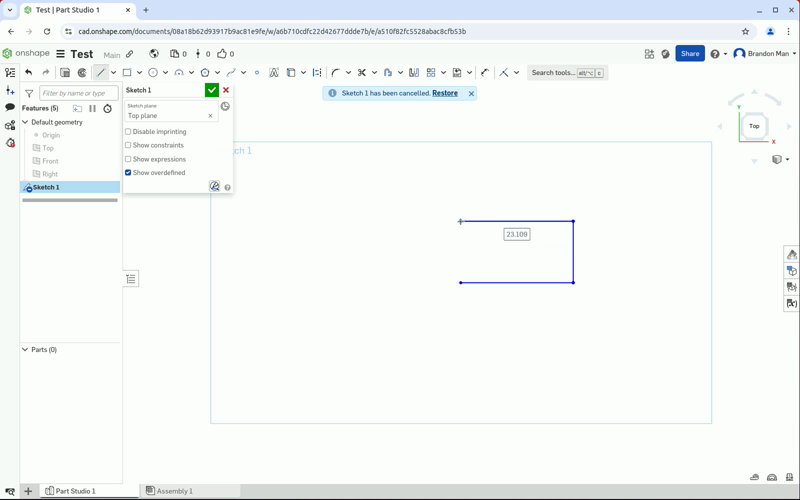
mouse_move(460, 282)
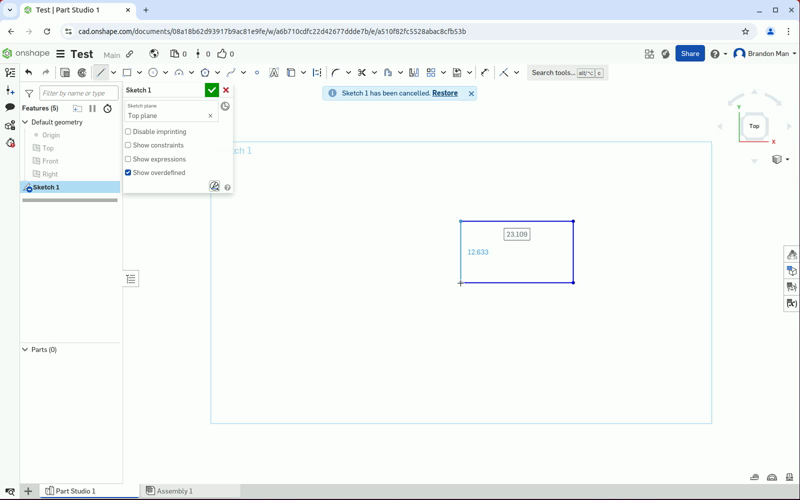
key_up(shift)
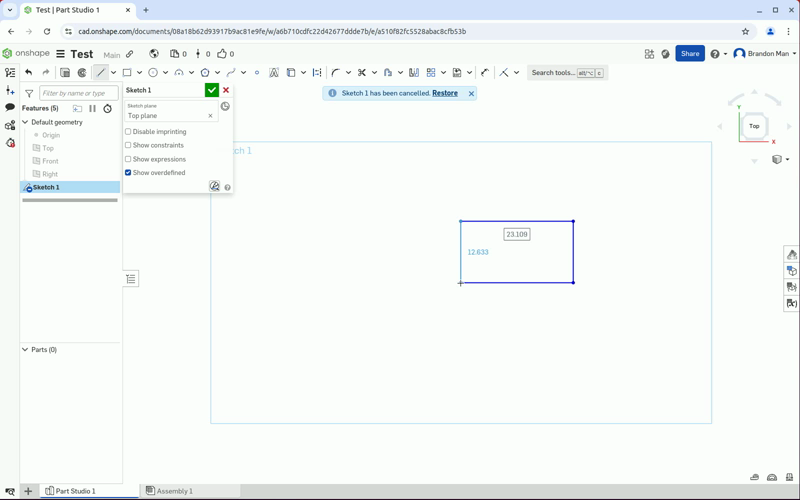
click(460, 282)
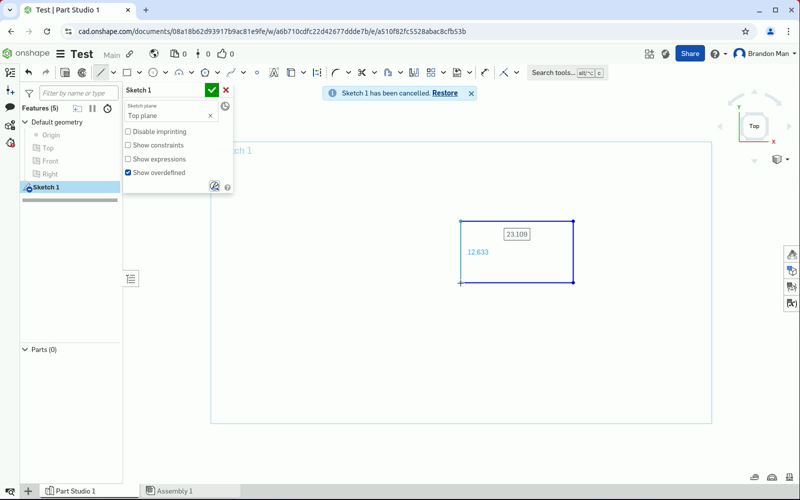
key(esc)
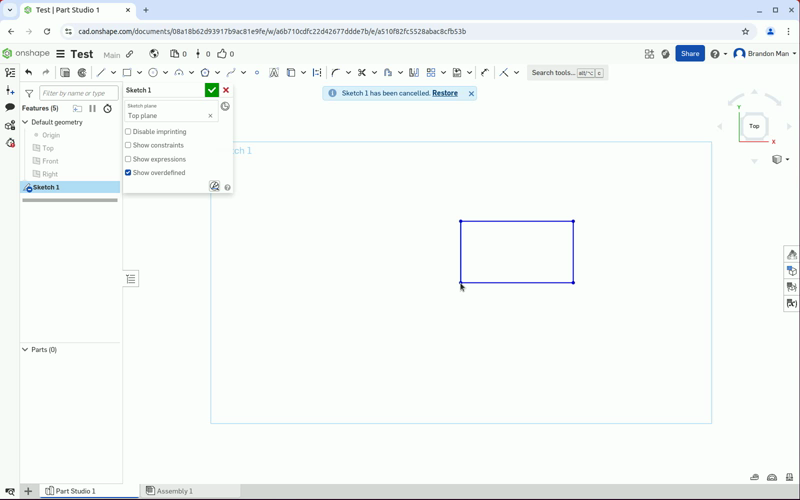
mouse_move(531, 256)
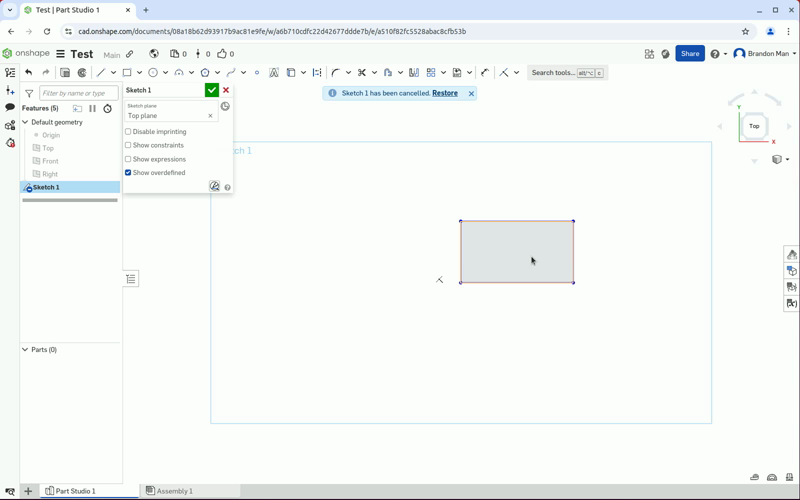
click(531, 256)
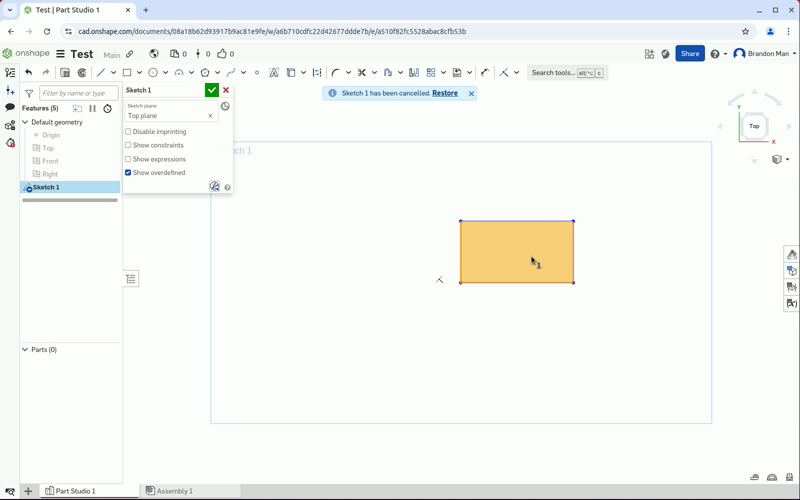
mouse_move(73, 352)
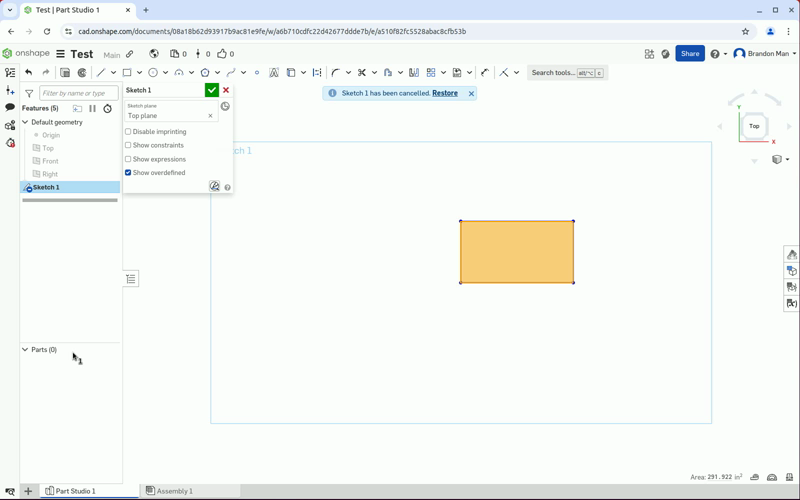
key(shift+y)
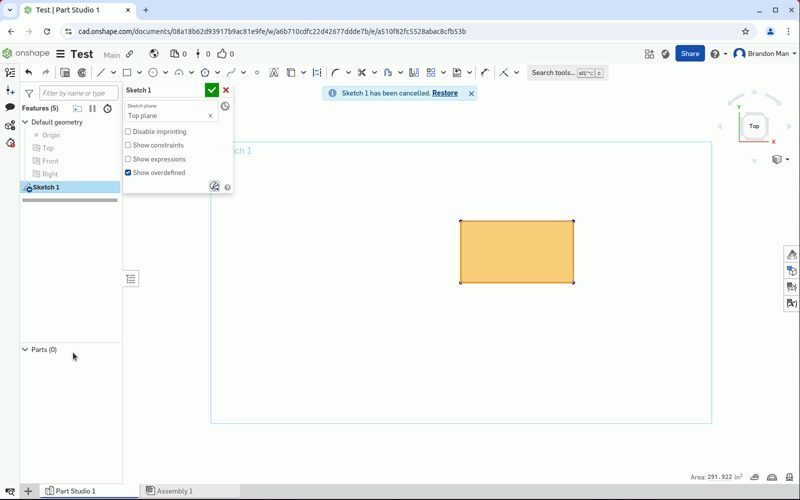
key(shift+e)
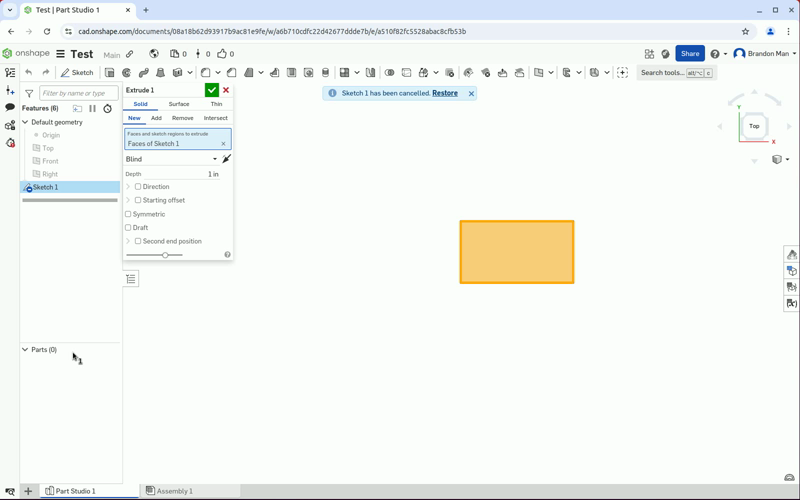
mouse_move(143, 106)
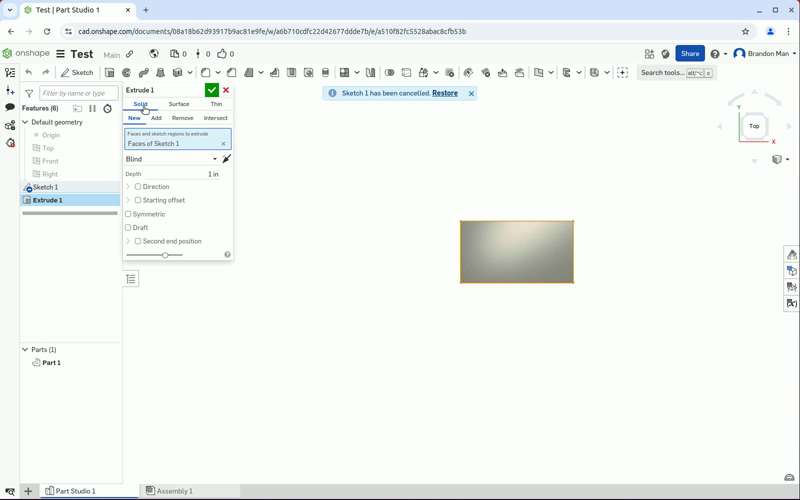
click(143, 106)
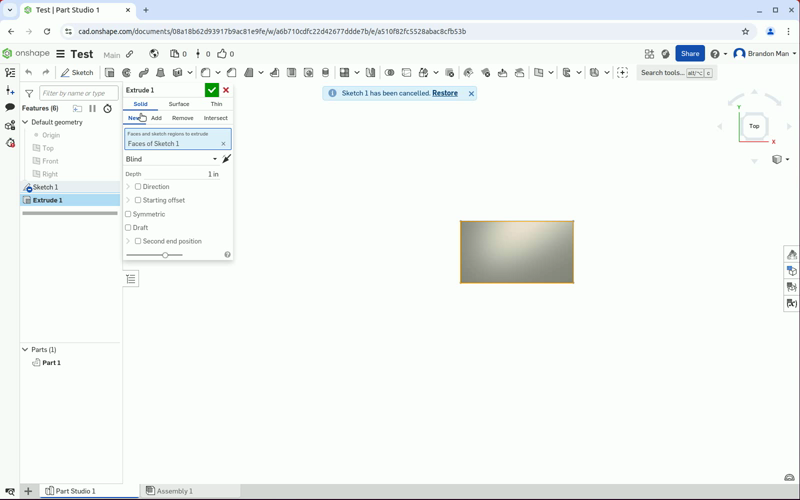
mouse_move(137, 120)
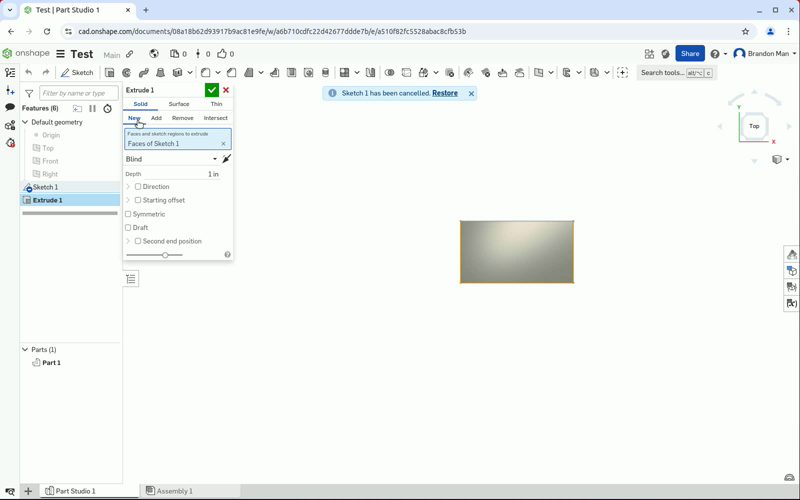
click(137, 120)
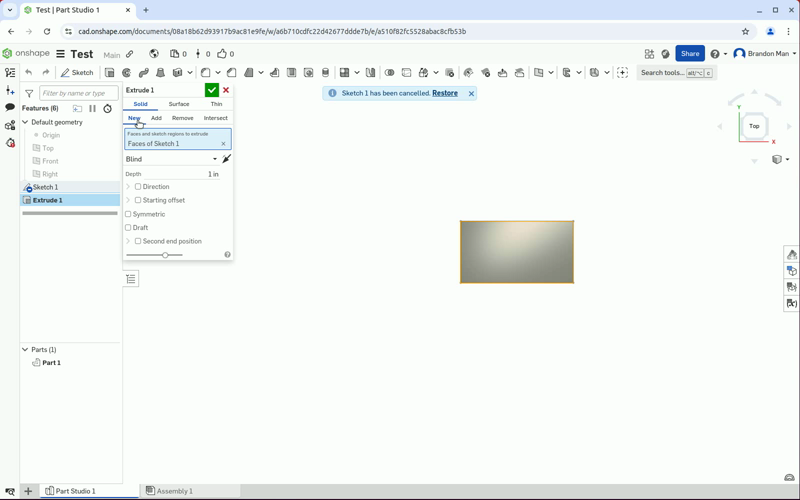
key(tab, 4)
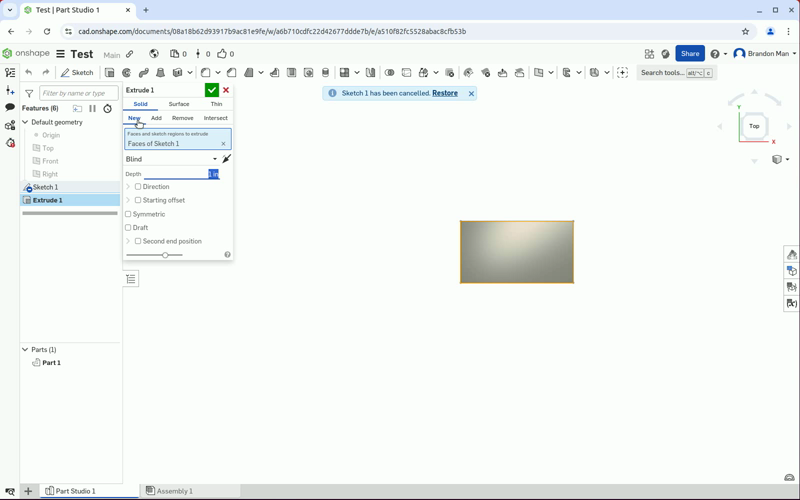
text(5.777)
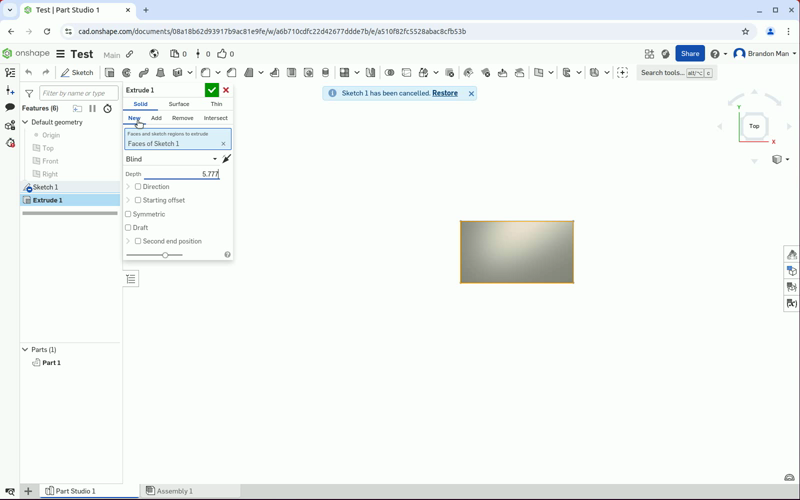
key(enter)
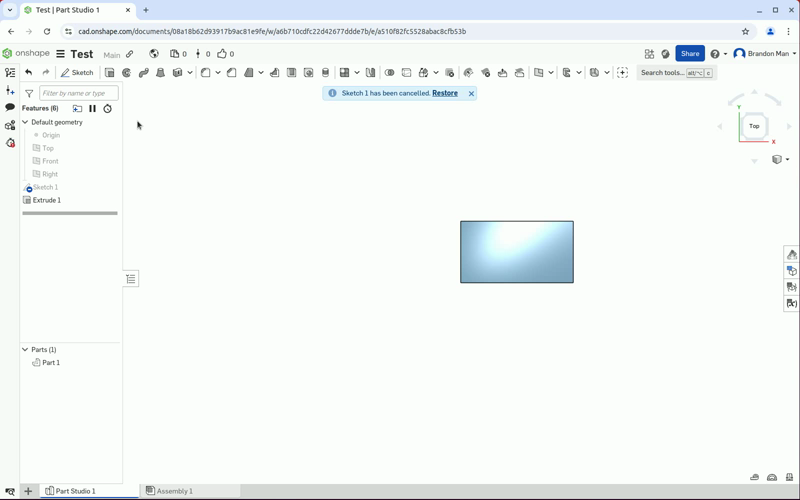
key(shift+h)
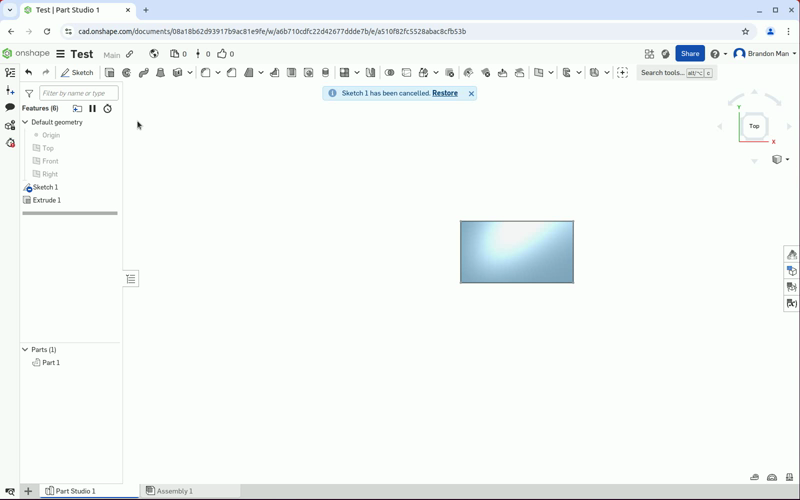
key(shift+h)
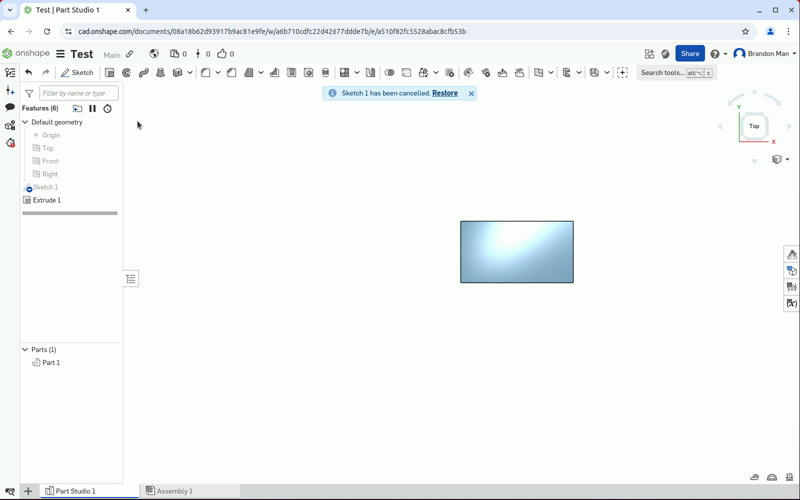
mouse_move(73, 189)
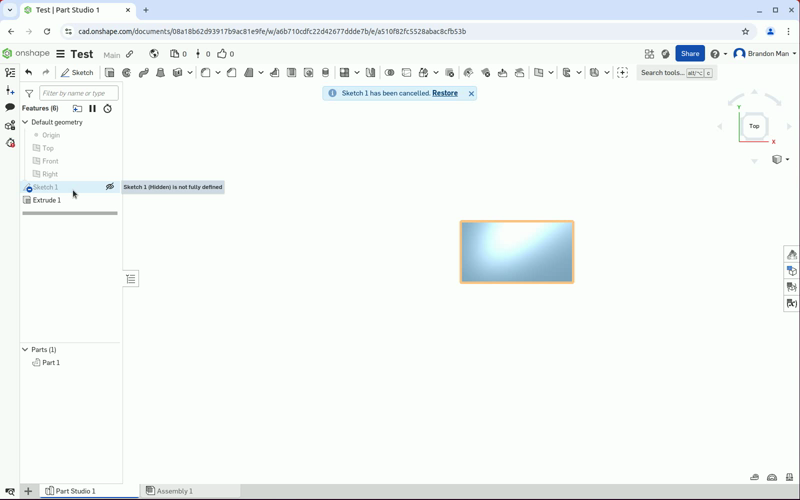
click(73, 189)
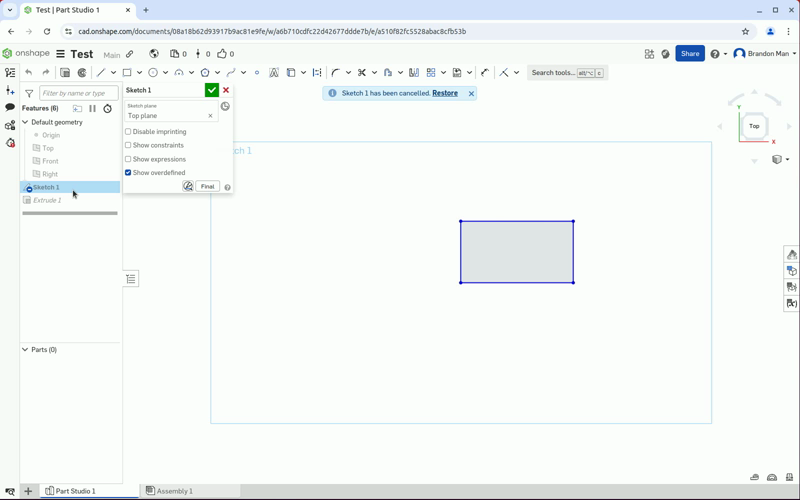
mouse_move(229, 92)
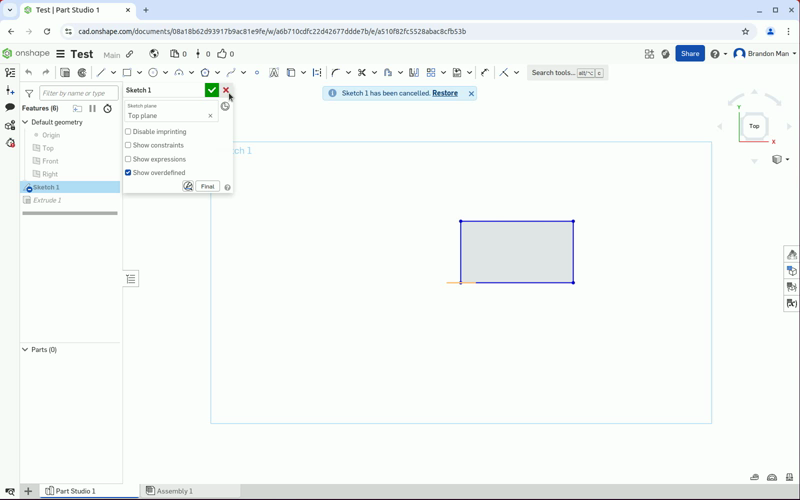
click(229, 92)
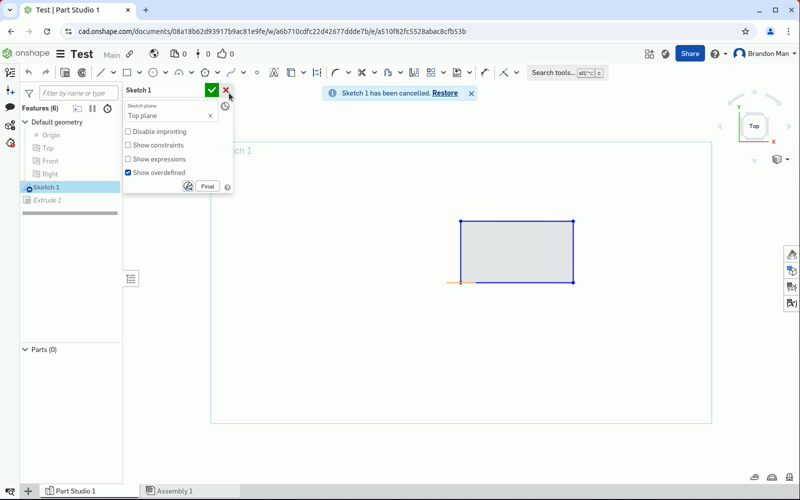
key(shift+s)
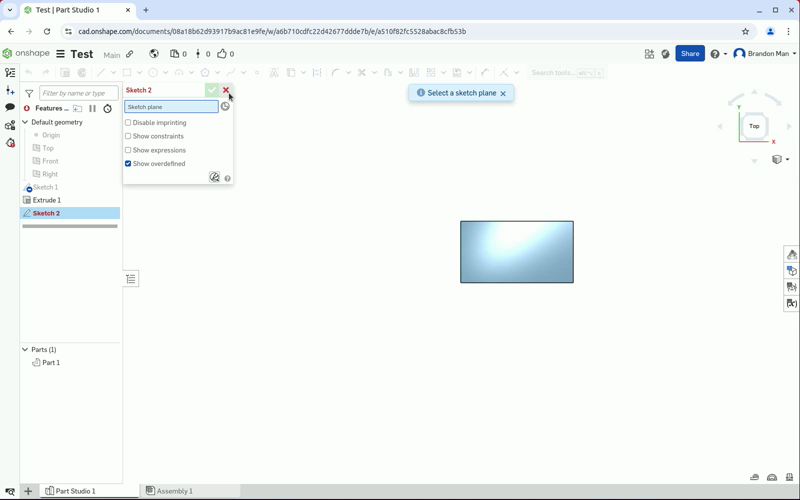
mouse_move(73, 150)
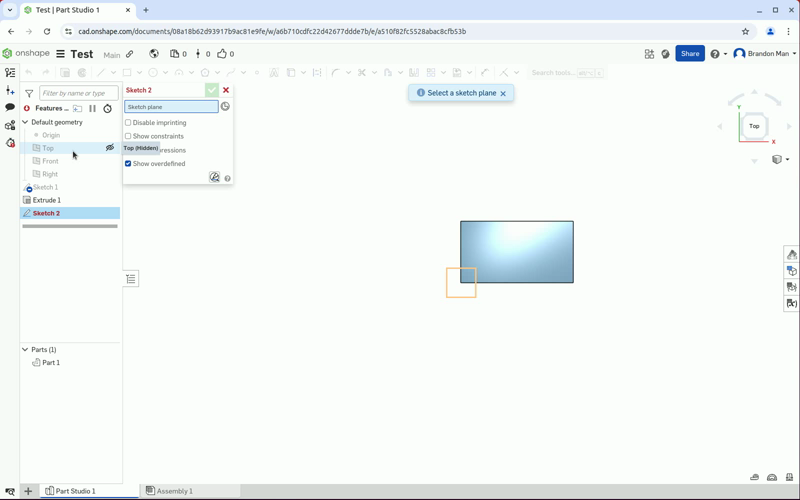
click(73, 150)
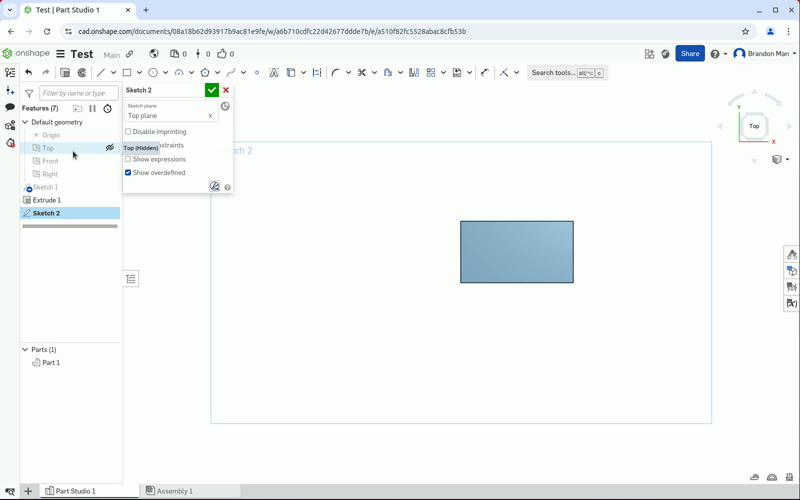
mouse_move(73, 352)
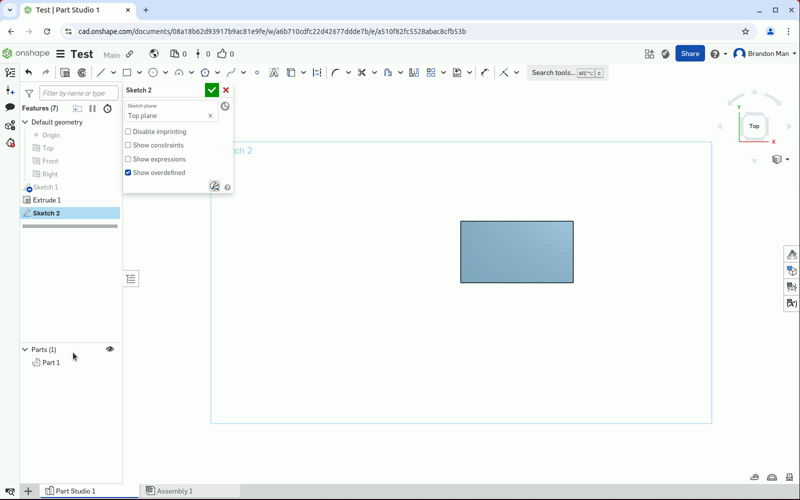
key(y)
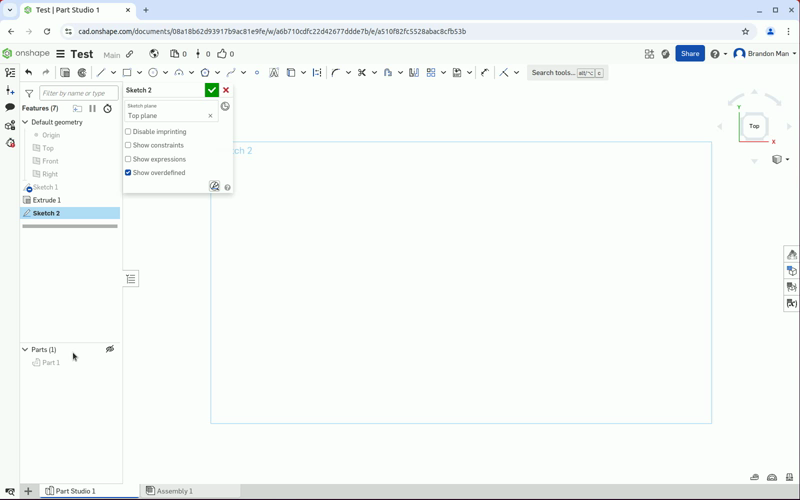
key(c)
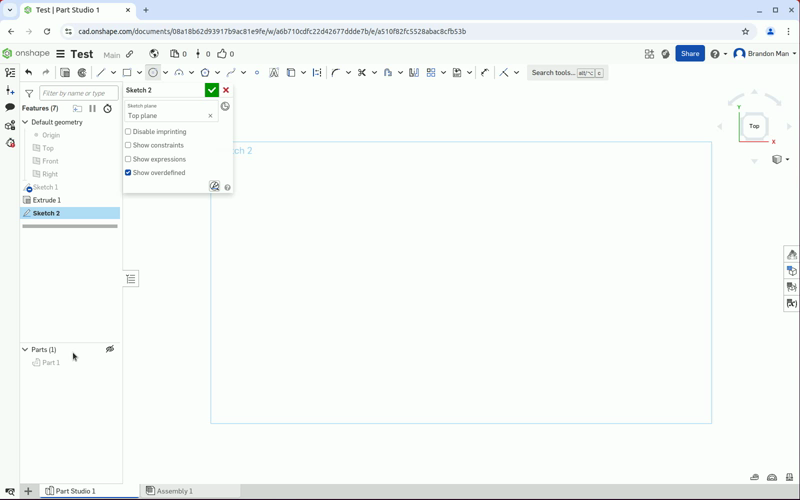
key_down(shift)
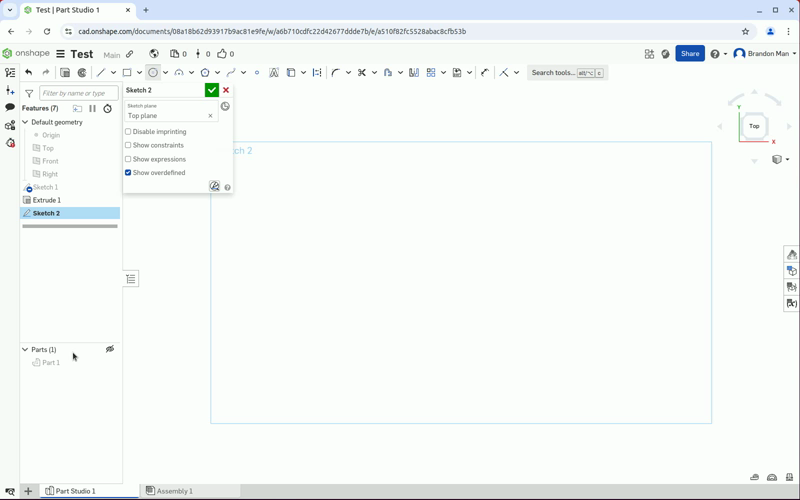
mouse_move(551, 252)
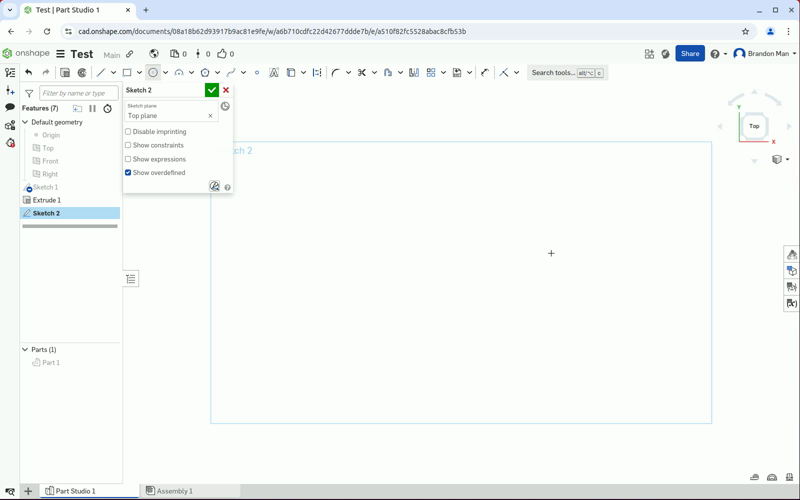
click(551, 252)
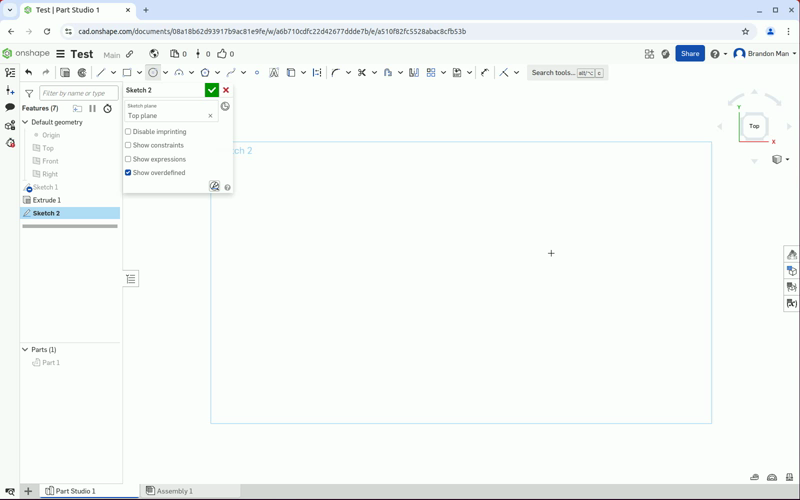
key_up(shift)
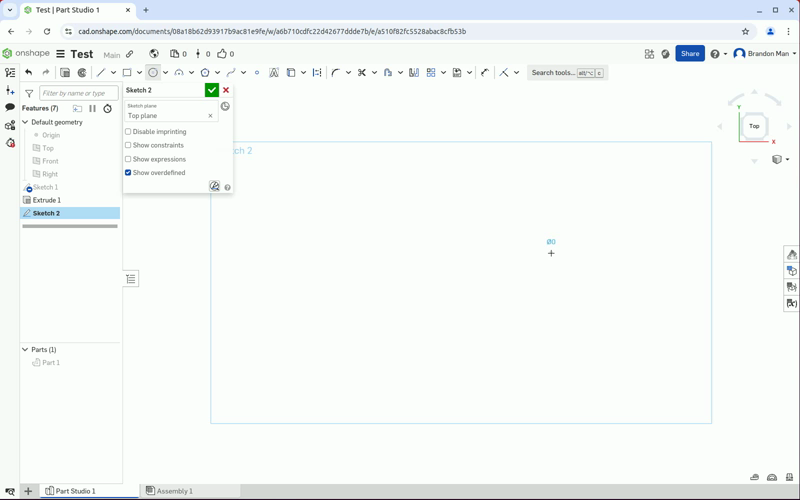
mouse_move(565, 252)
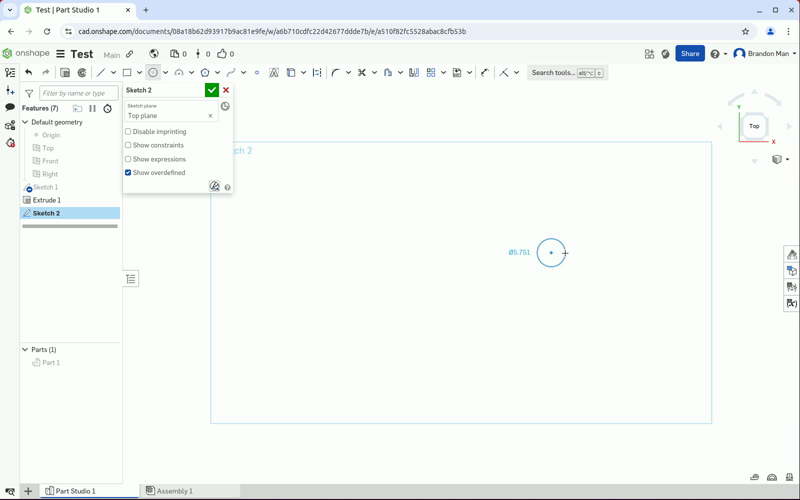
click(565, 252)
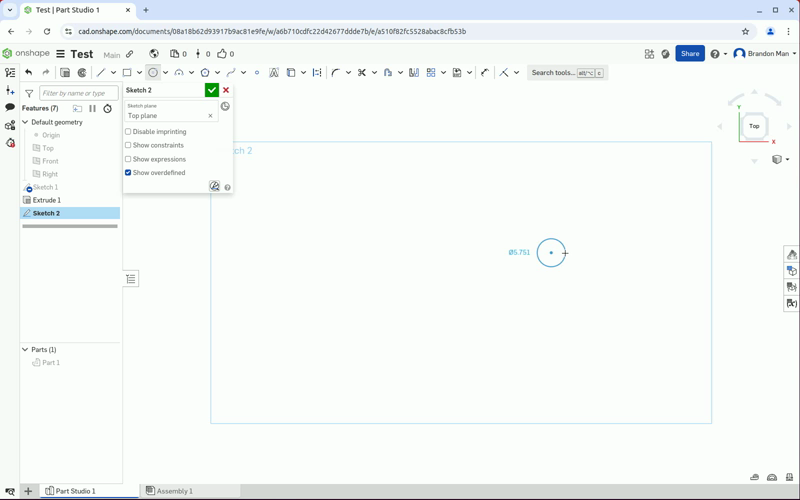
key(esc)
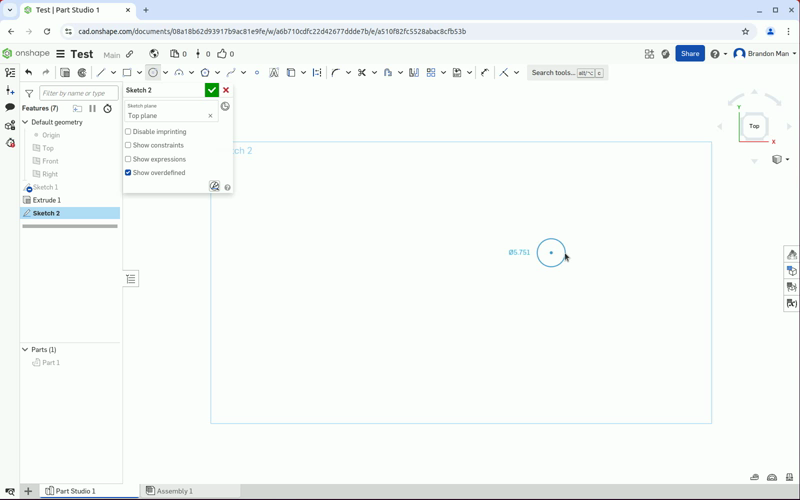
mouse_move(559, 258)
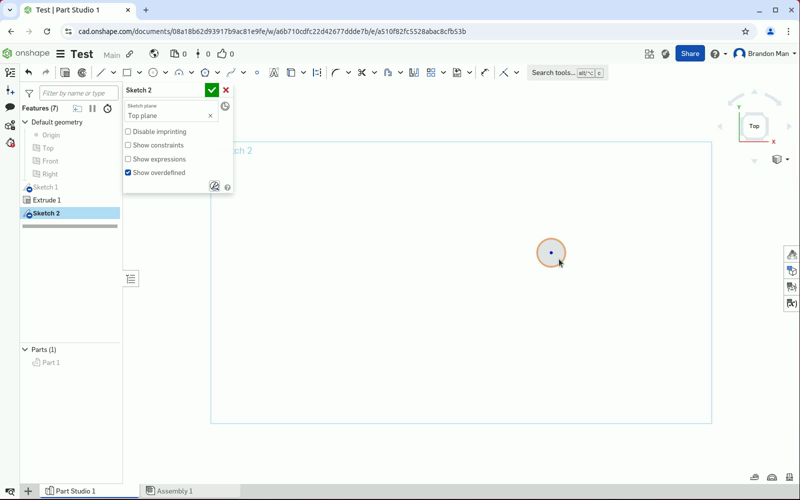
scroll(6)
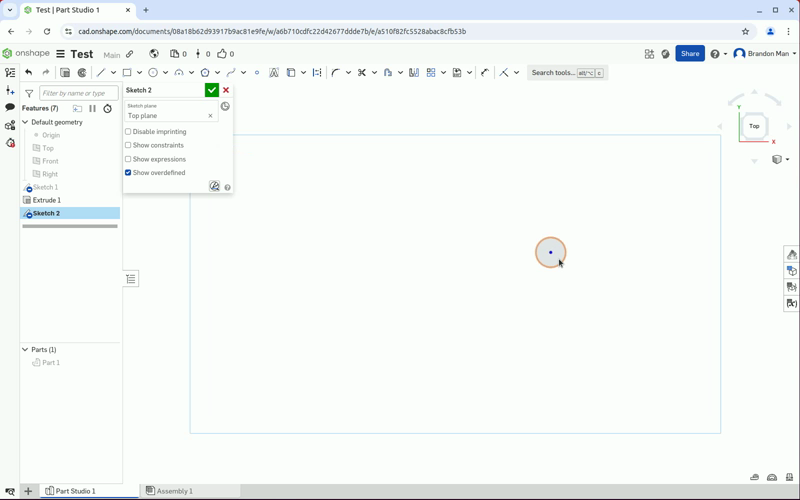
scroll(6)
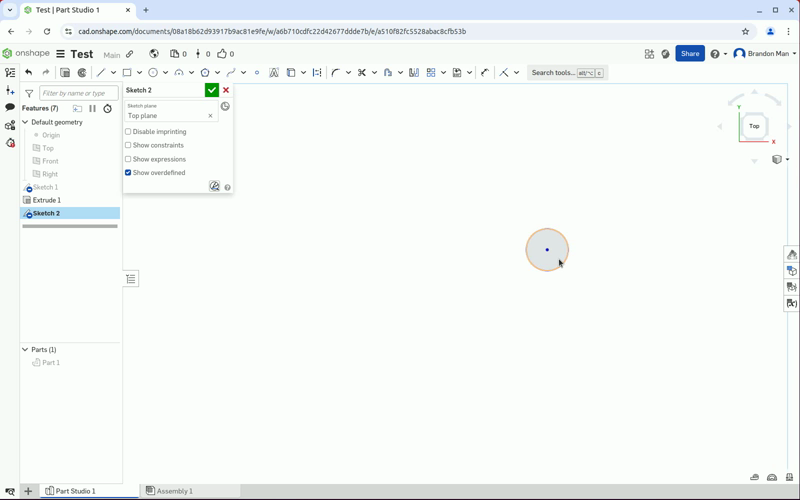
scroll(6)
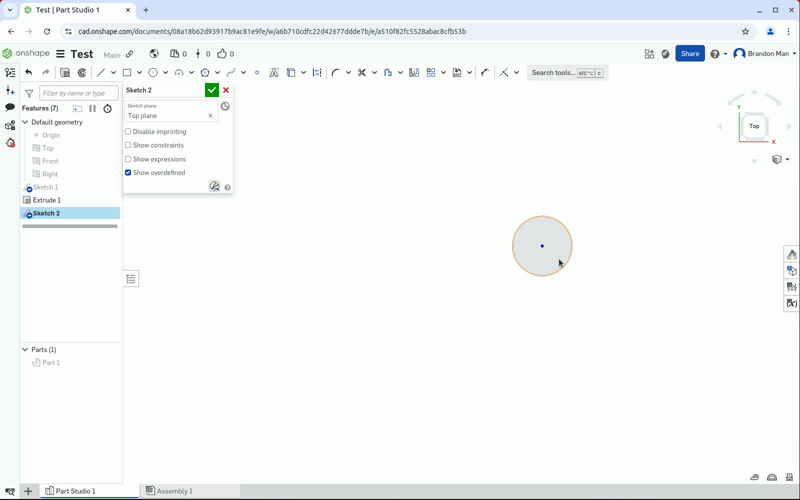
scroll(6)
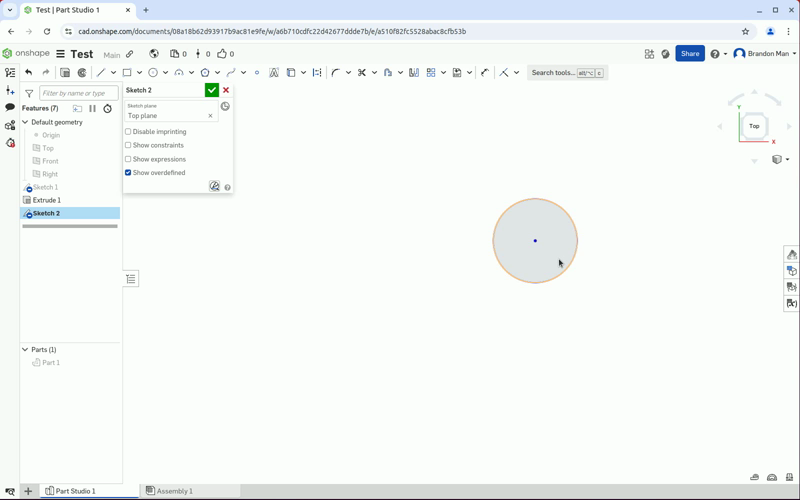
scroll(6)
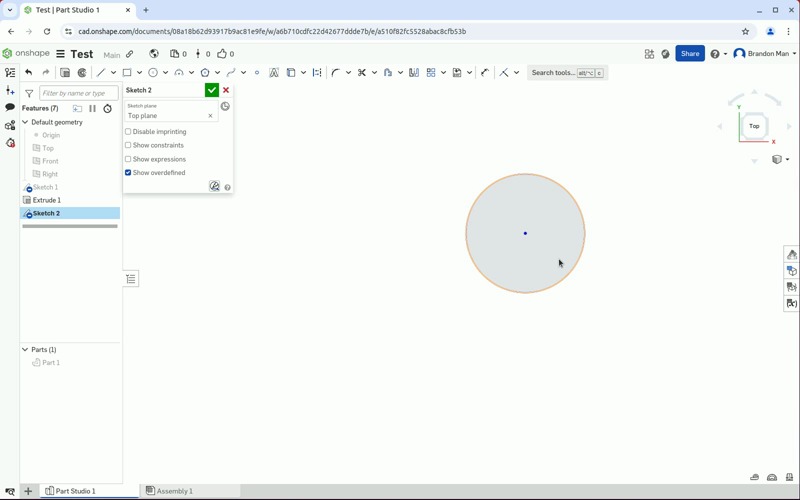
scroll(6)
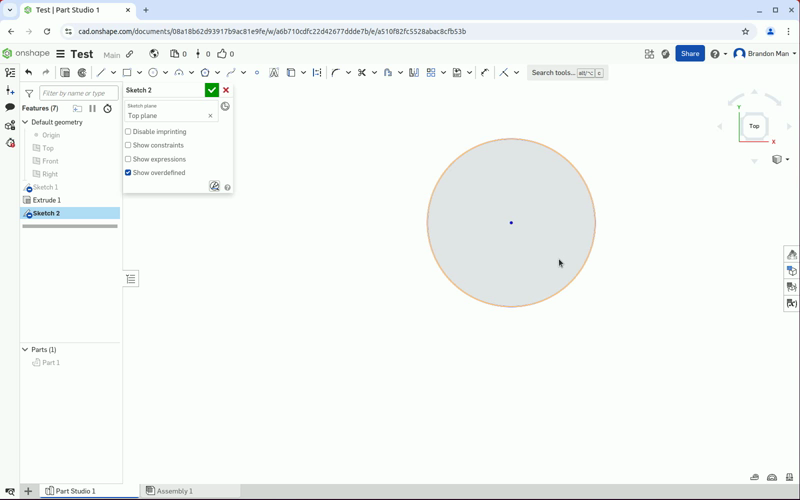
scroll(6)
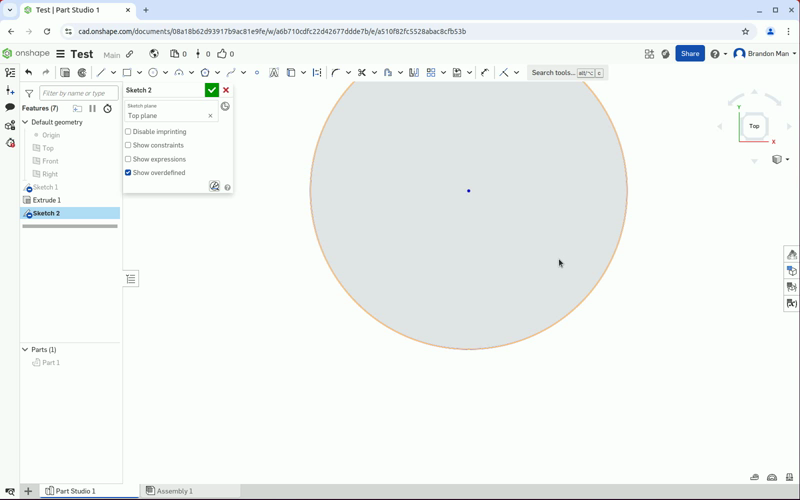
click(559, 258)
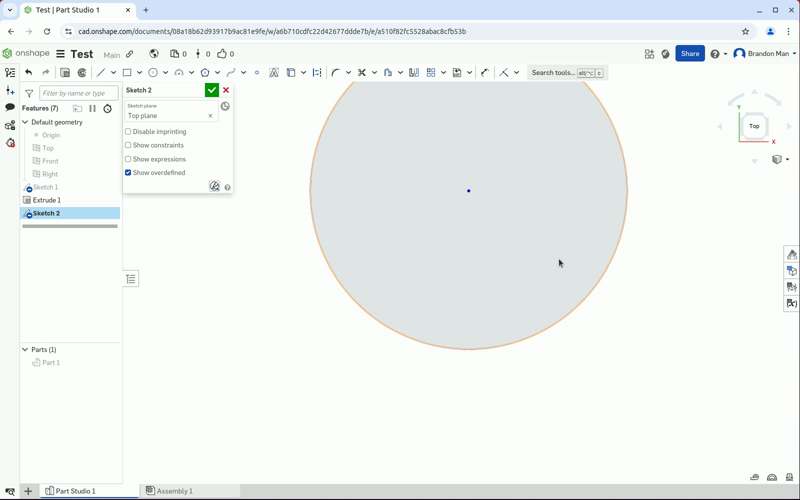
scroll(-6)
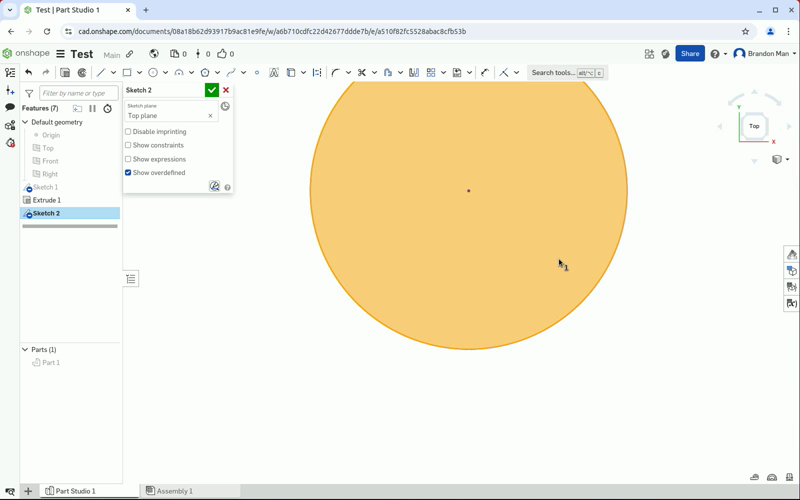
scroll(-6)
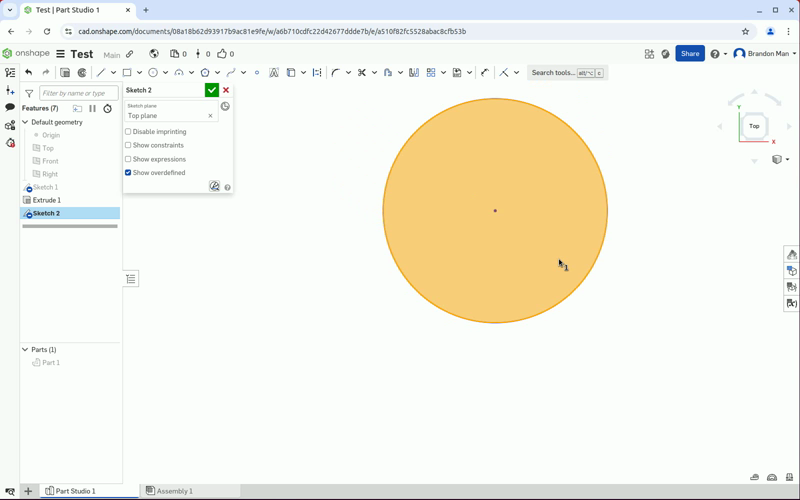
scroll(-6)
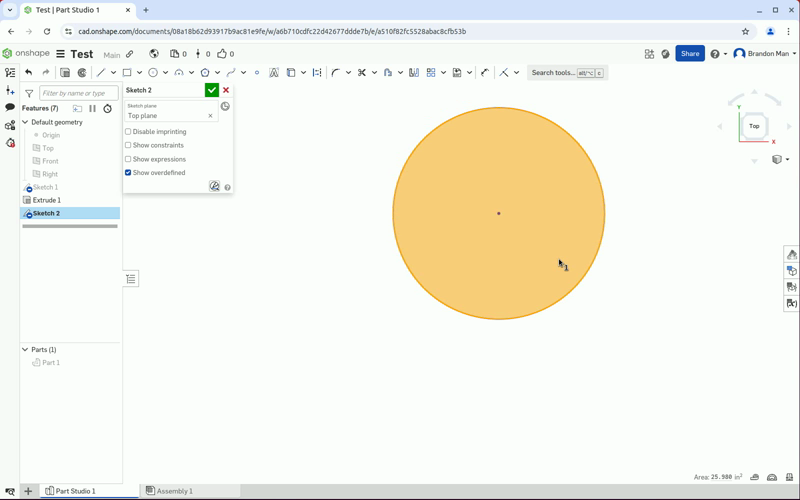
scroll(-6)
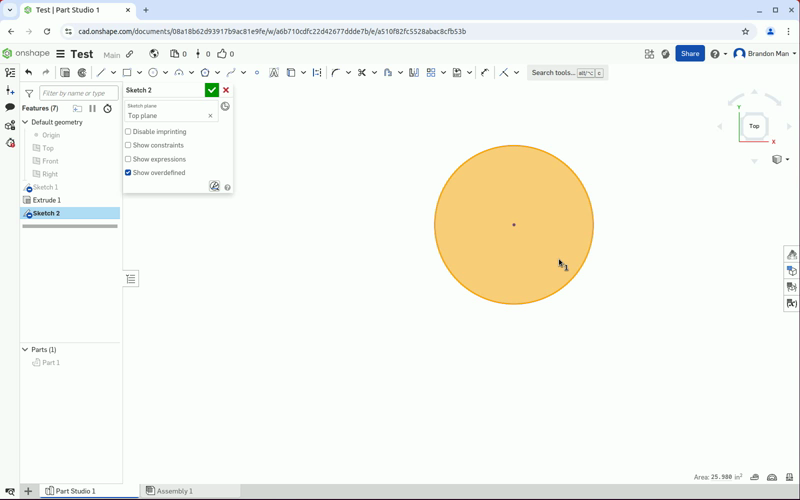
scroll(-6)
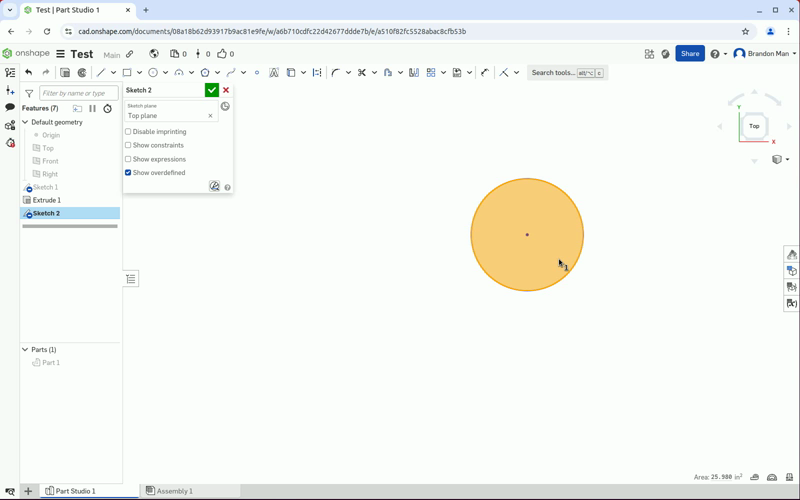
scroll(-6)
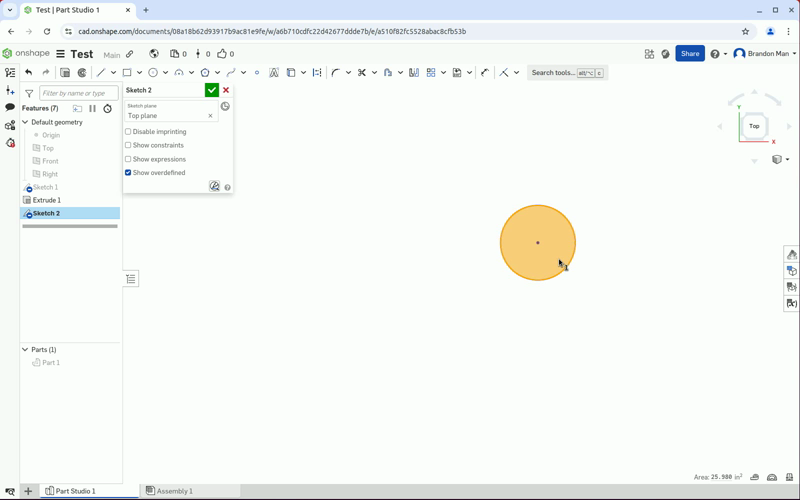
scroll(-6)
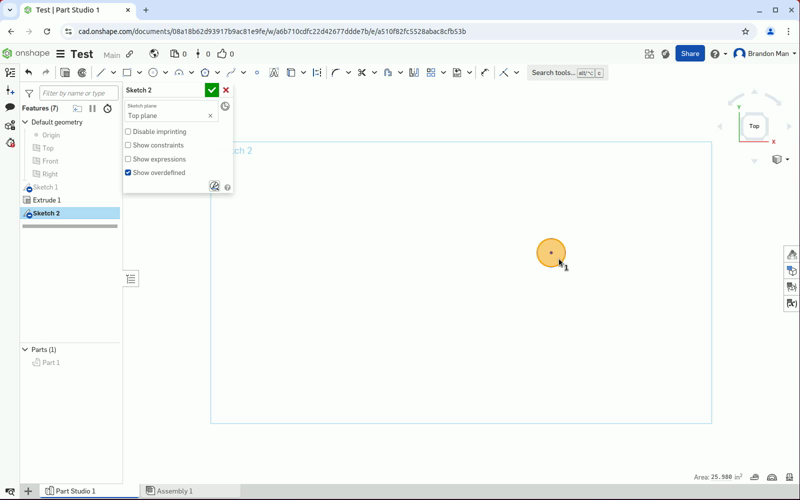
mouse_move(73, 352)
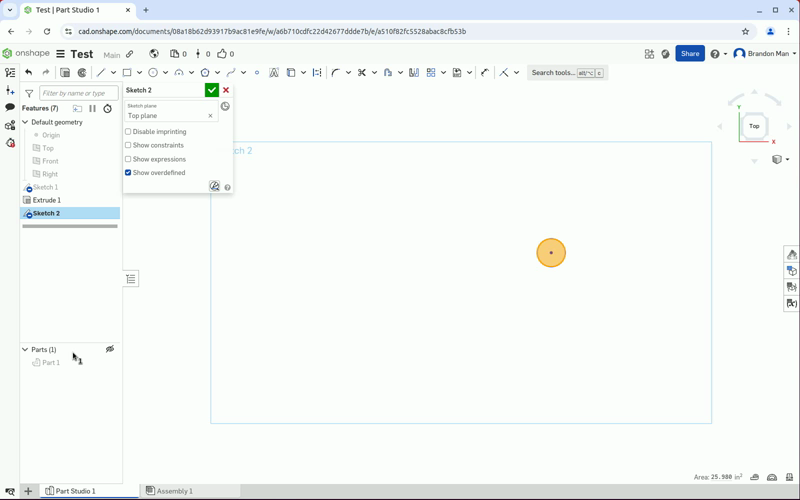
key(shift+y)
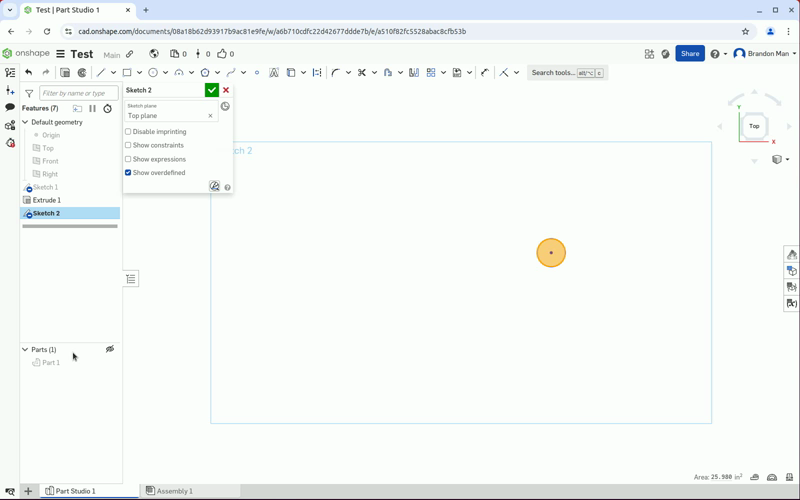
key(shift+e)
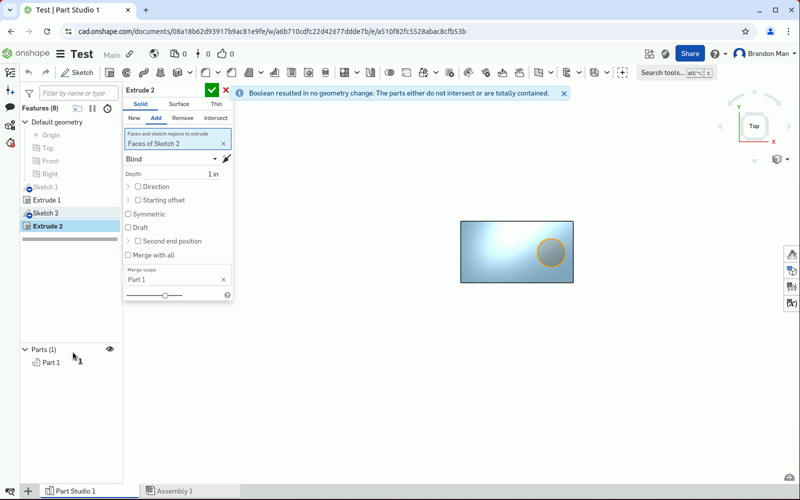
mouse_move(143, 106)
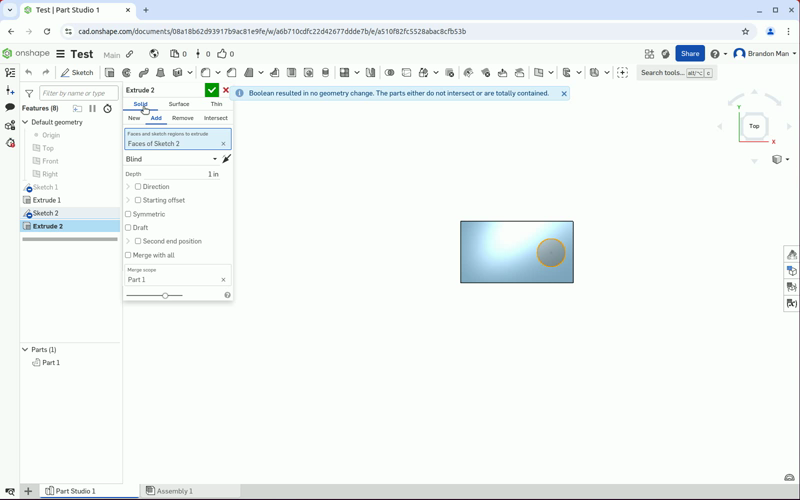
click(143, 106)
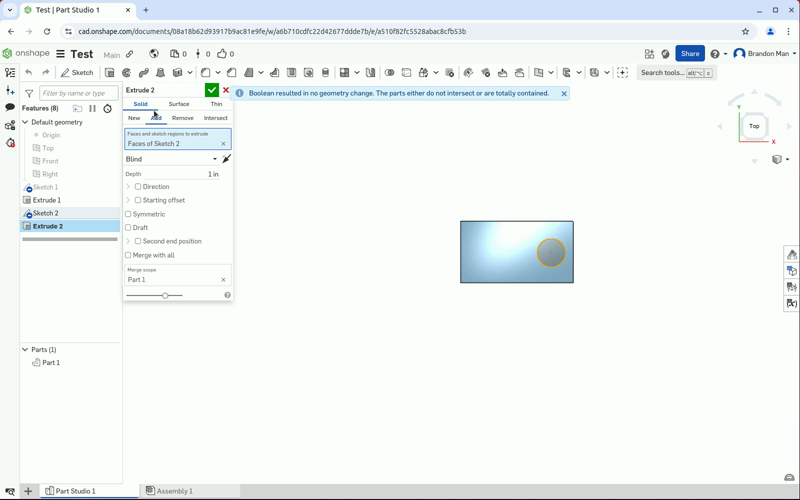
mouse_move(186, 120)
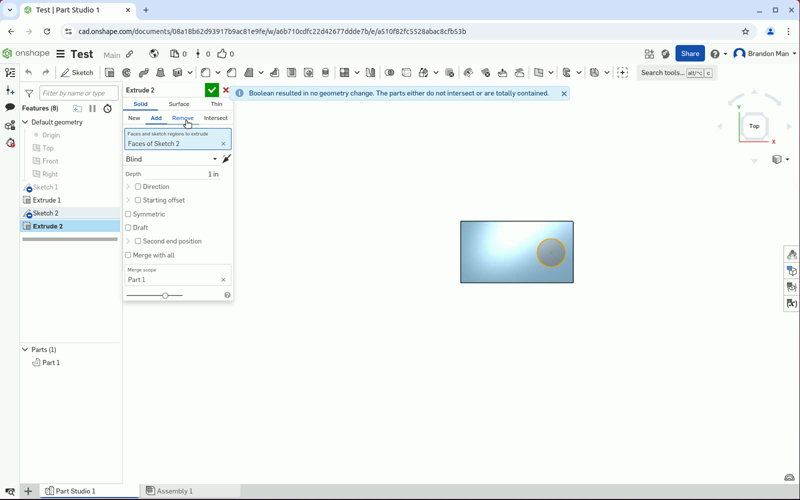
click(186, 120)
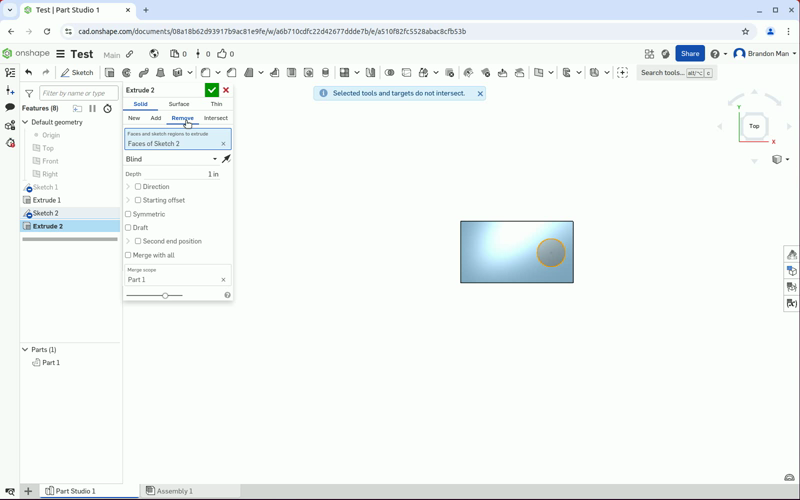
key(tab, 4)
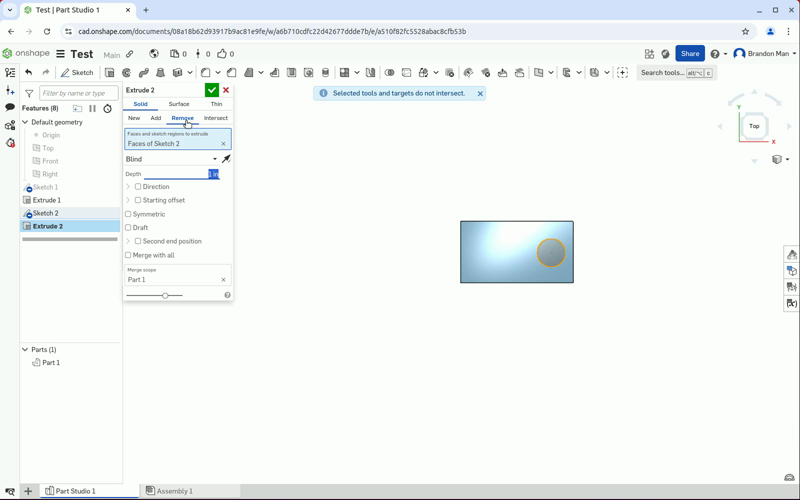
text(-5.777)
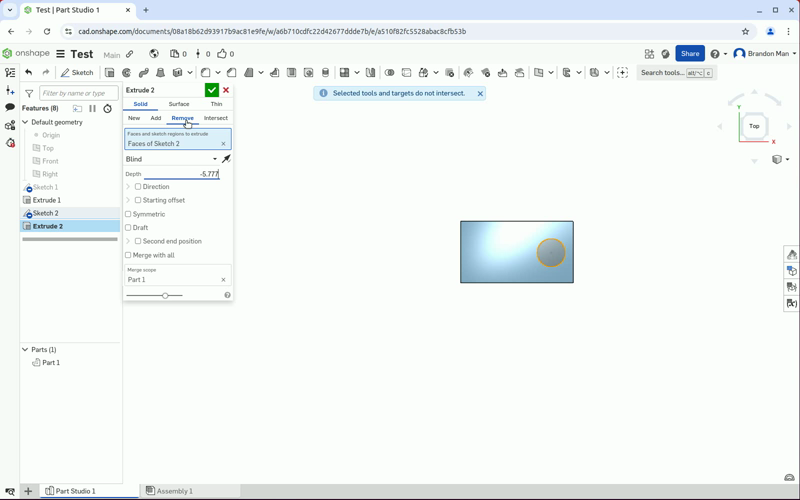
key(tab, 6)
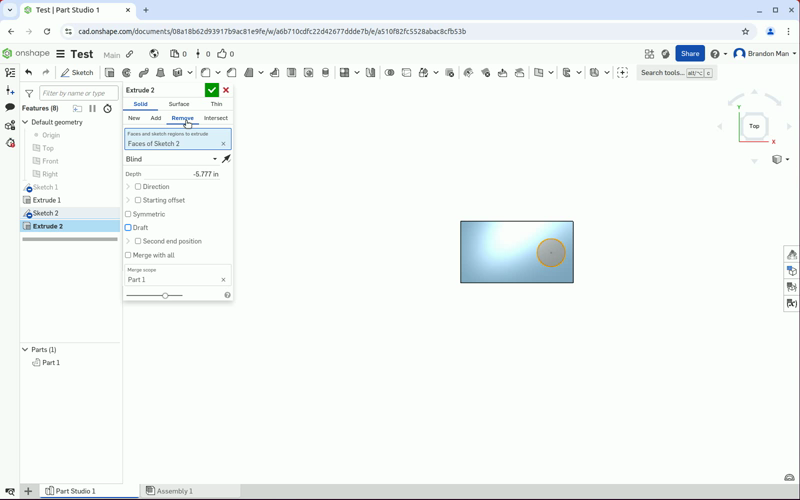
key(space)
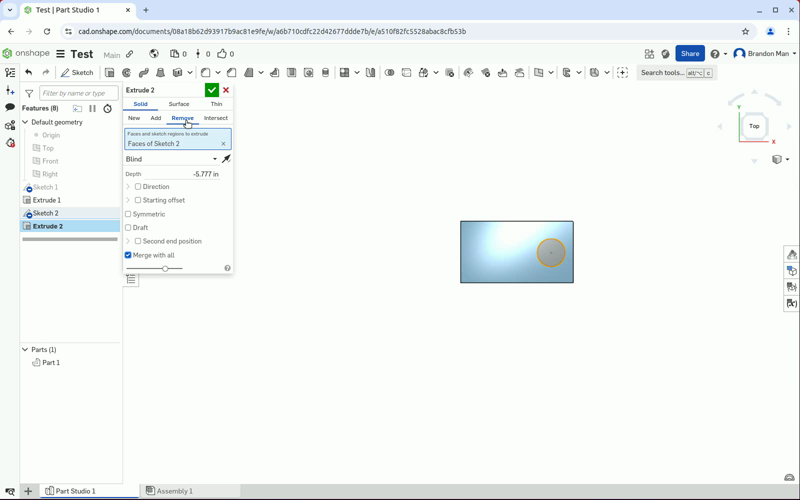
key(enter)
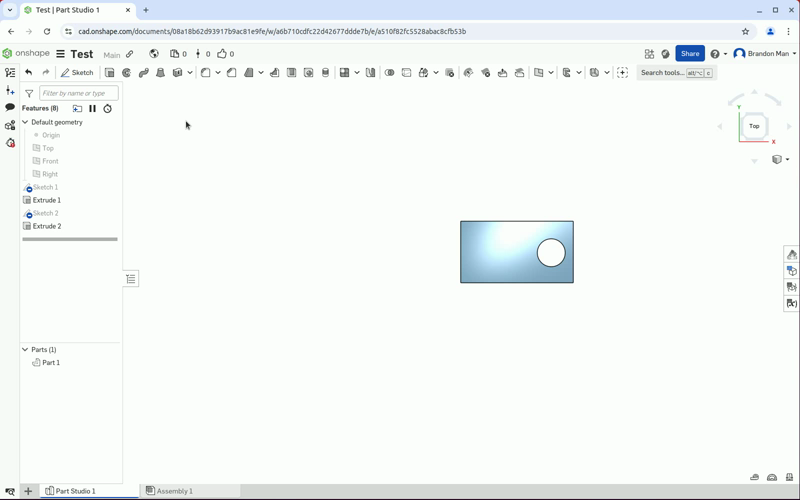
key(shift+h)
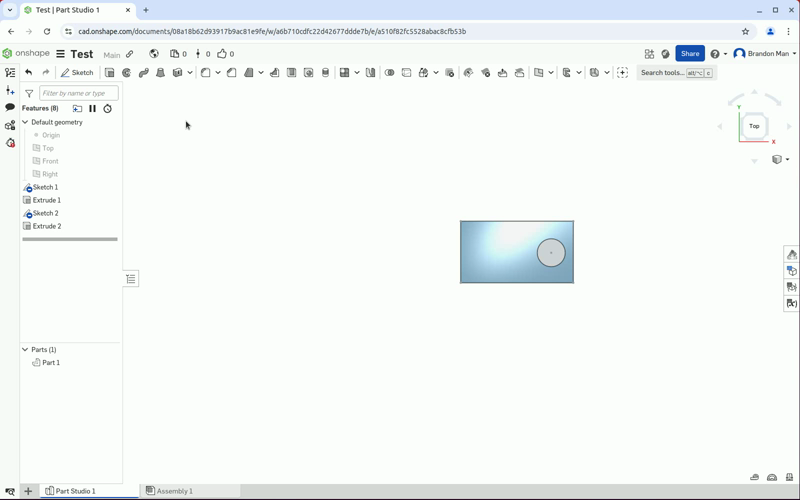
key(shift+h)
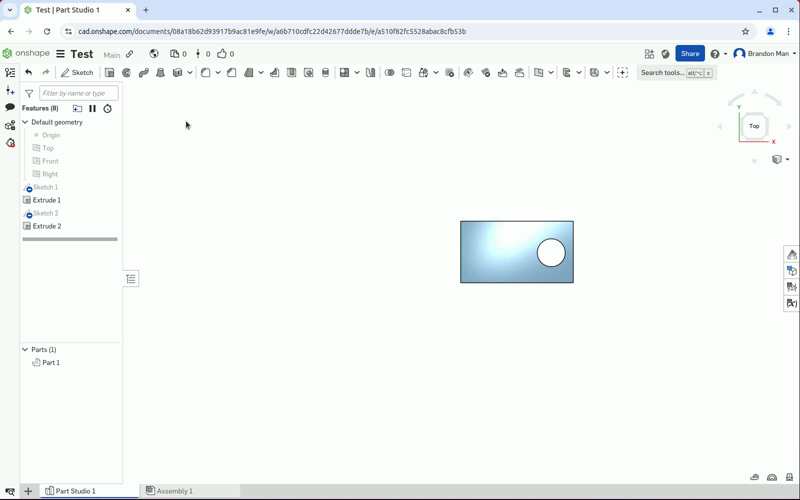
mouse_move(73, 189)
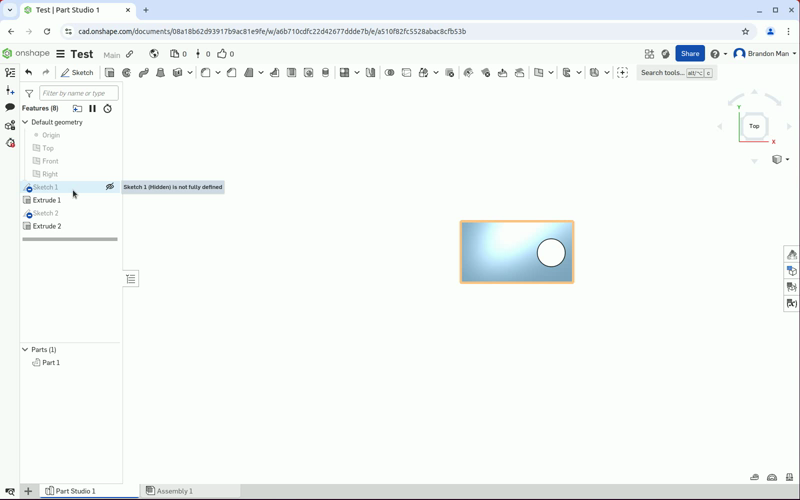
click(73, 189)
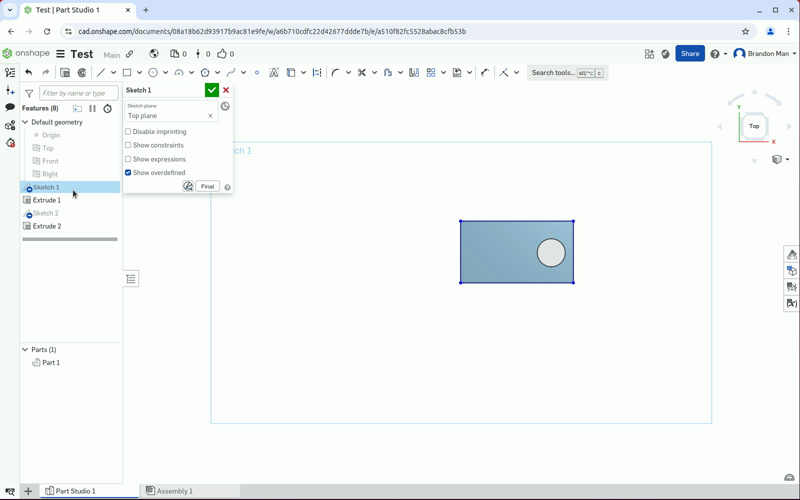
mouse_move(229, 92)
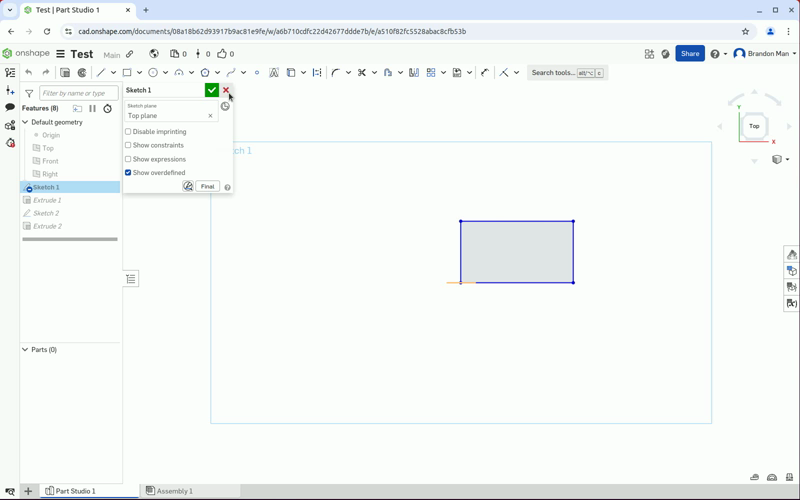
click(229, 92)
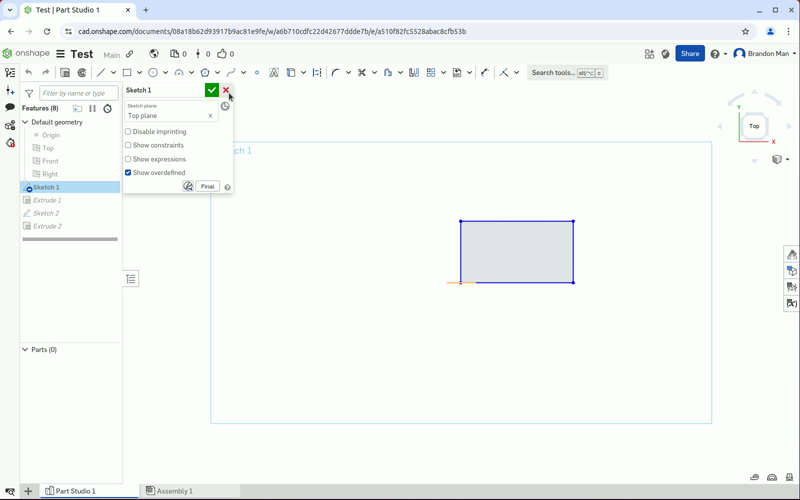
key(shift+s)
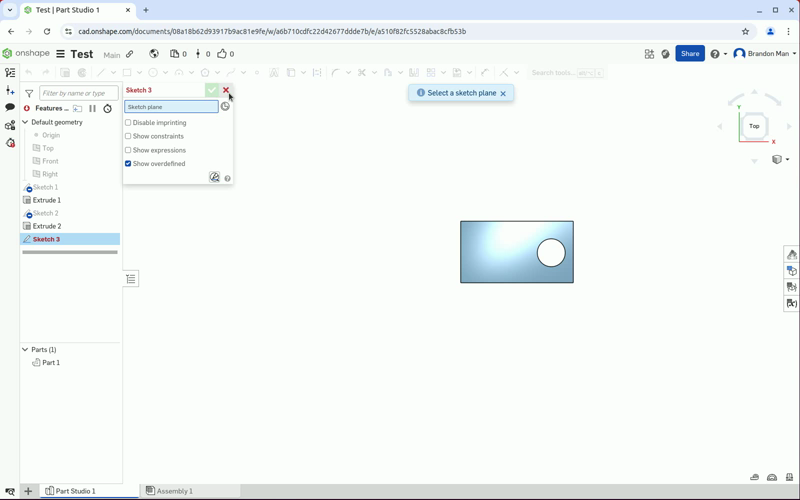
mouse_move(73, 150)
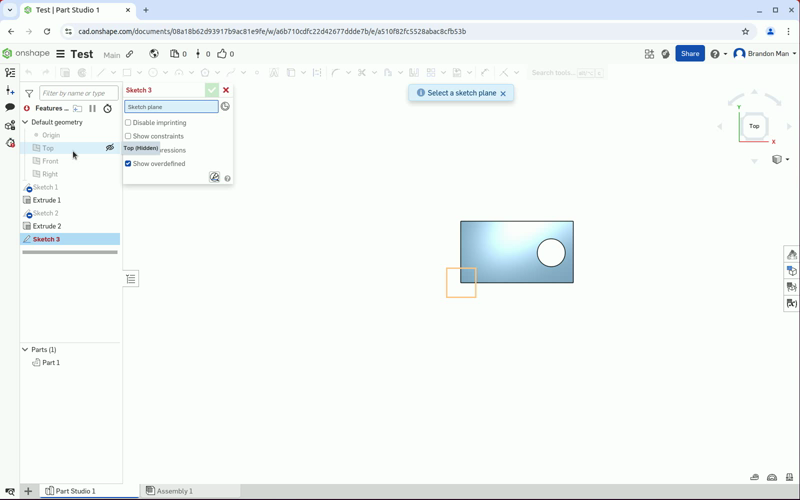
click(73, 150)
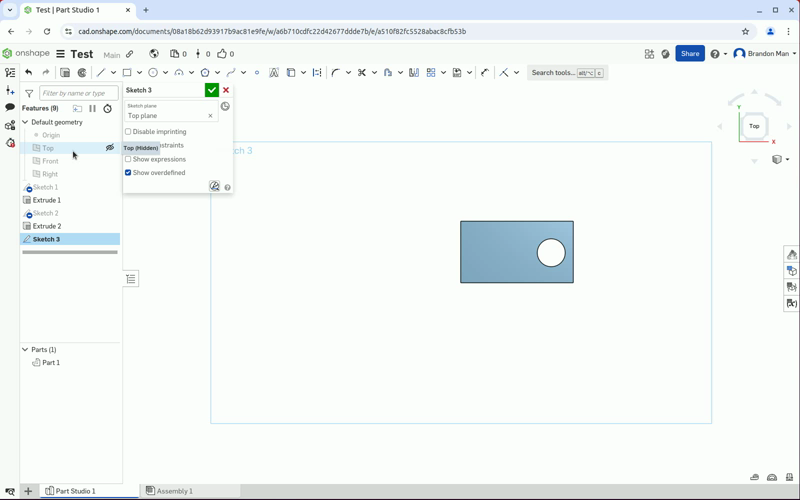
mouse_move(73, 352)
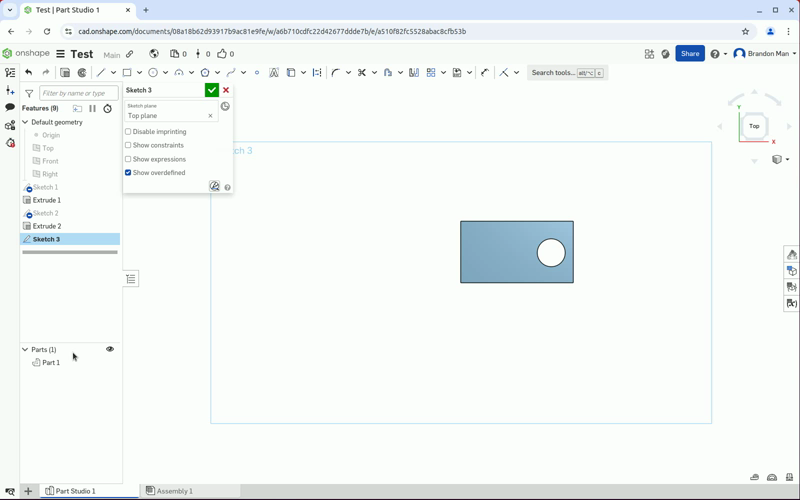
key(y)
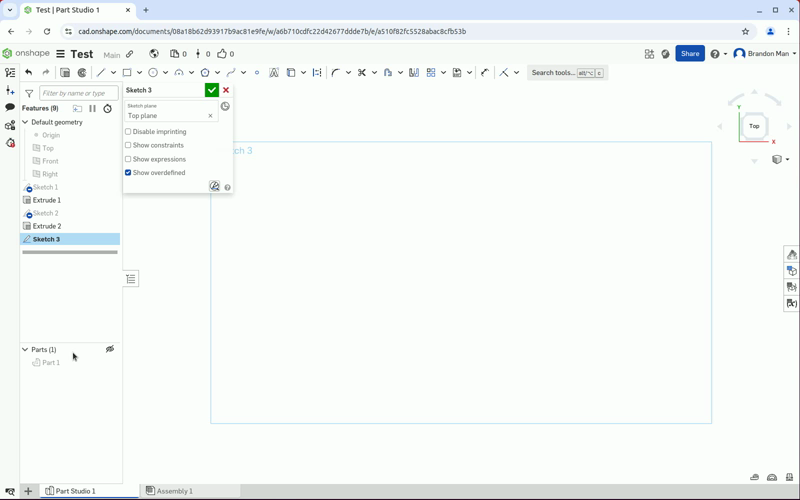
key(c)
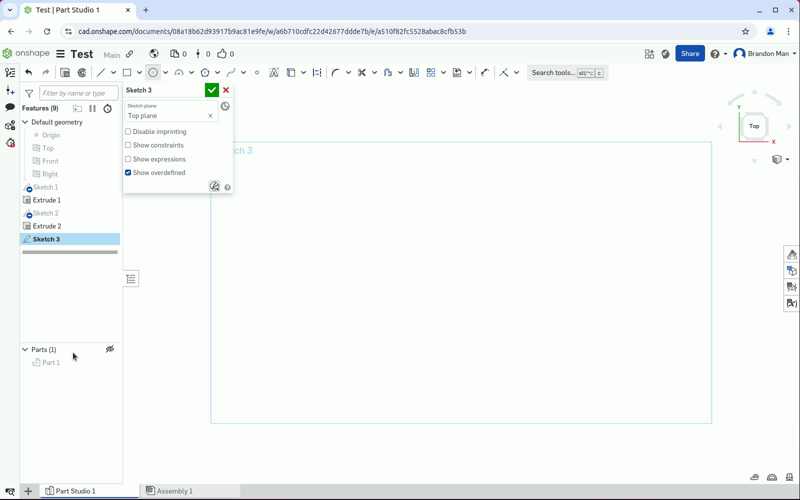
key_down(shift)
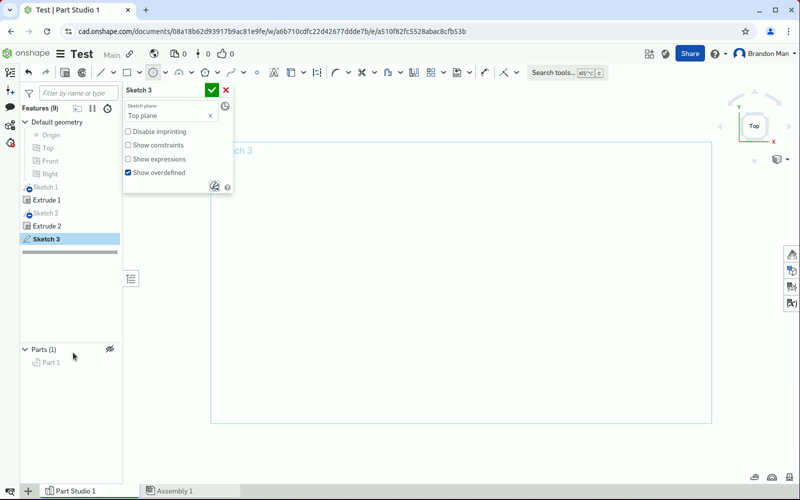
mouse_move(518, 252)
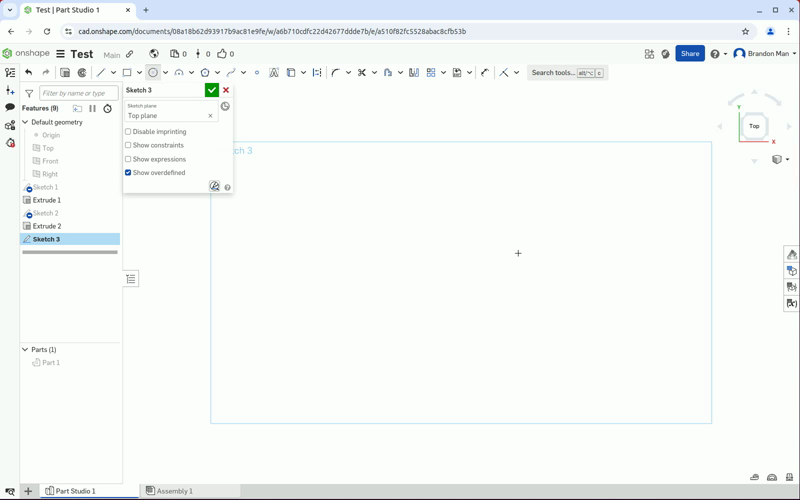
click(518, 252)
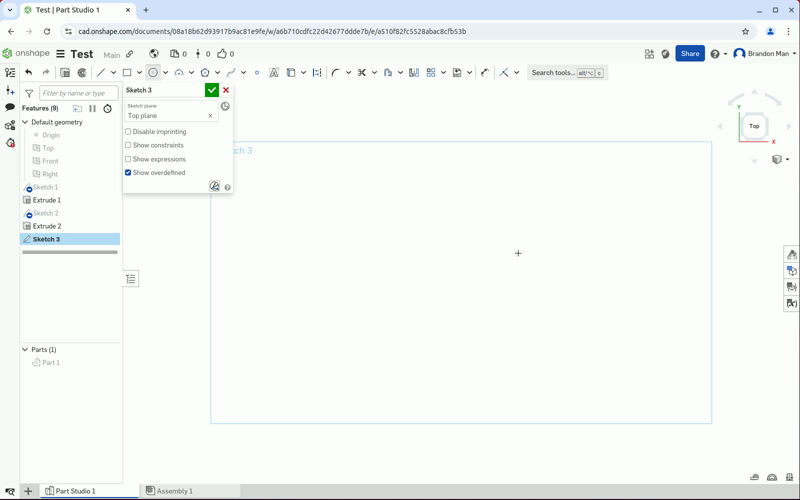
key_up(shift)
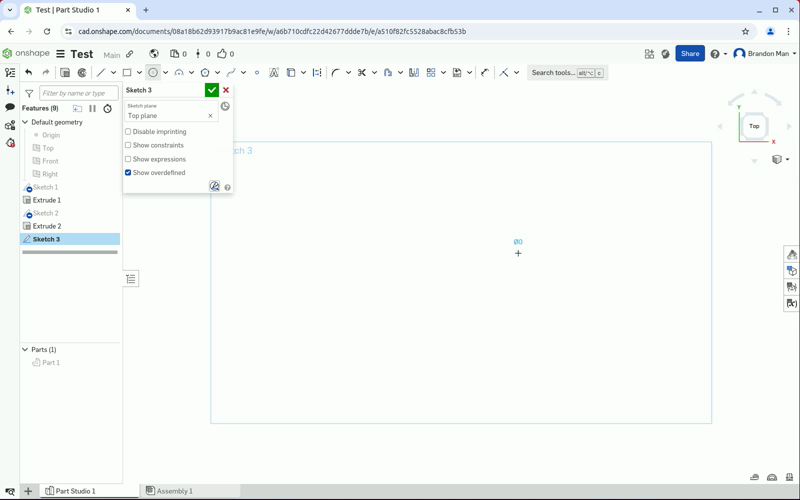
mouse_move(531, 252)
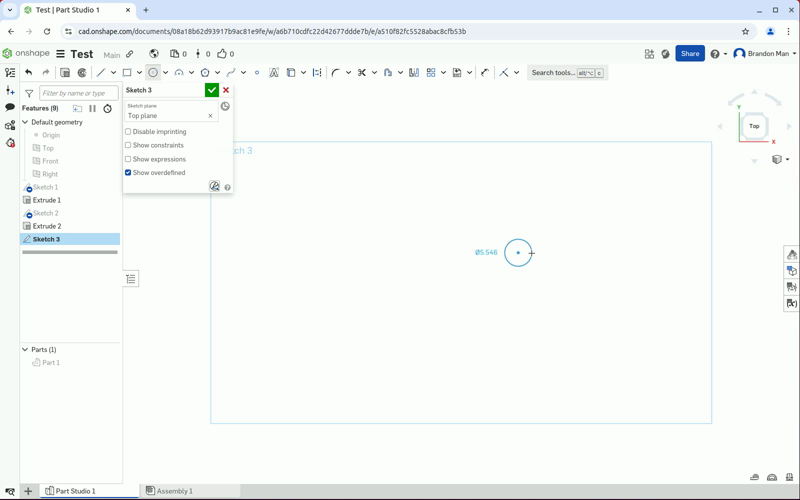
click(531, 252)
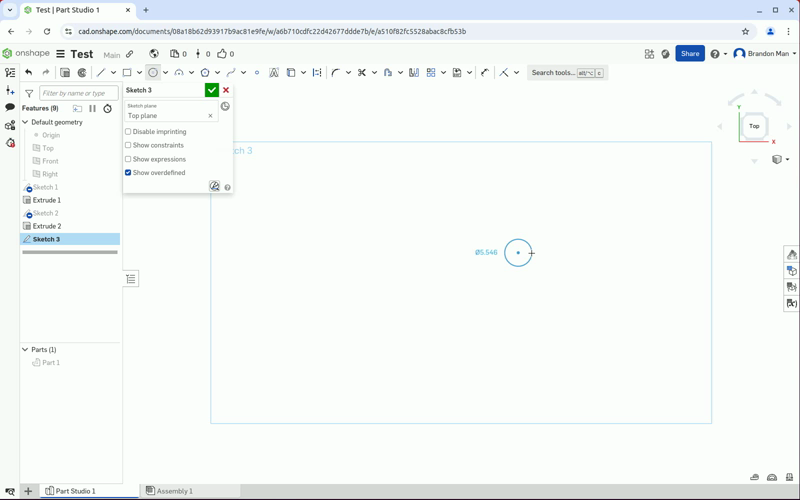
key(esc)
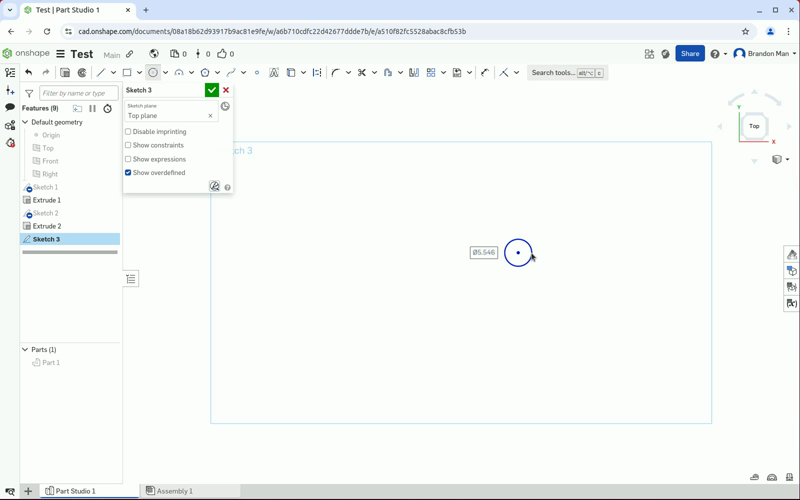
mouse_move(518, 245)
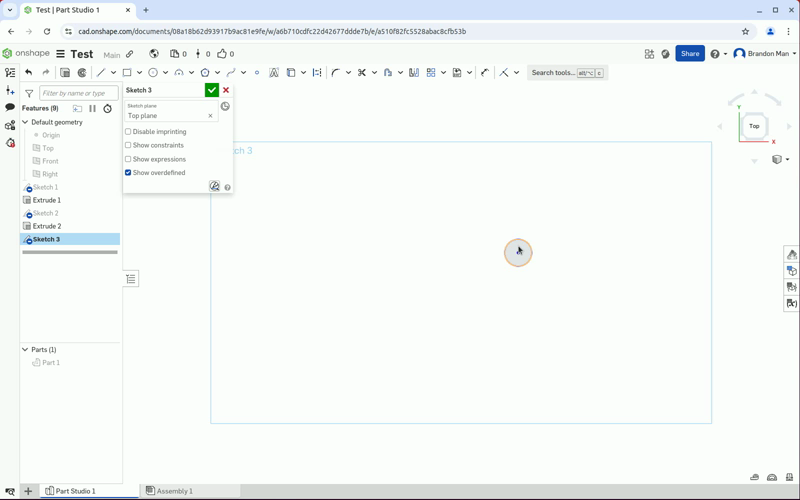
scroll(6)
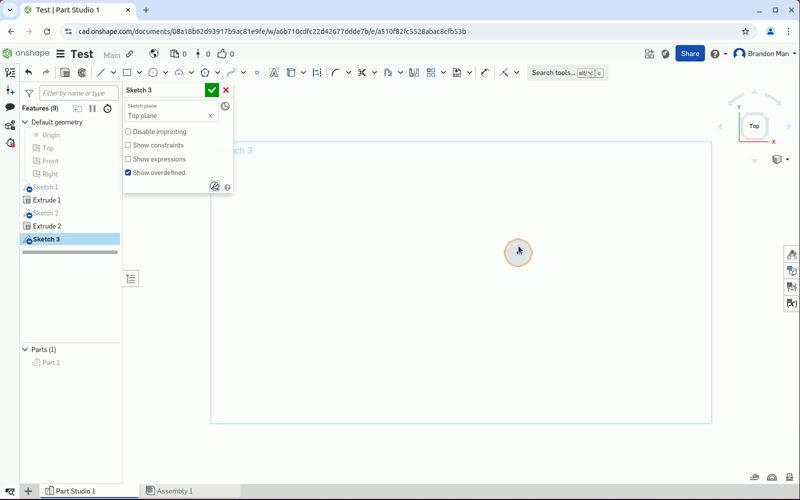
scroll(6)
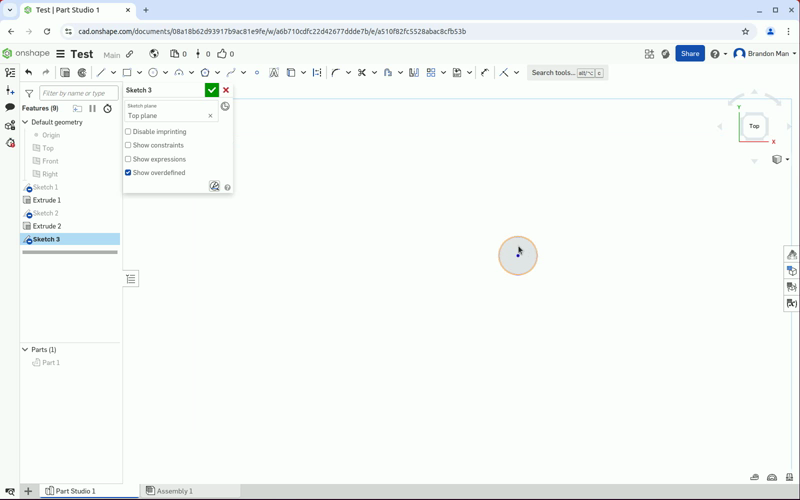
scroll(6)
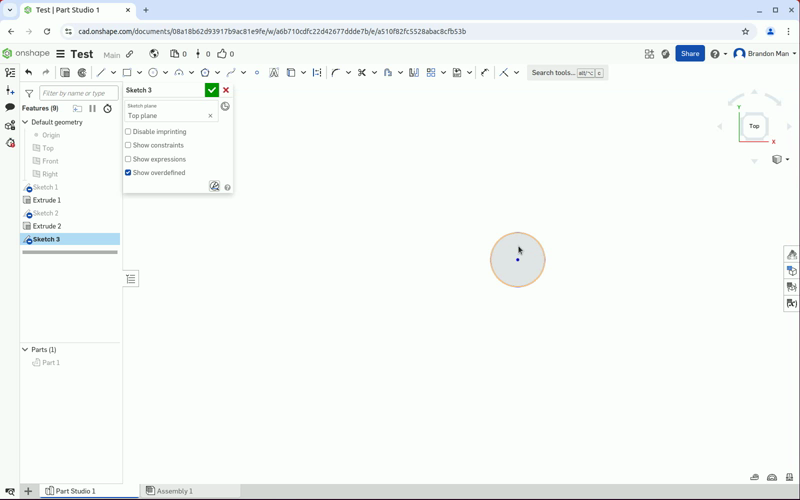
scroll(6)
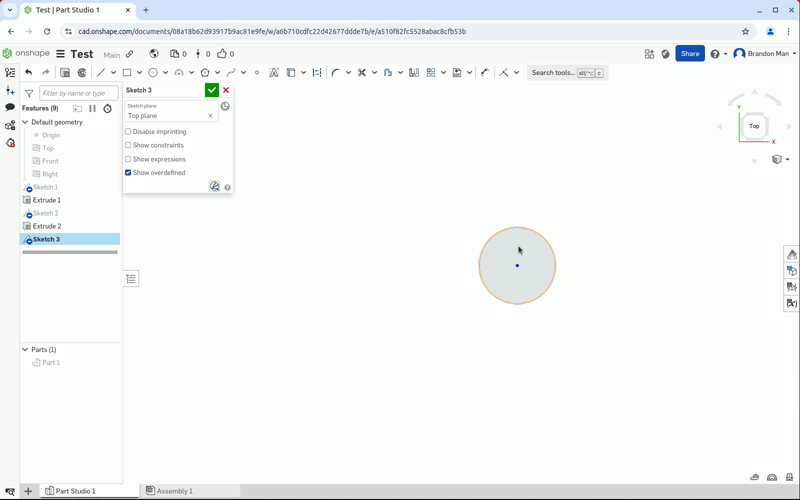
scroll(6)
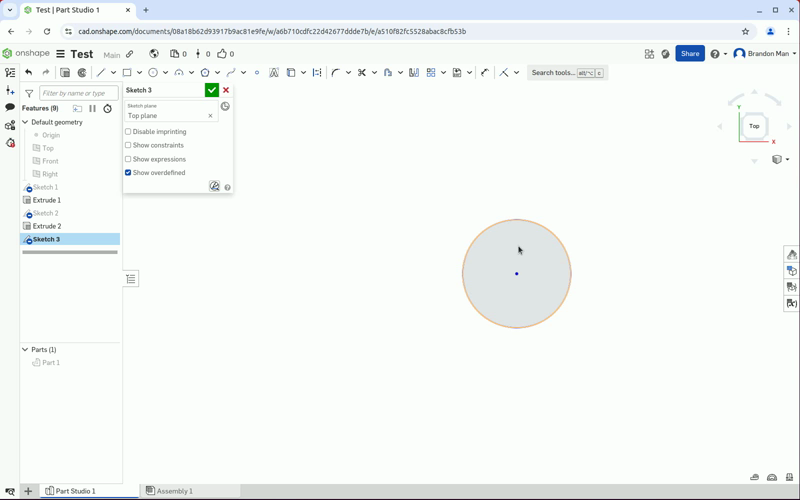
scroll(6)
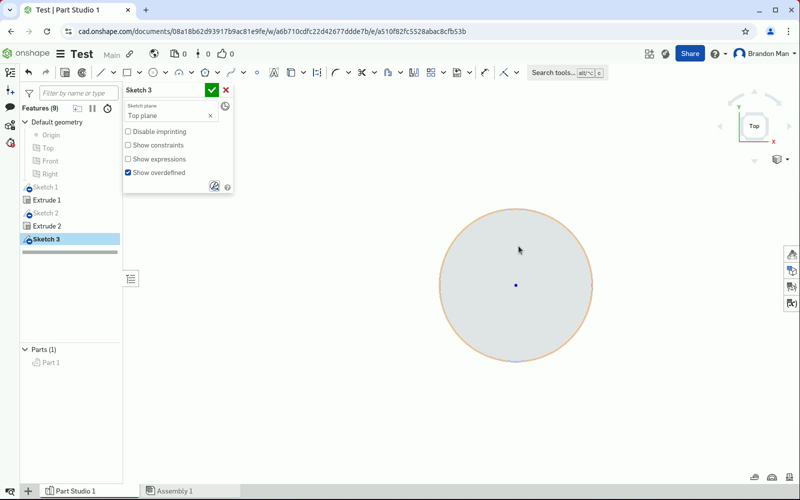
scroll(6)
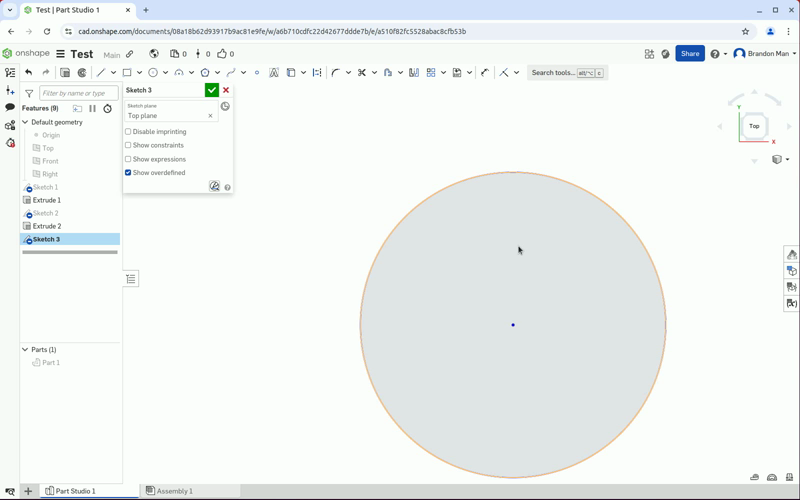
click(518, 245)
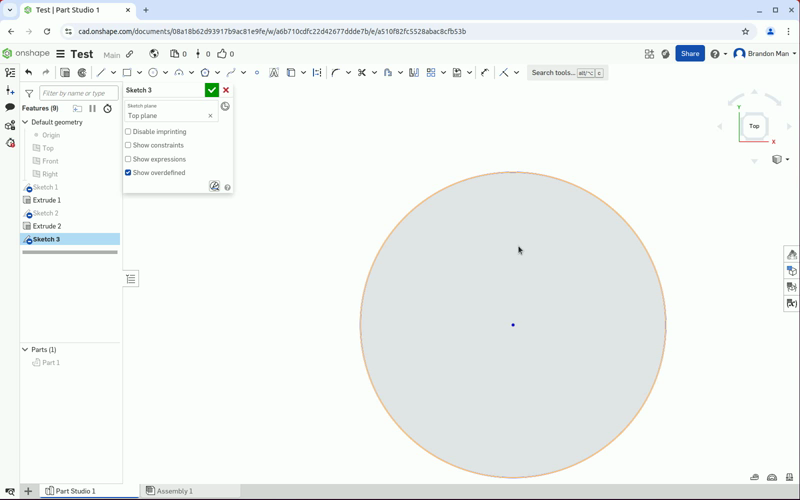
scroll(-6)
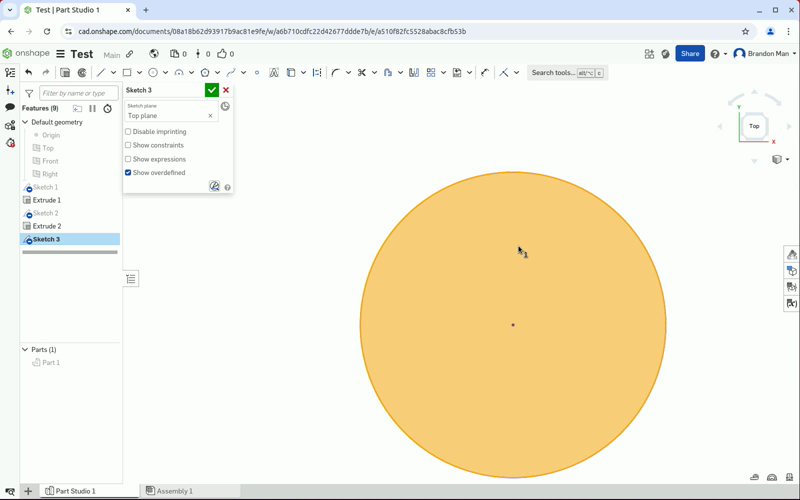
scroll(-6)
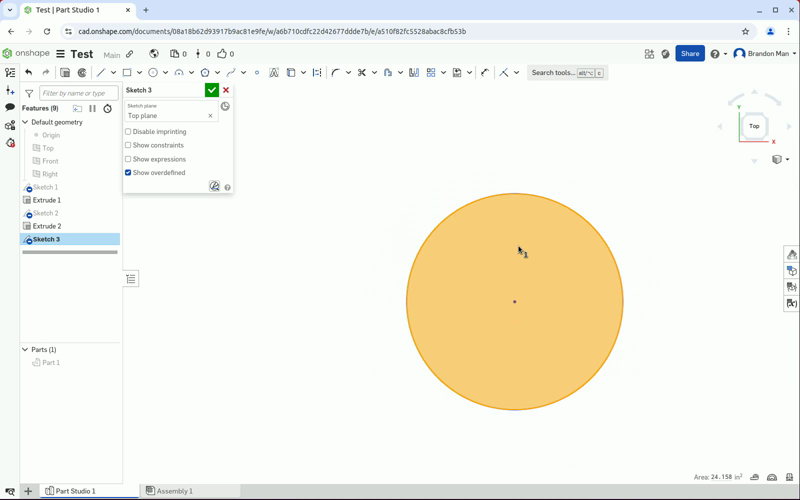
scroll(-6)
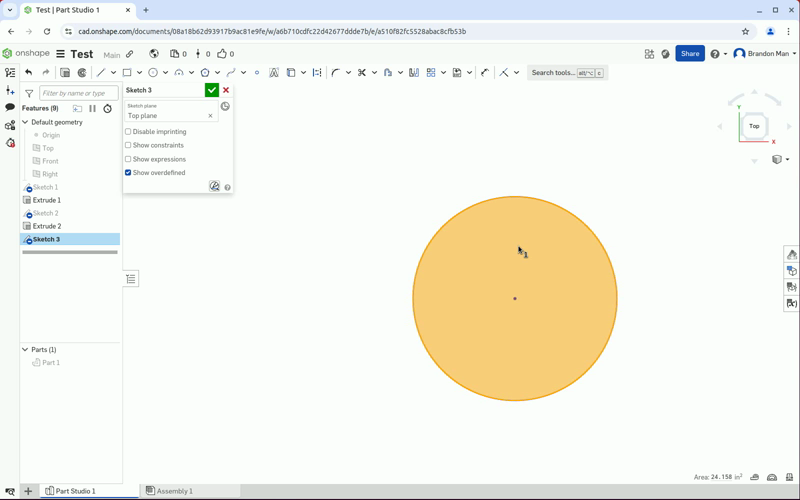
scroll(-6)
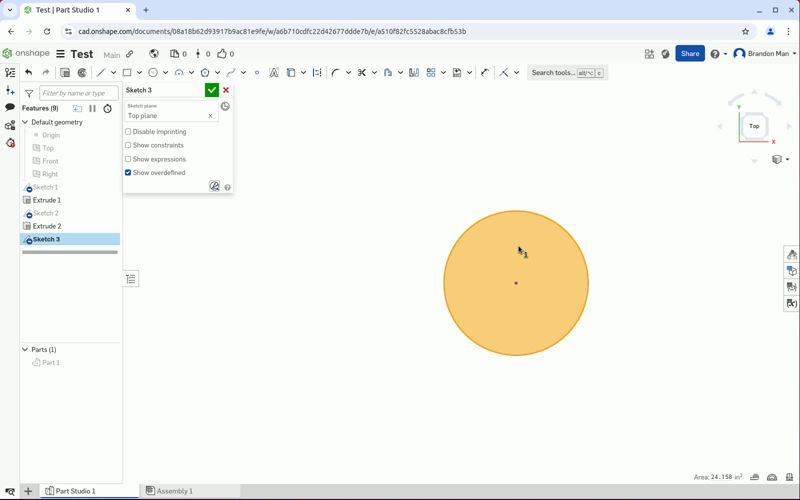
scroll(-6)
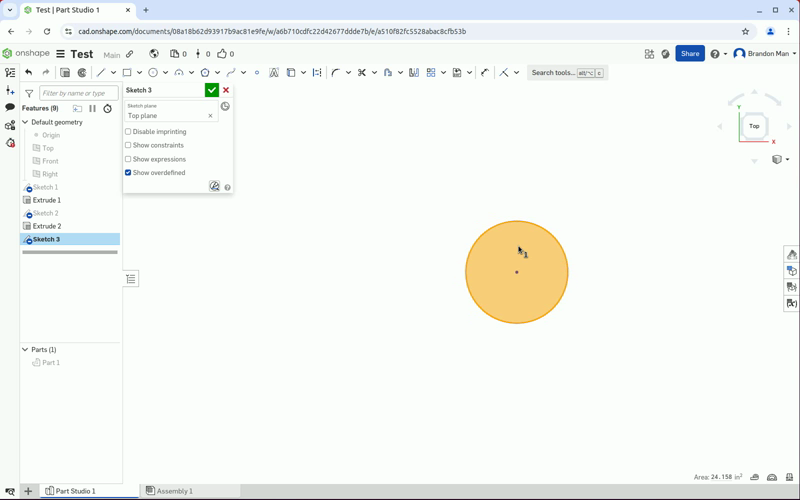
scroll(-6)
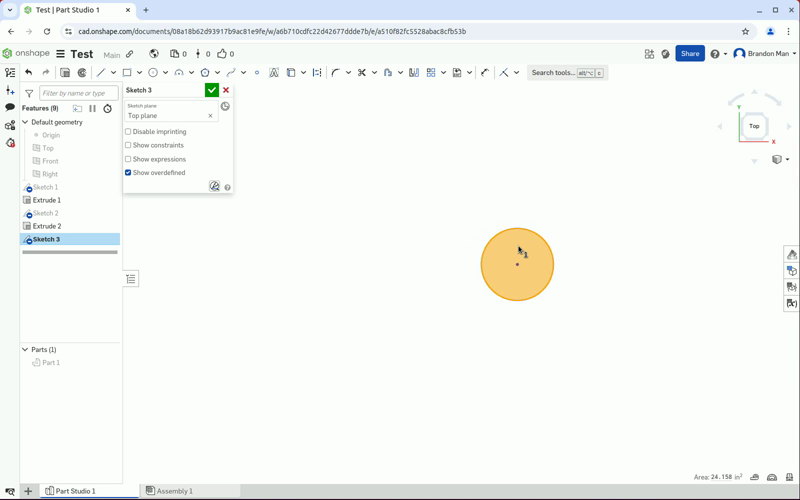
scroll(-6)
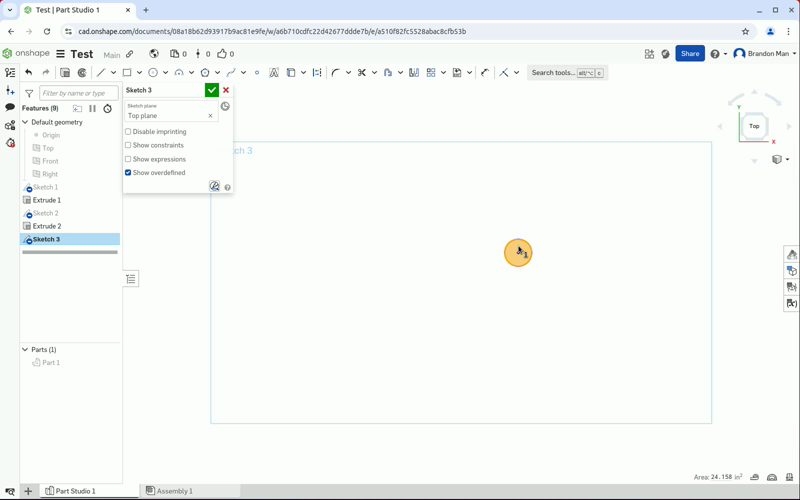
mouse_move(73, 352)
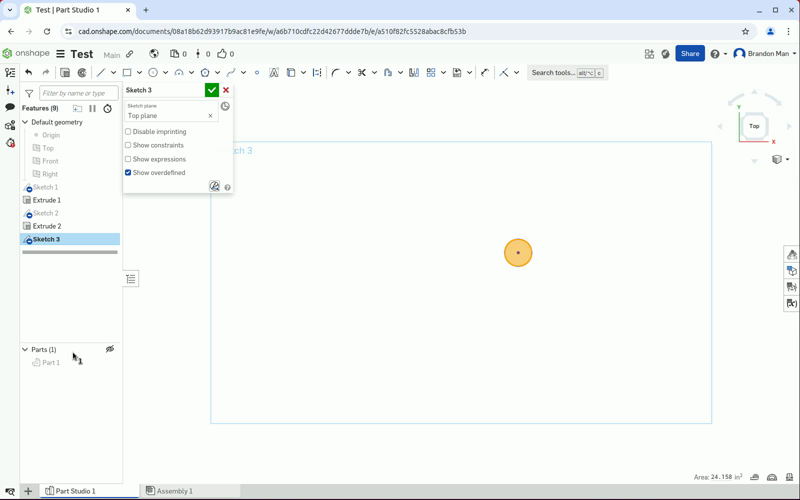
key(shift+y)
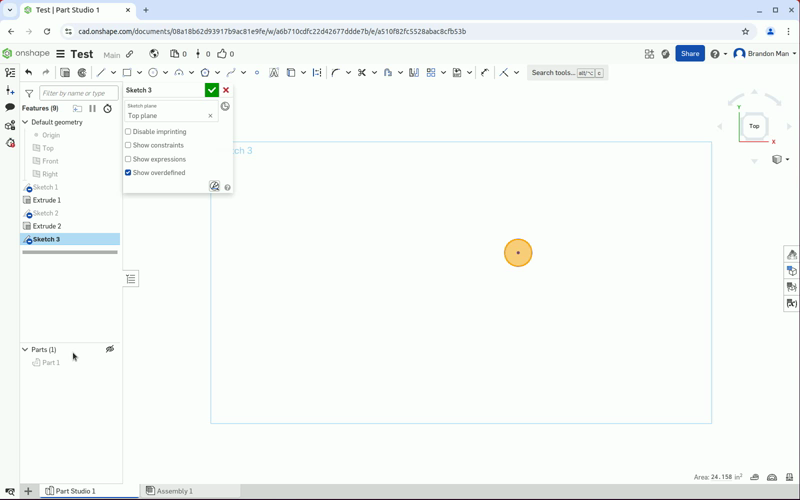
key(shift+e)
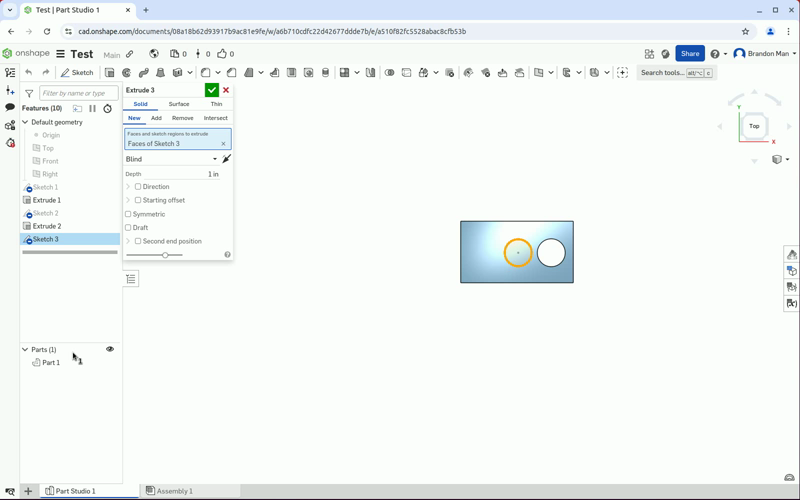
mouse_move(143, 106)
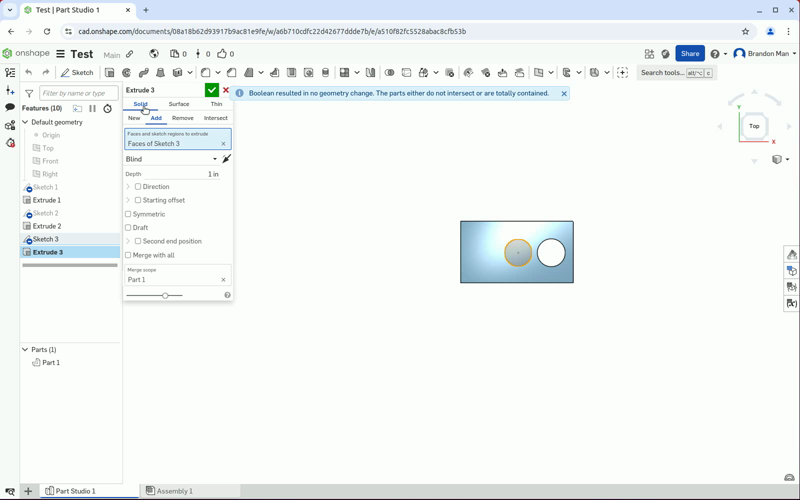
click(143, 106)
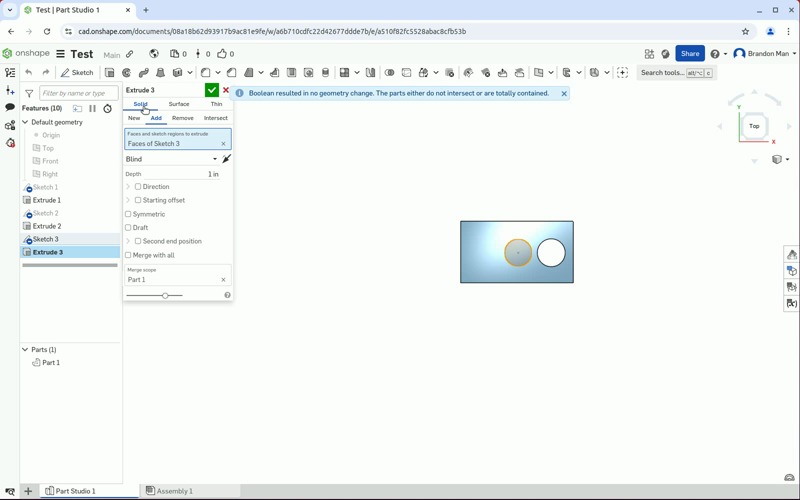
mouse_move(186, 120)
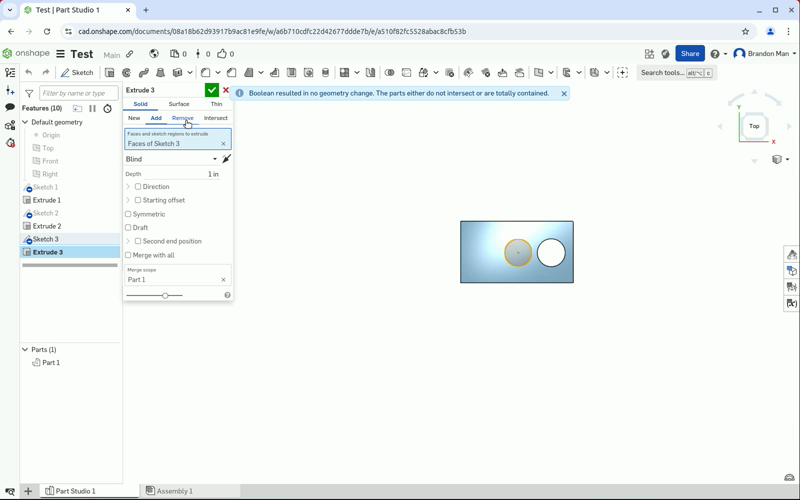
click(186, 120)
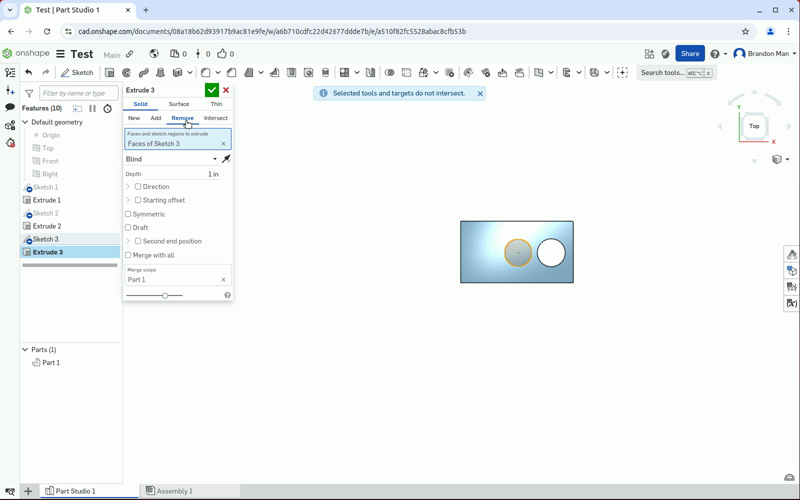
key(tab, 4)
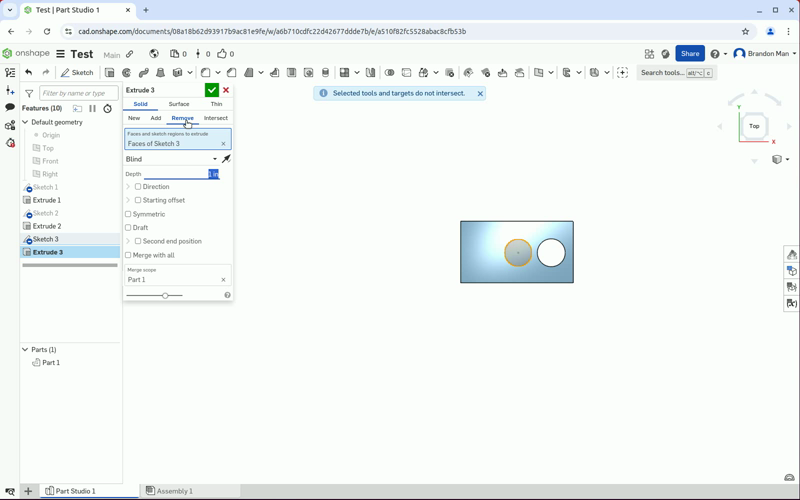
text(-5.777)
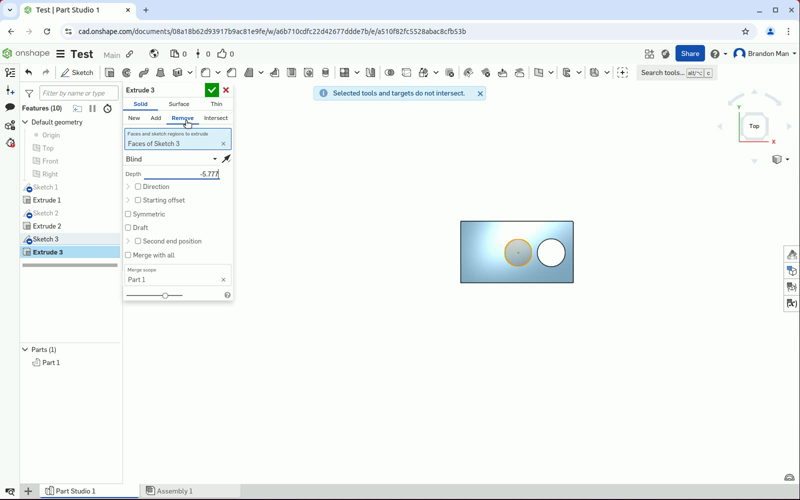
key(tab, 6)
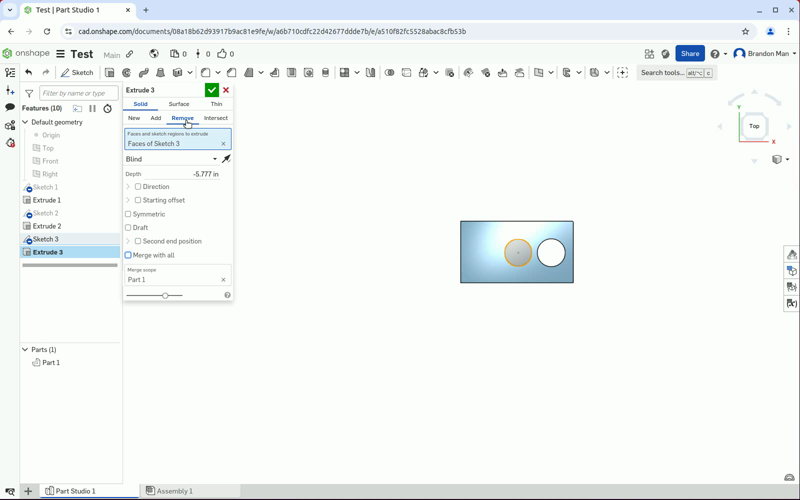
key(space)
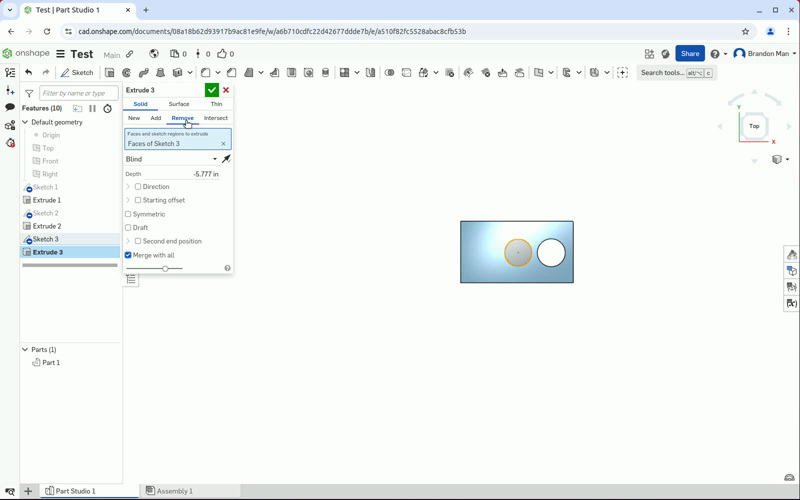
key(enter)
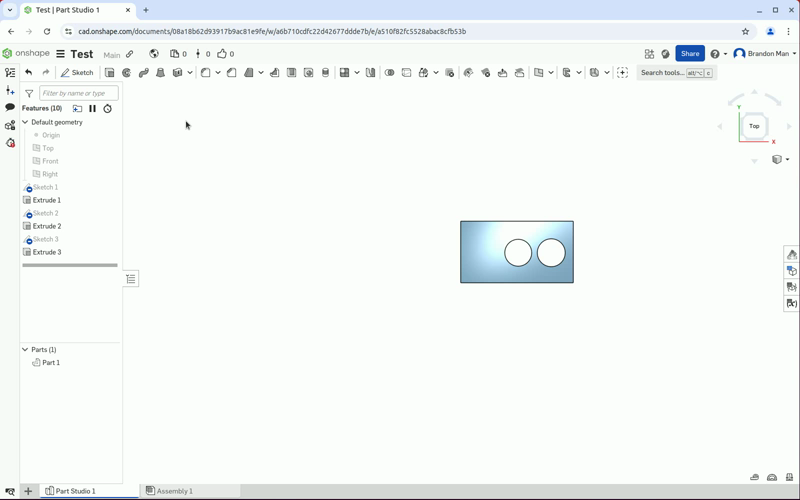
key(shift+h)
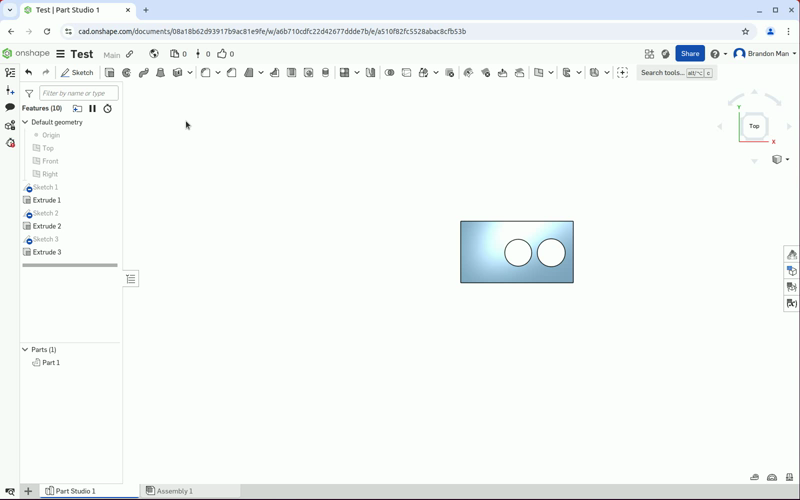
key(shift+h)
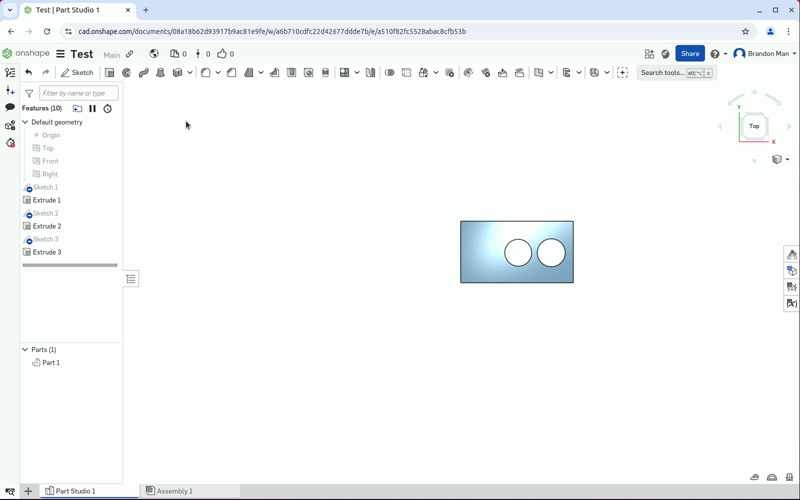
mouse_move(73, 189)
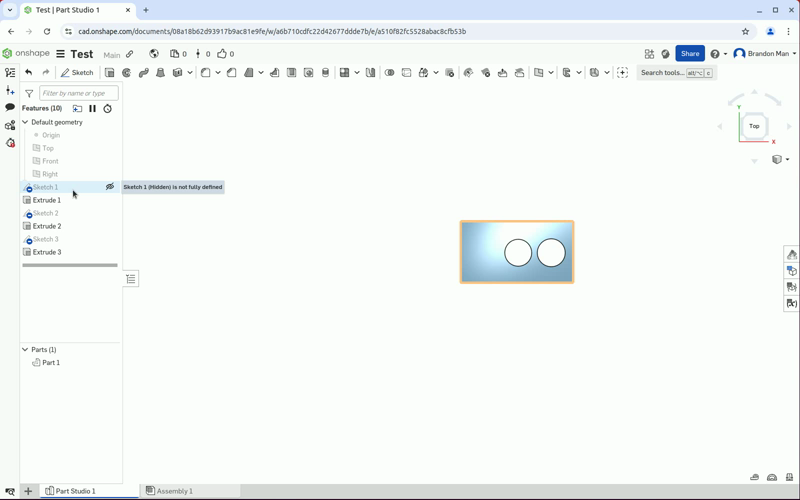
click(73, 189)
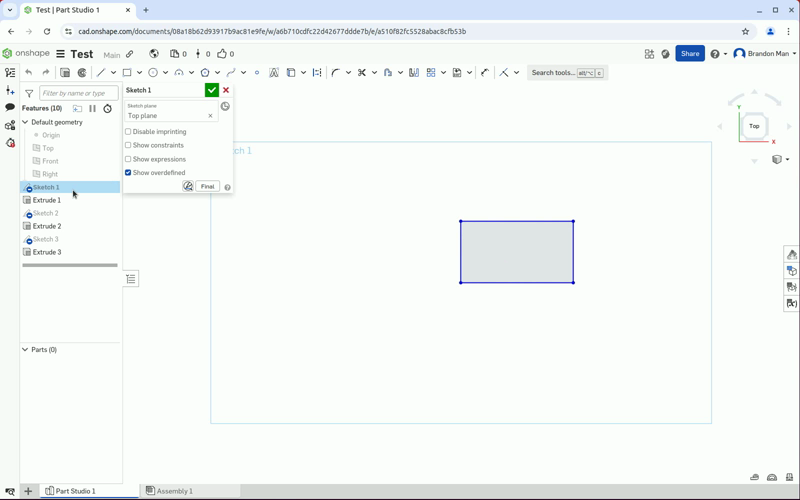
mouse_move(229, 92)
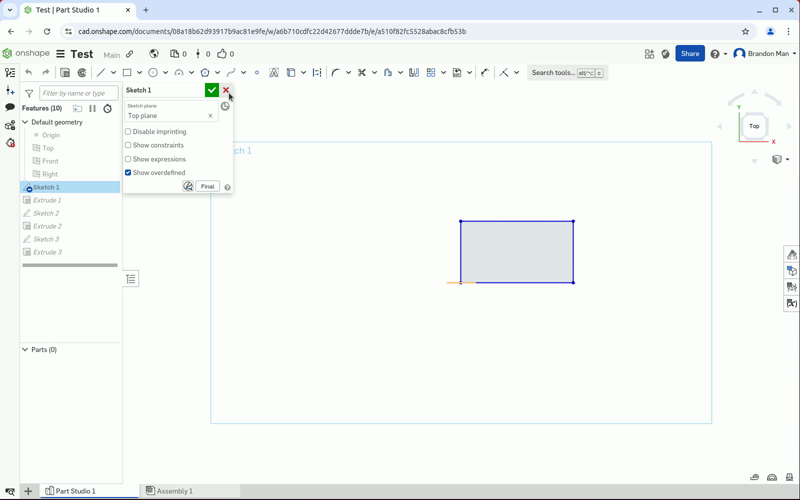
click(229, 92)
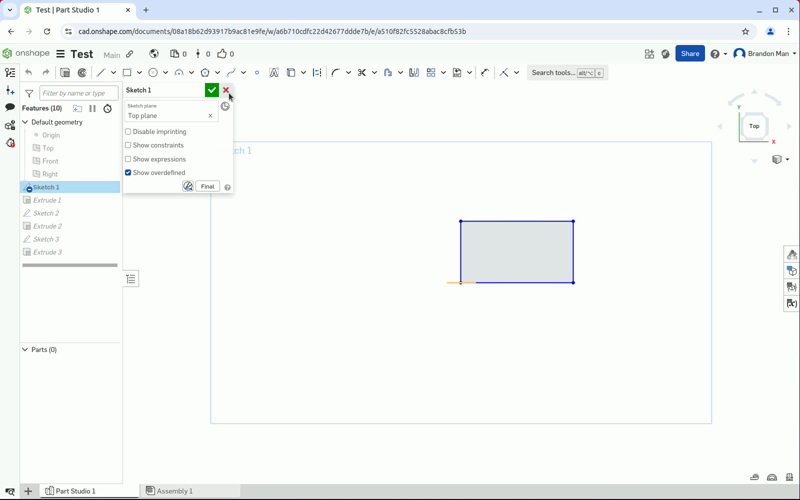
key(shift+s)
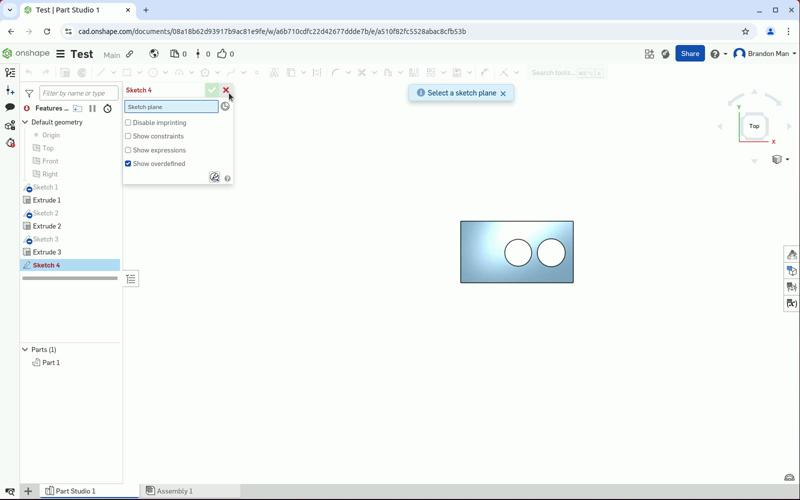
mouse_move(73, 150)
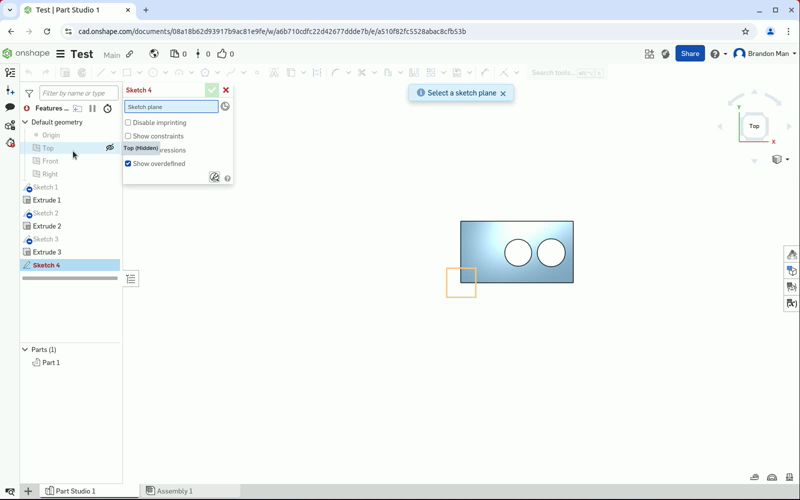
click(73, 150)
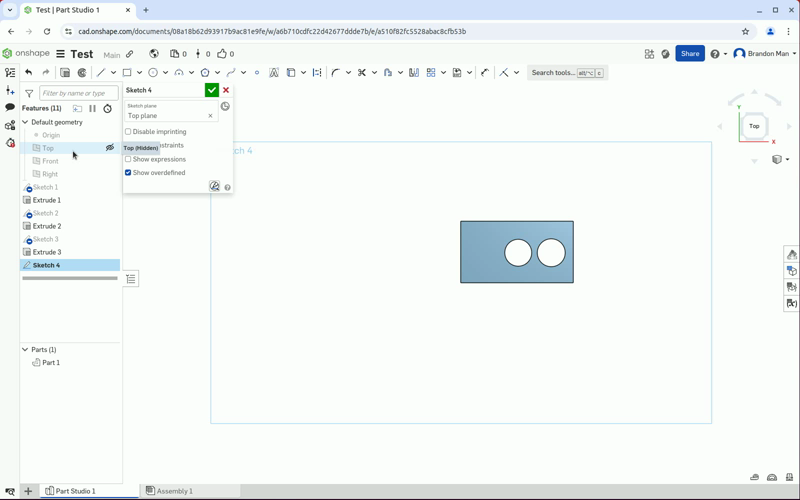
mouse_move(73, 352)
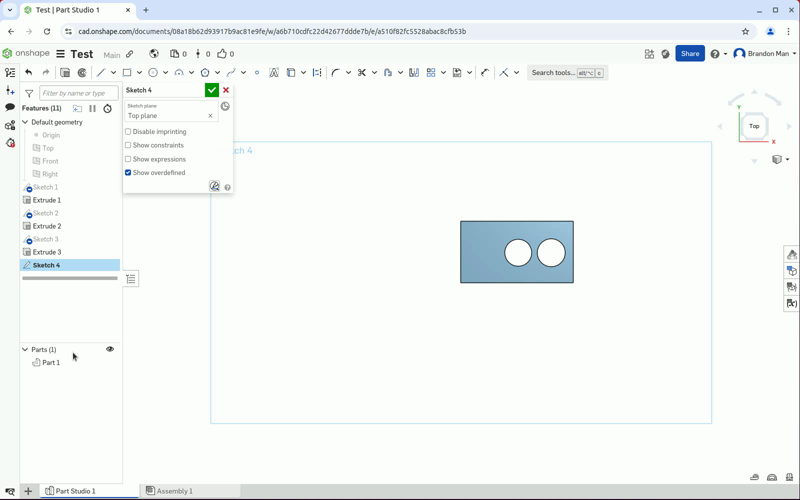
key(y)
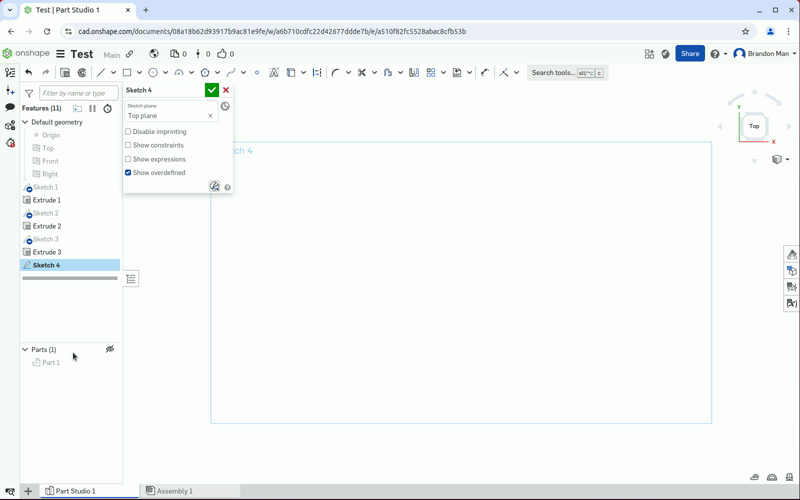
key(c)
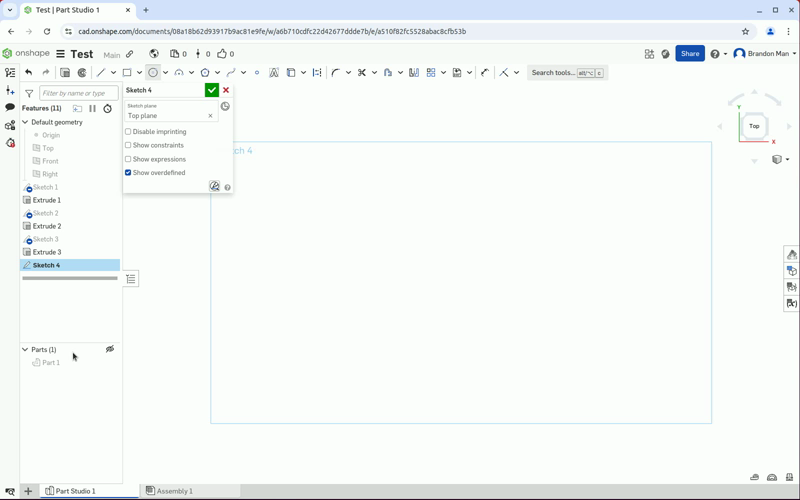
key_down(shift)
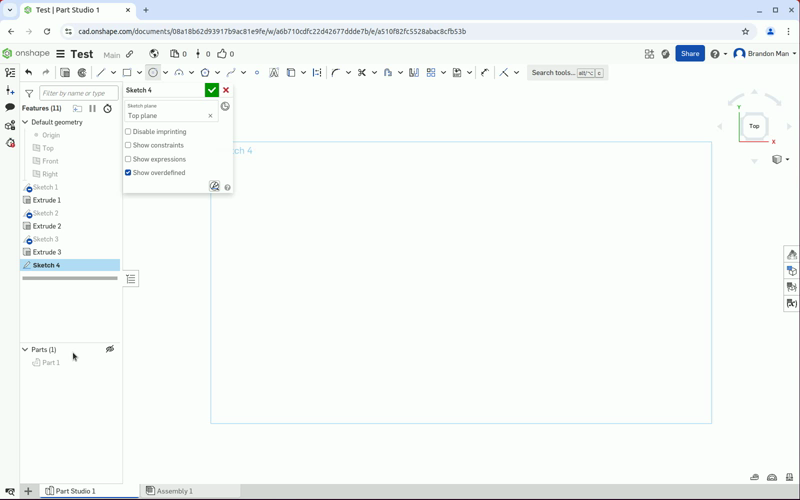
mouse_move(484, 252)
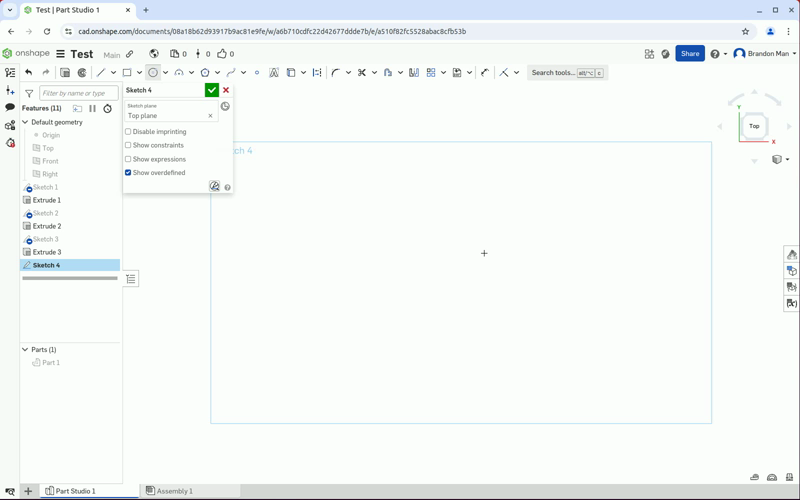
click(484, 252)
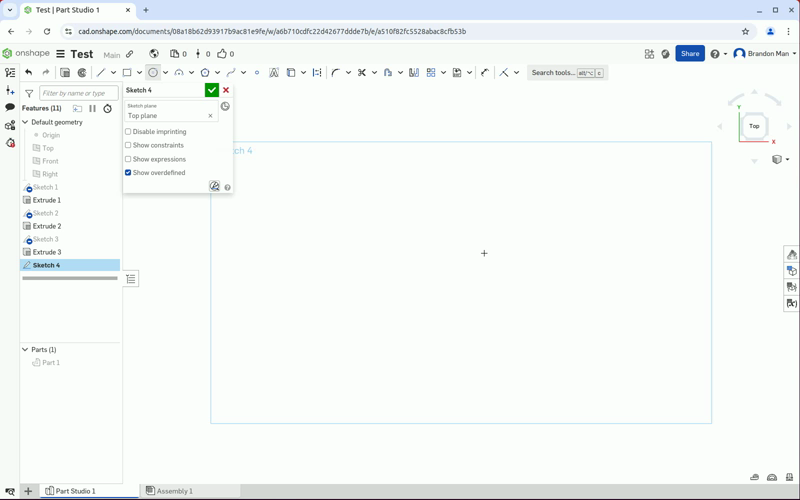
key_up(shift)
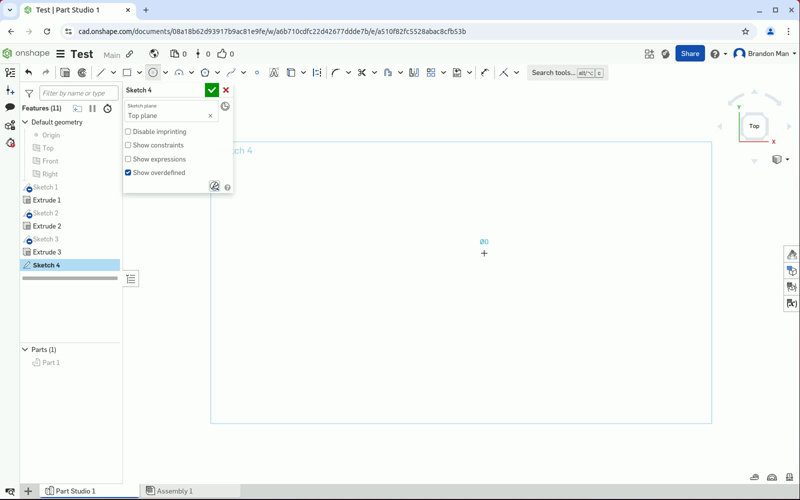
mouse_move(498, 252)
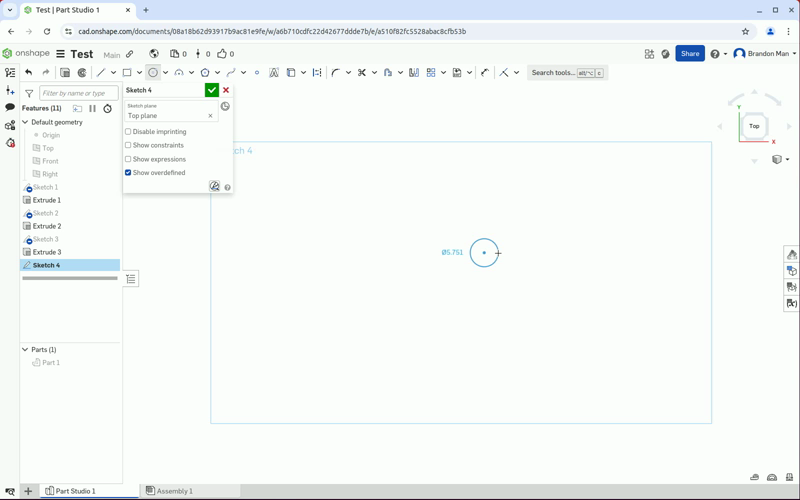
click(498, 252)
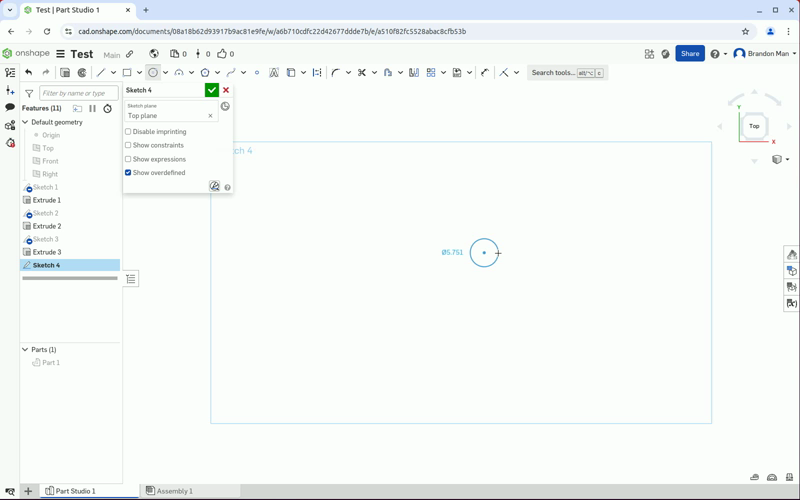
key(esc)
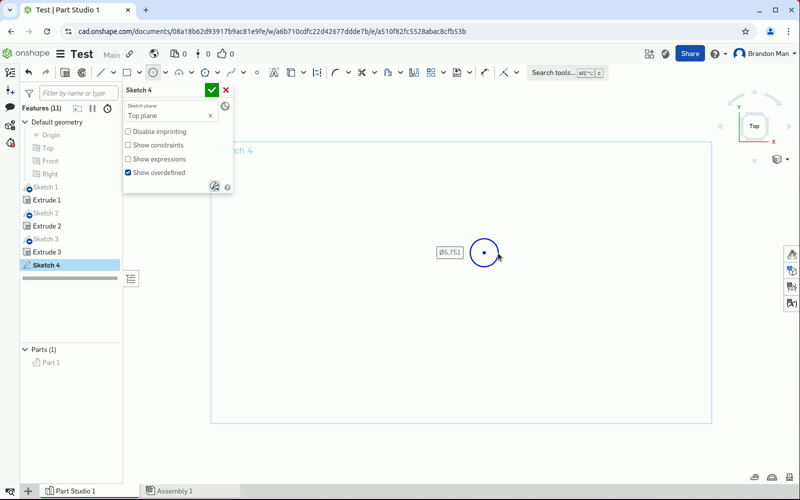
mouse_move(474, 258)
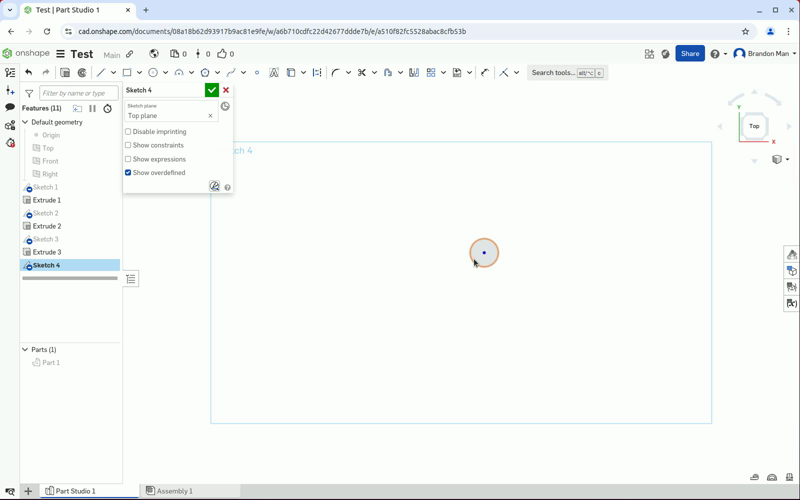
scroll(6)
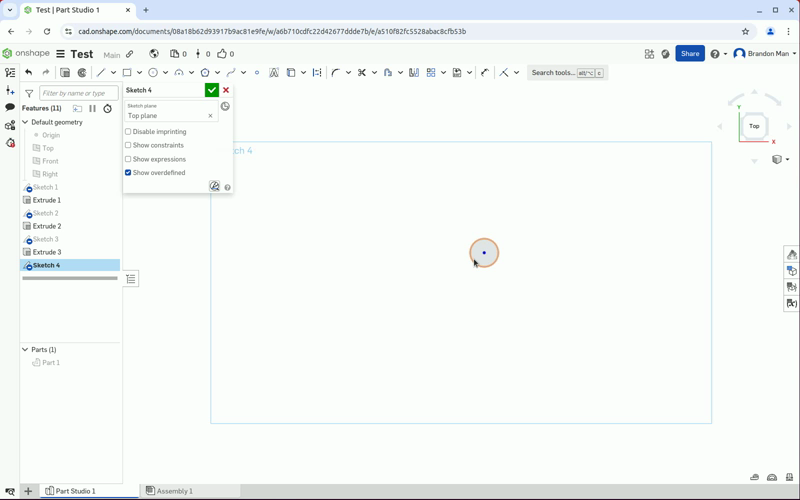
scroll(6)
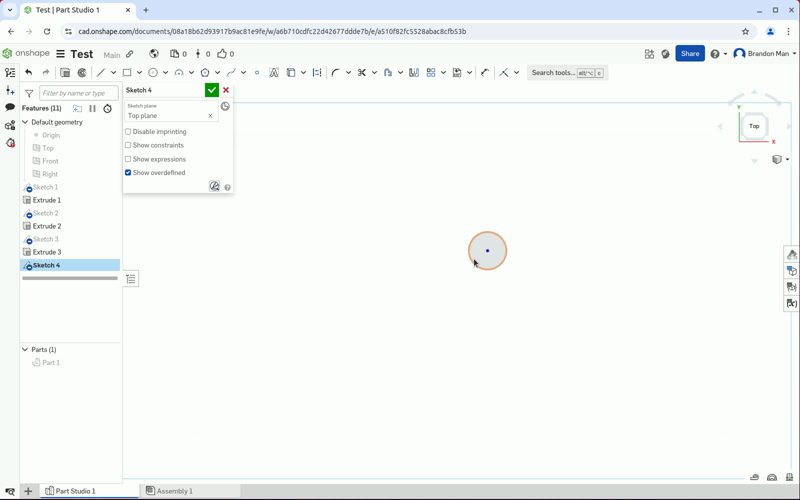
scroll(6)
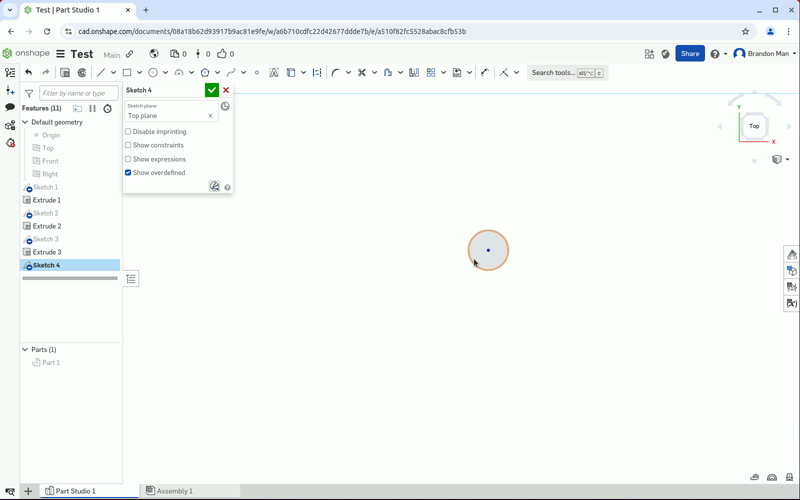
scroll(6)
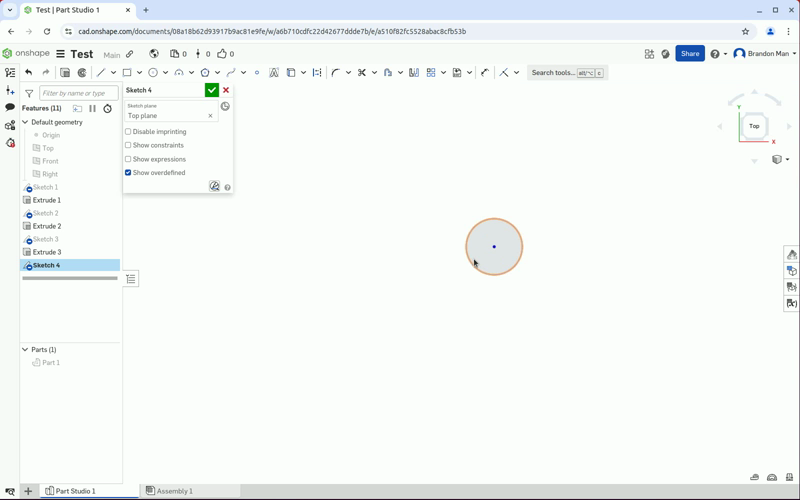
scroll(6)
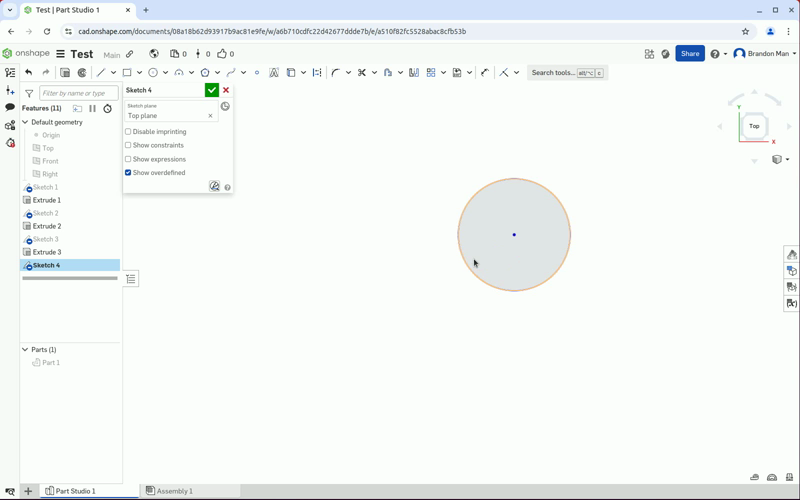
scroll(6)
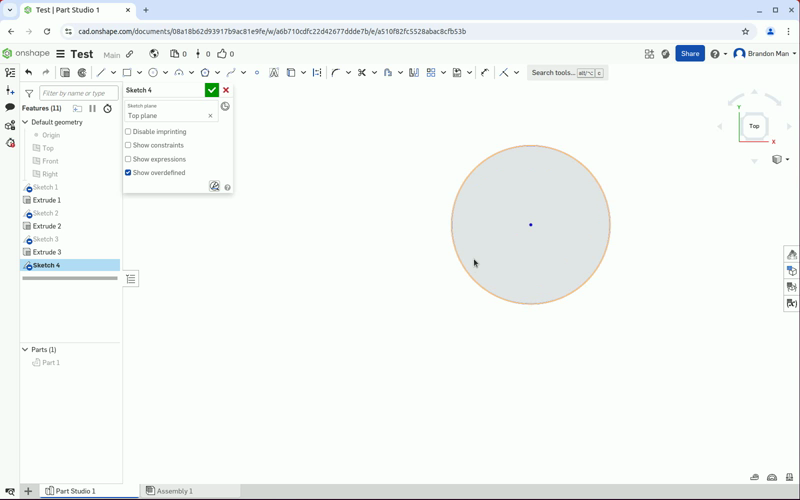
scroll(6)
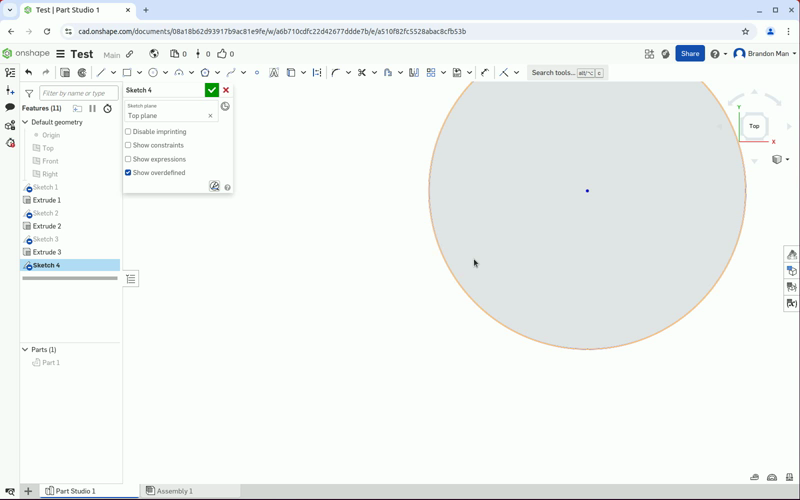
click(474, 258)
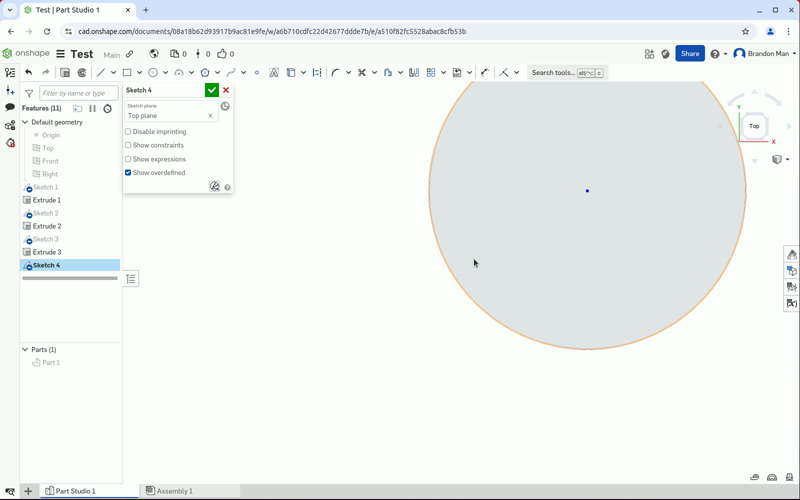
scroll(-6)
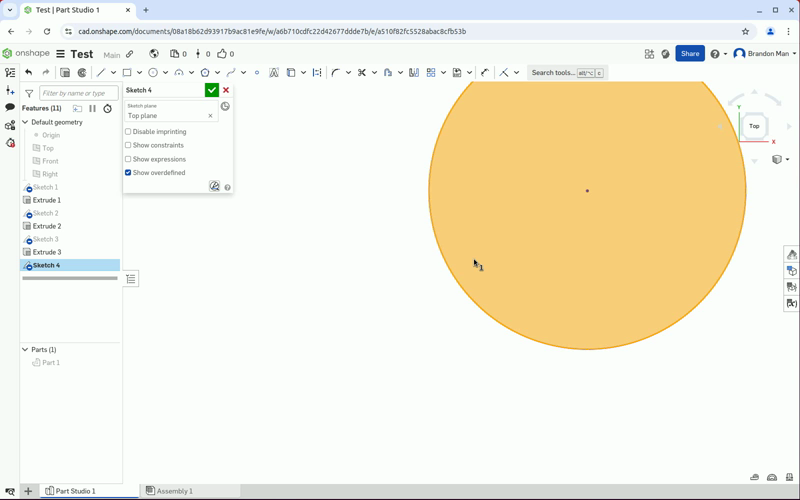
scroll(-6)
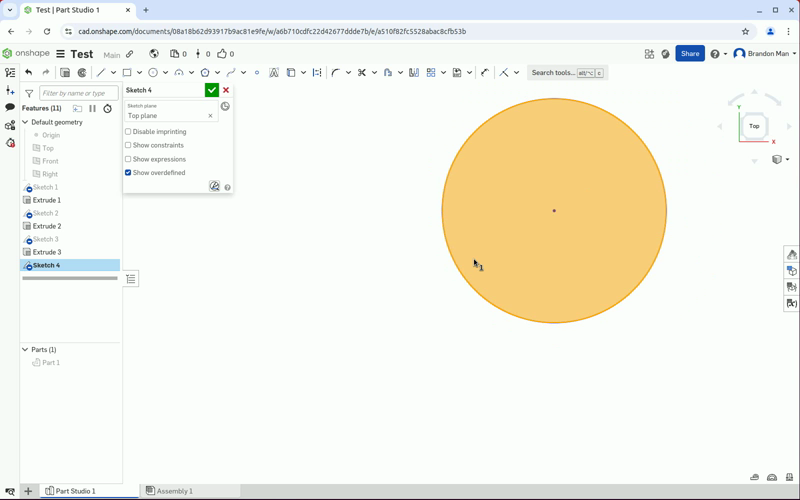
scroll(-6)
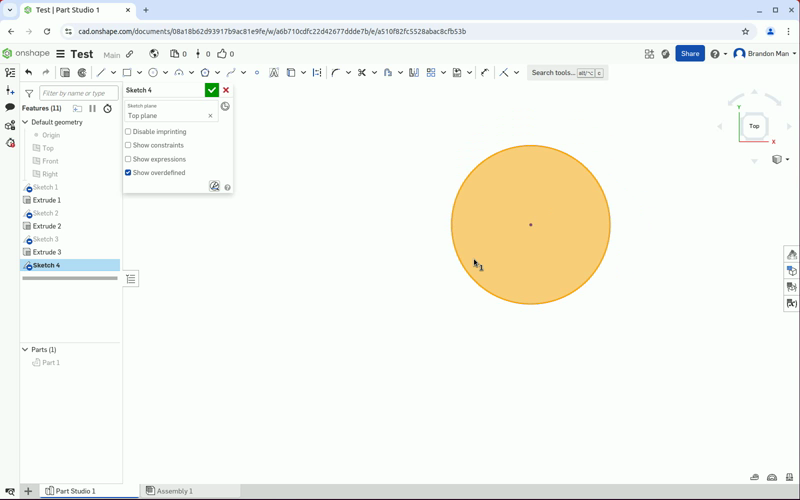
scroll(-6)
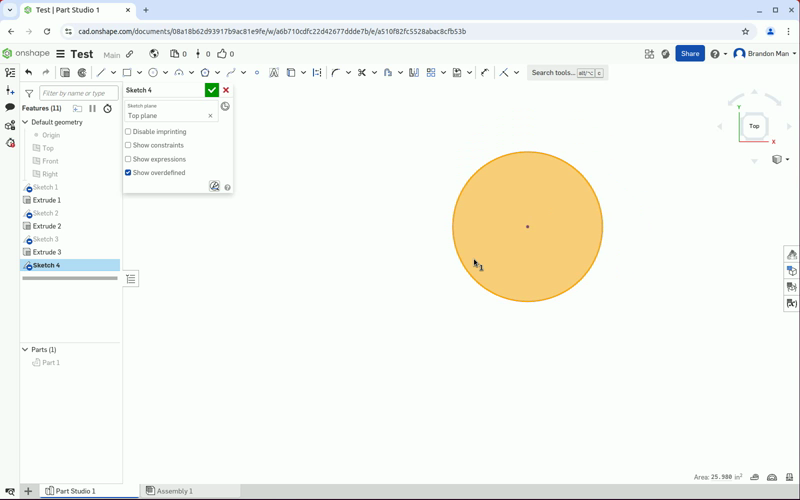
scroll(-6)
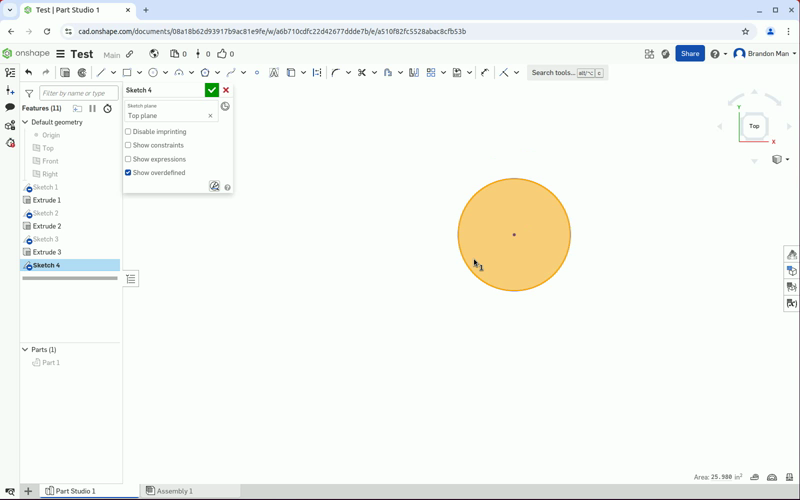
scroll(-6)
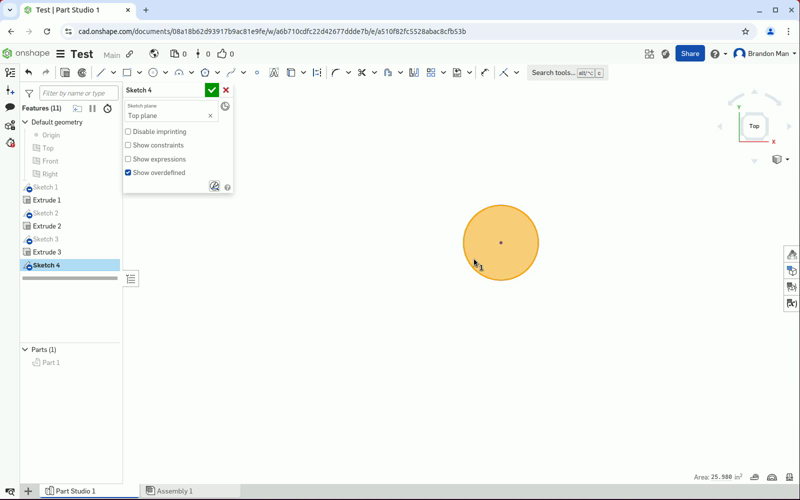
scroll(-6)
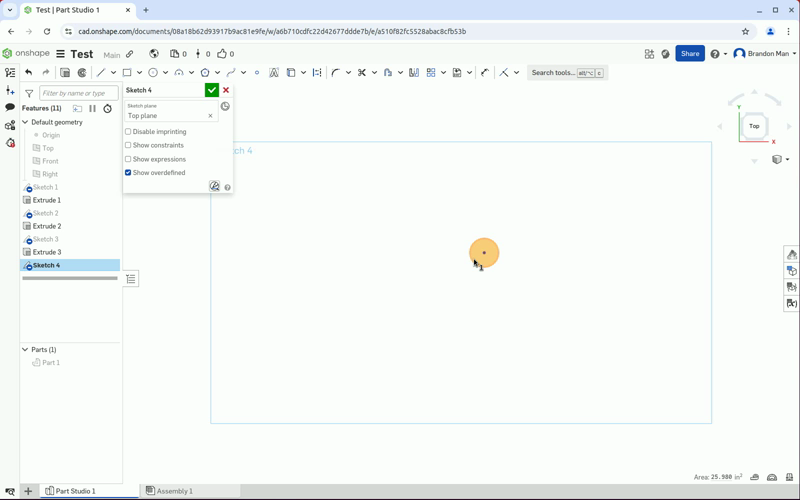
mouse_move(73, 352)
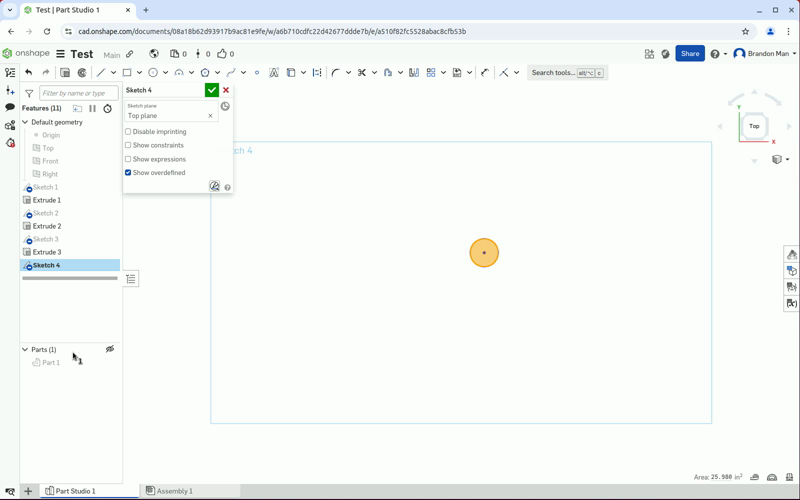
key(shift+y)
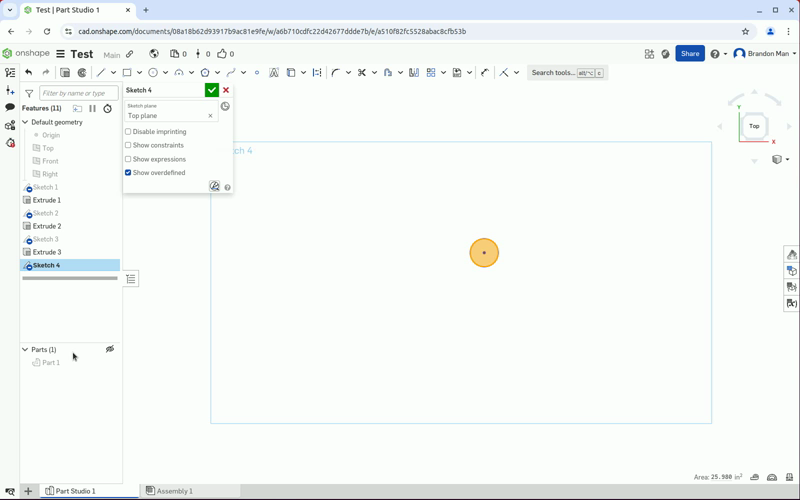
key(shift+e)
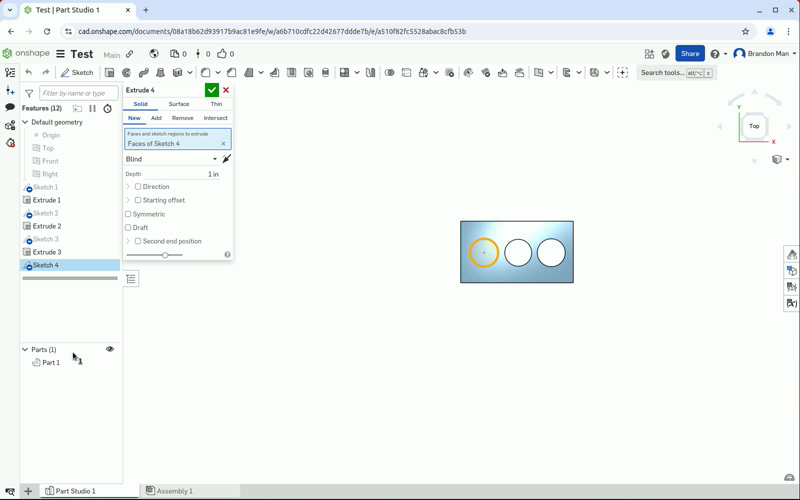
mouse_move(143, 106)
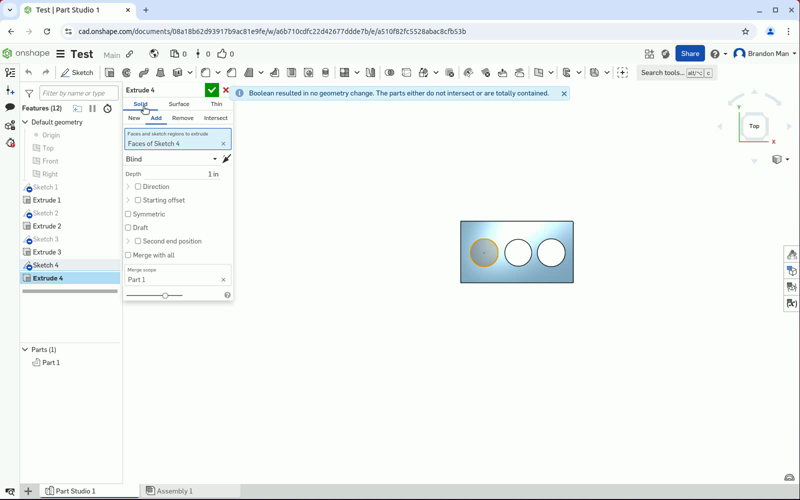
click(143, 106)
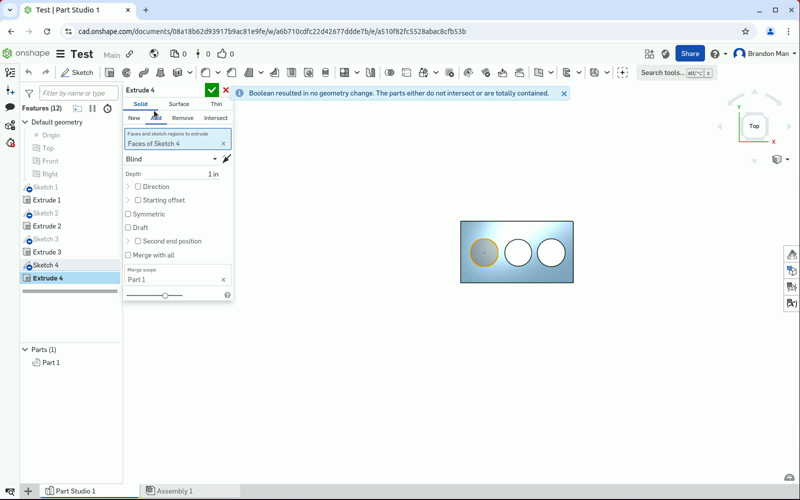
mouse_move(186, 120)
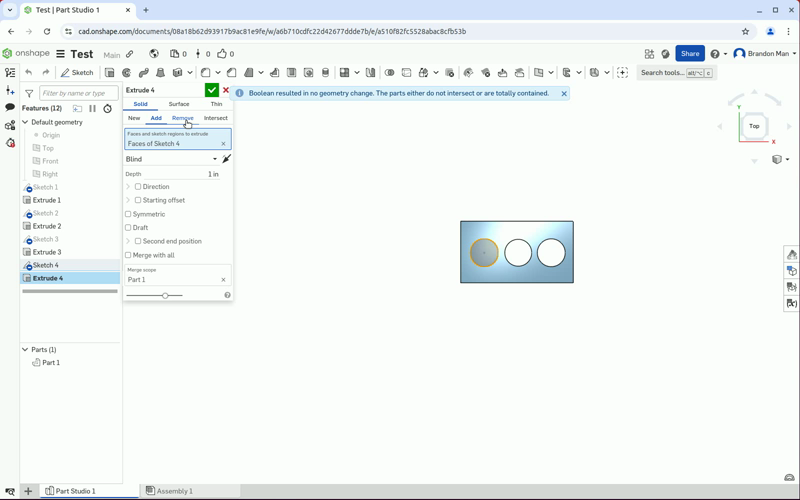
click(186, 120)
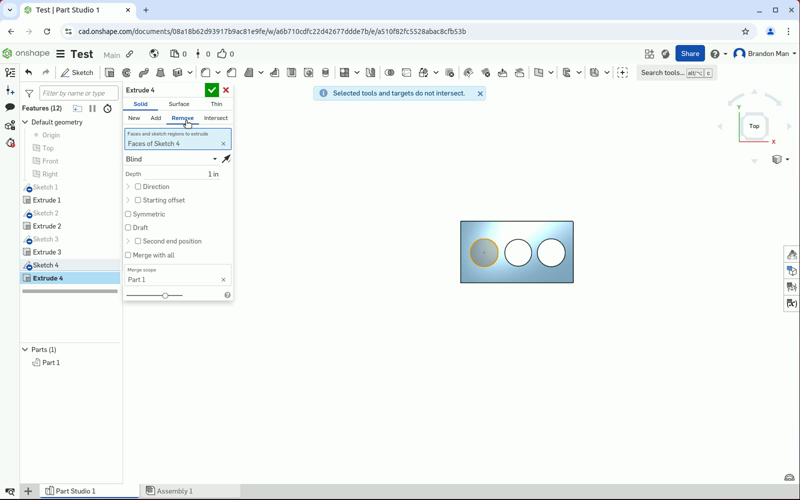
key(tab, 4)
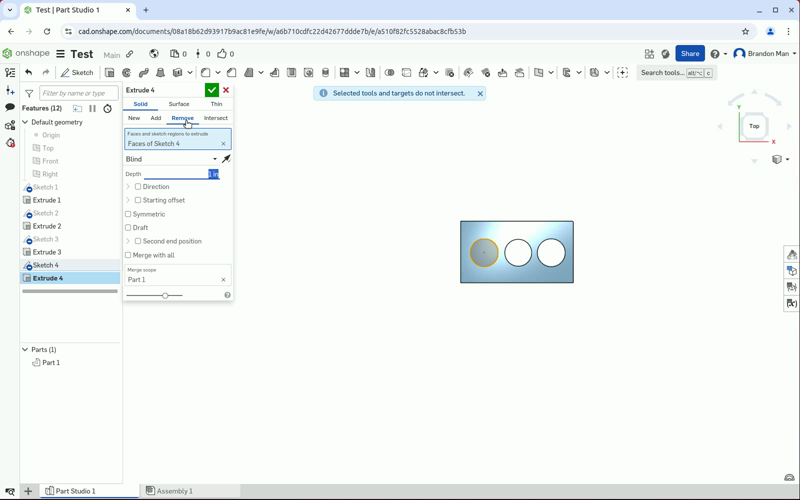
text(-5.777)
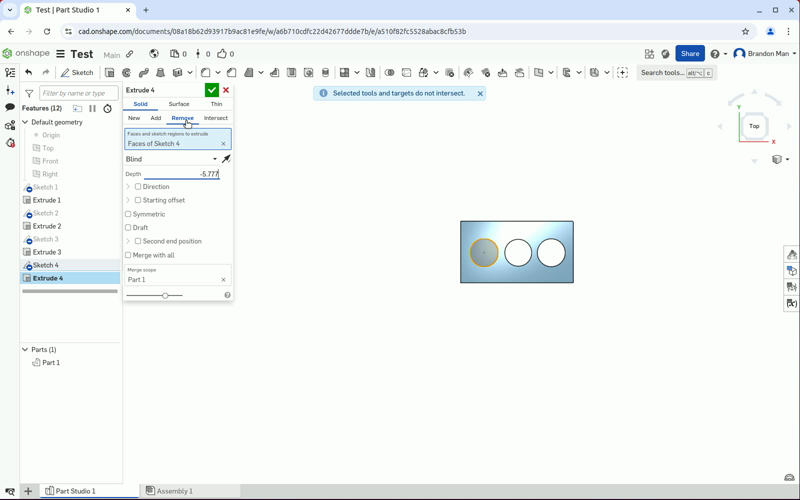
key(tab, 6)
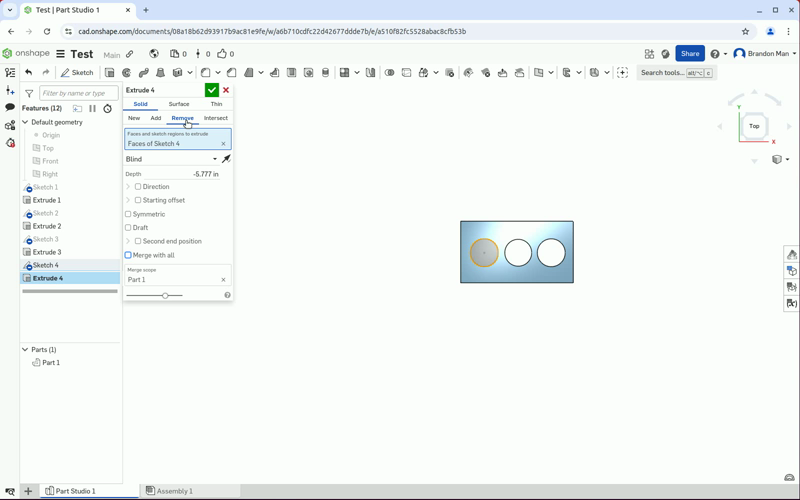
key(space)
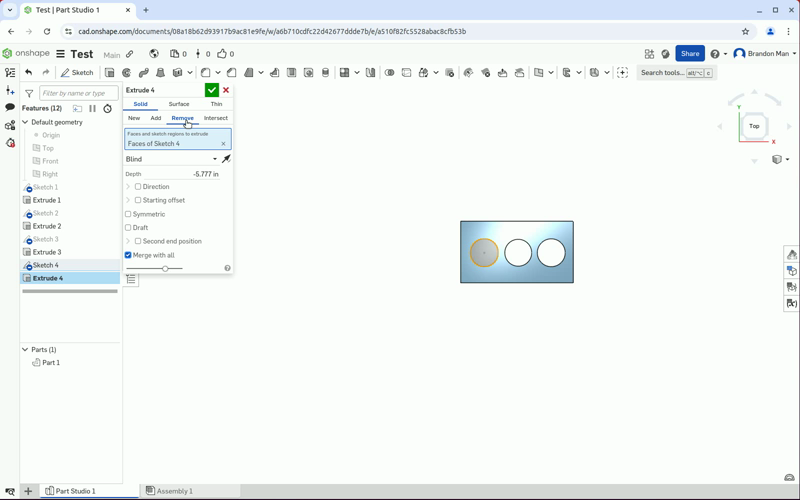
key(enter)
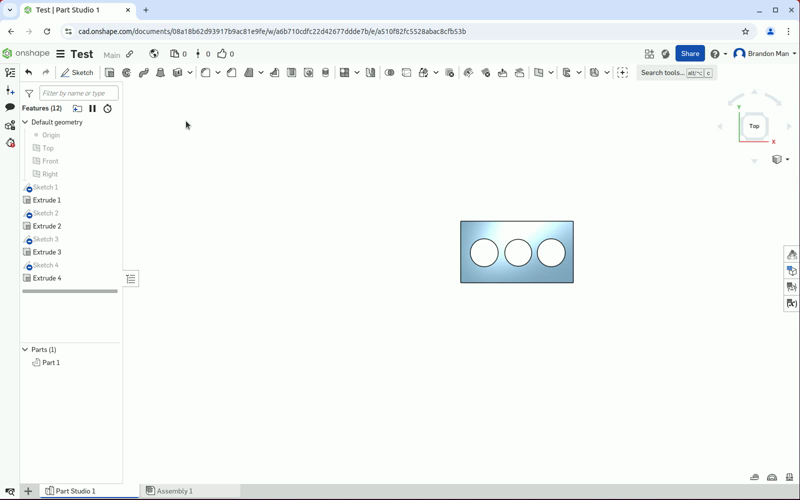
key(shift+h)
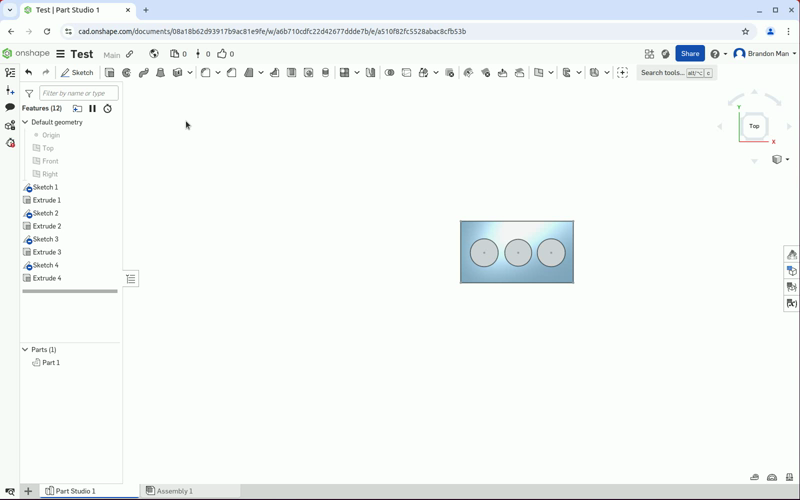
key(shift+h)
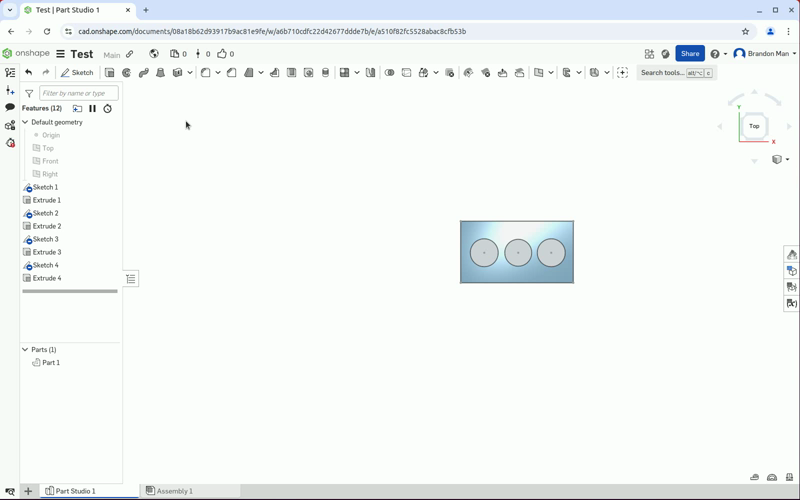
key(shift+7)
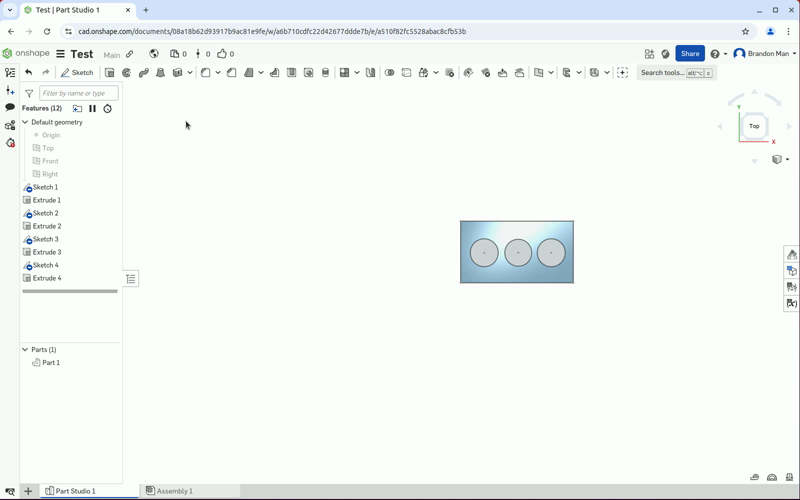
key(up, 3)
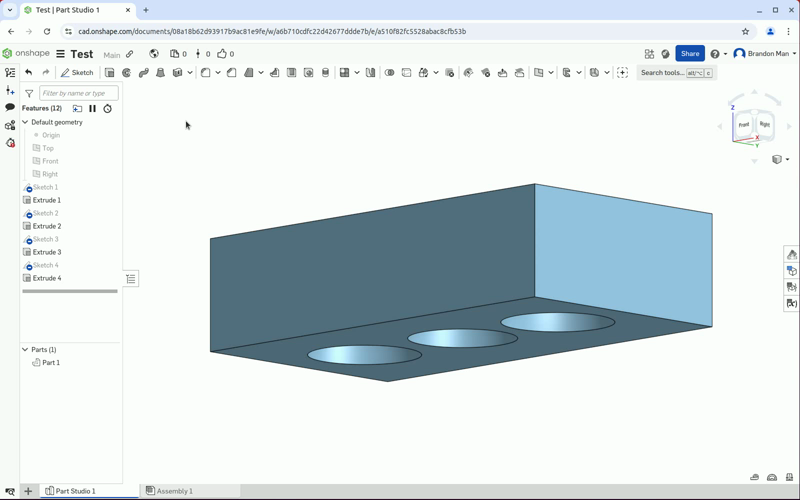
key(left, 3)
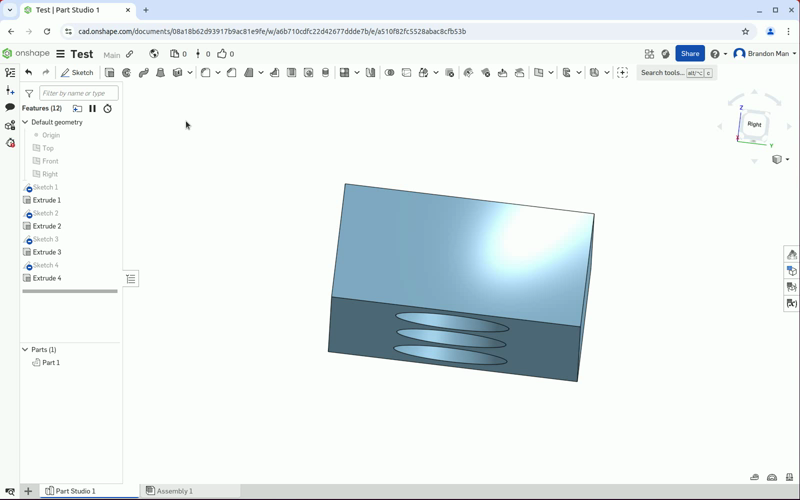
key(right, 3)
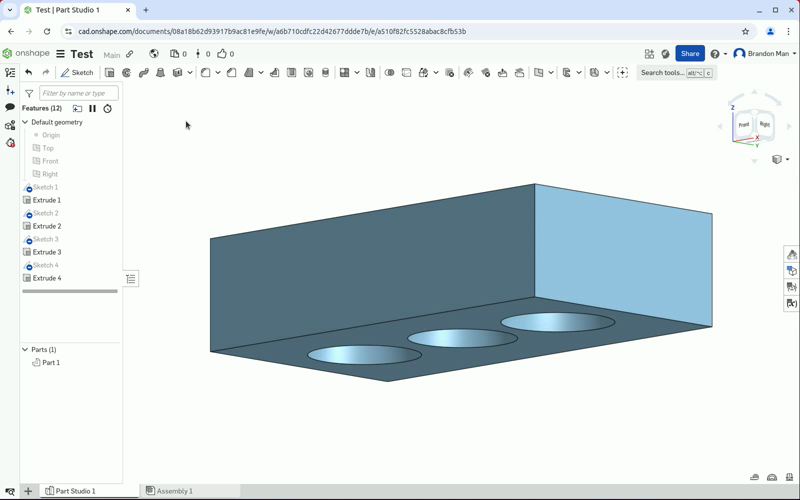
key(down, 3)
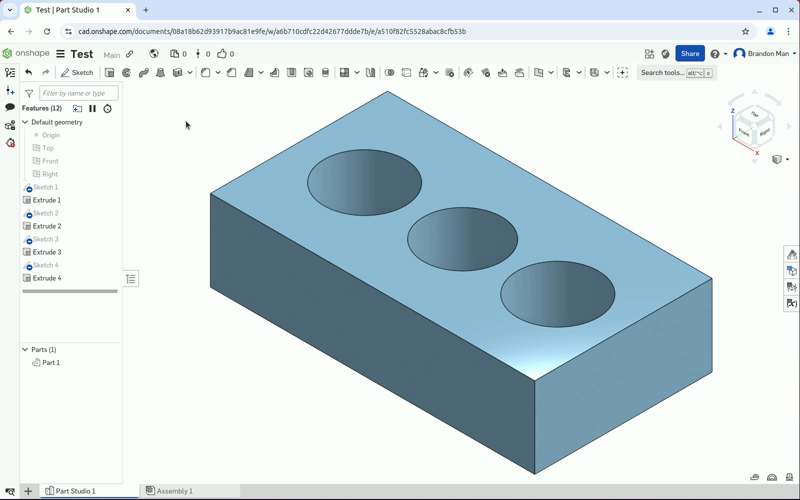
mouse_move(73, 189)
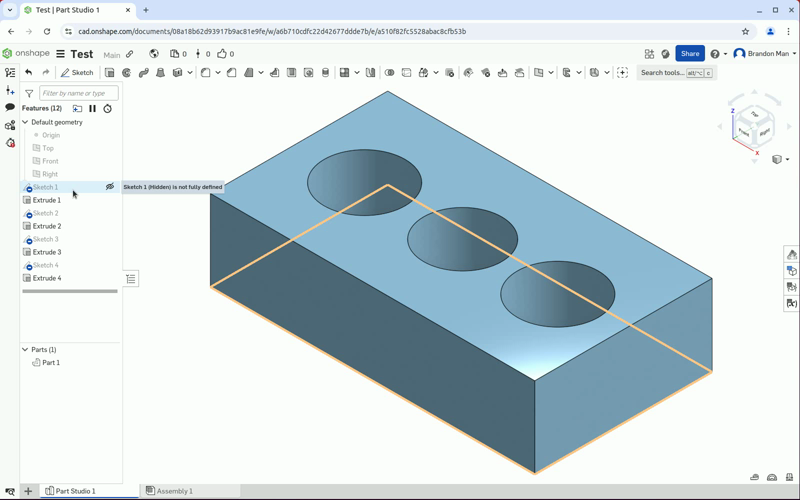
click(73, 189)